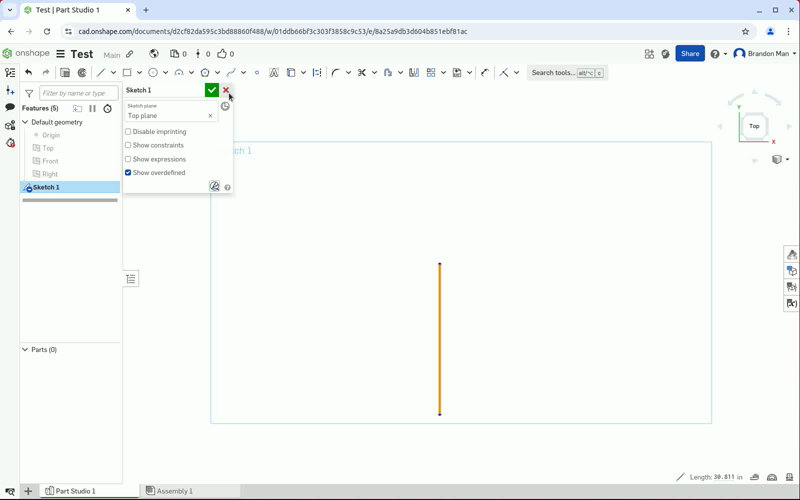
key(shift+h)
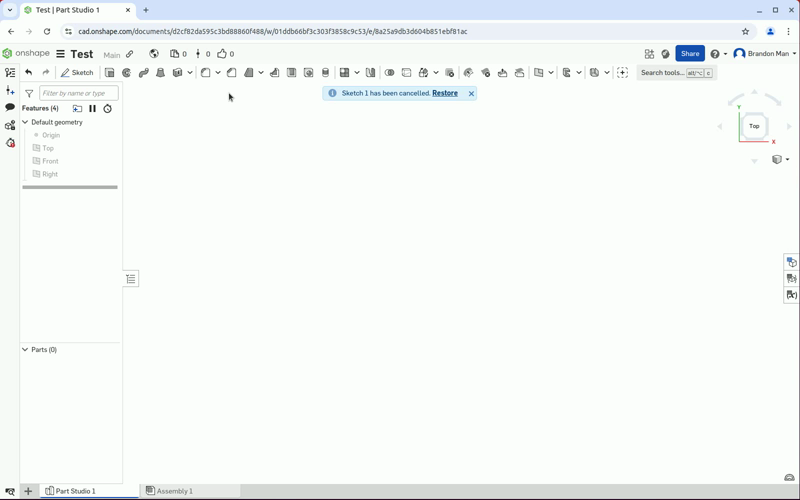
mouse_move(73, 352)
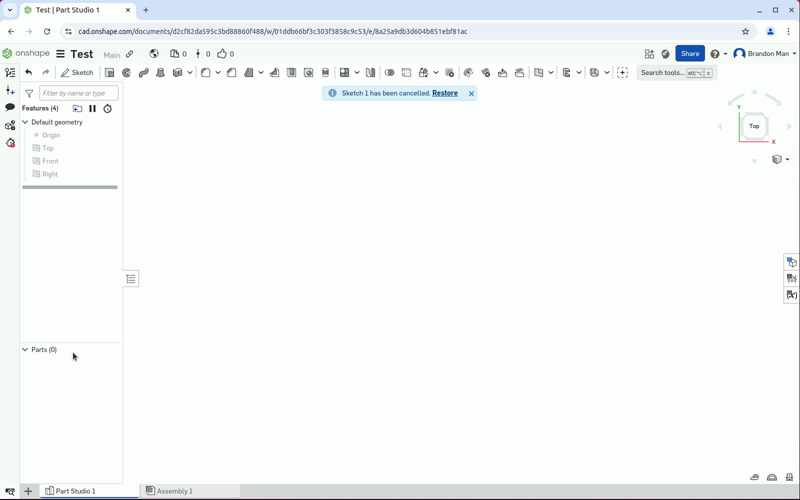
key(y)
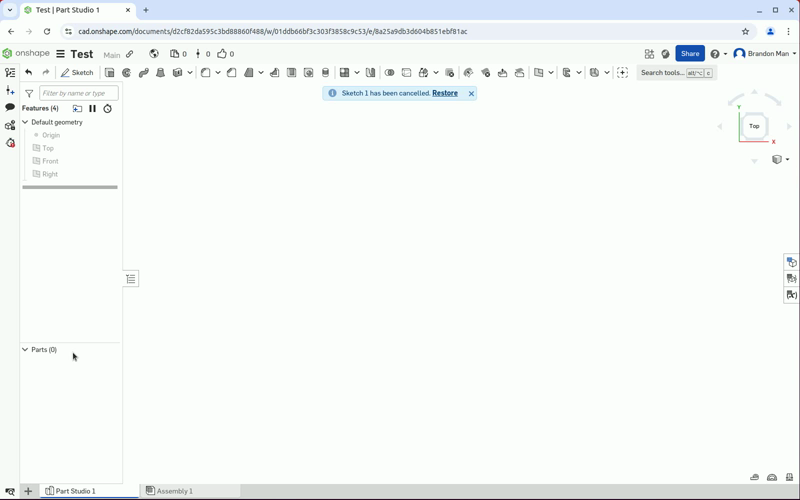
key(shift+p)
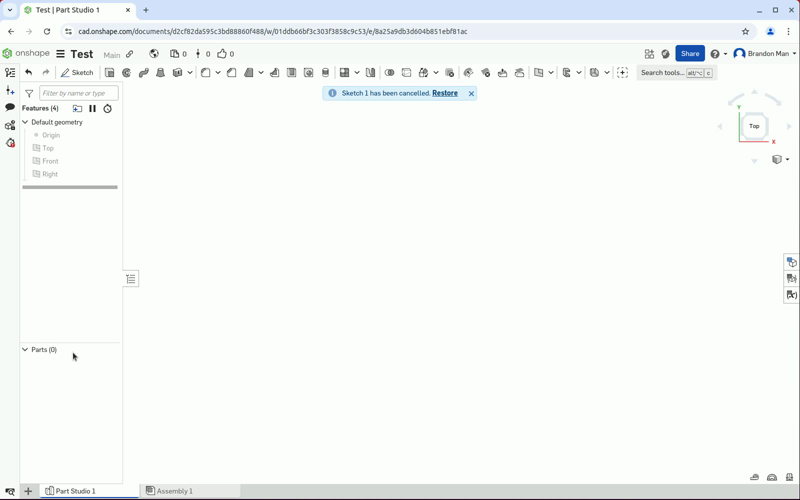
key(space)
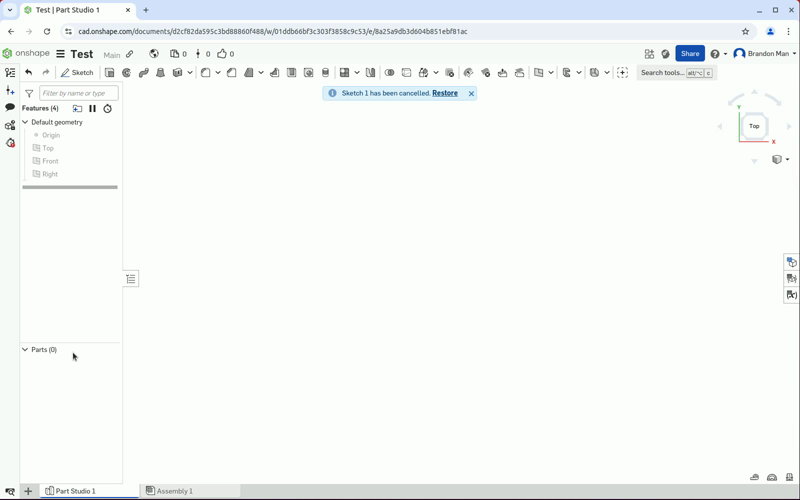
key_down(shift)
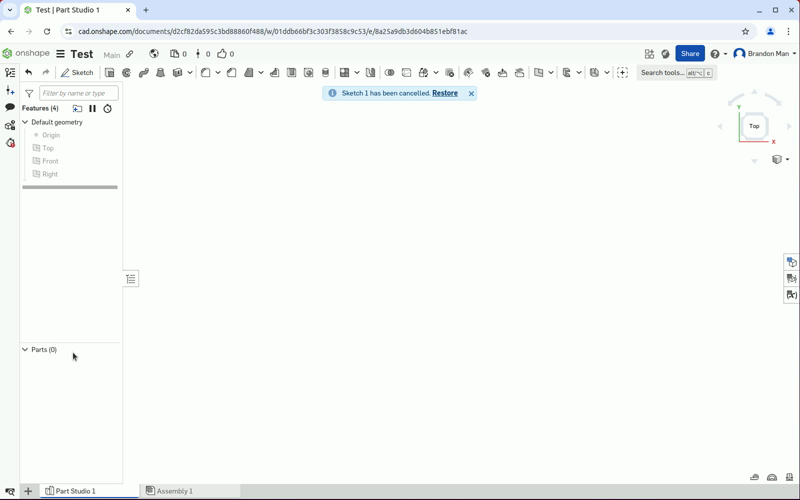
key(up)
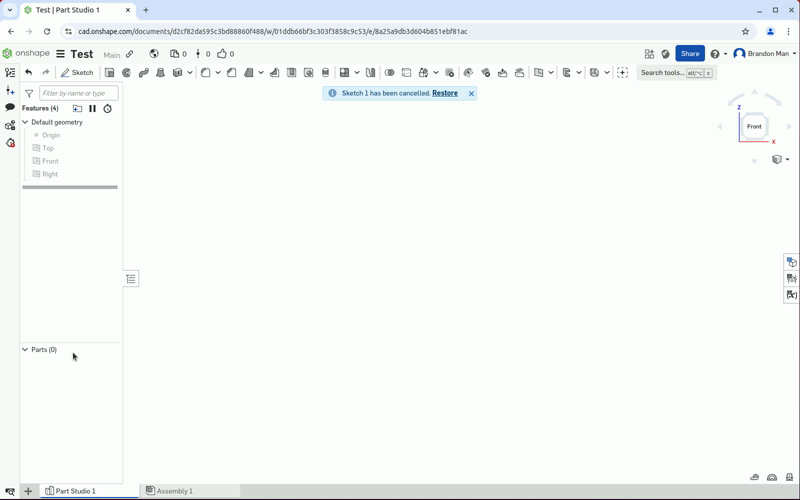
key_up(shift)
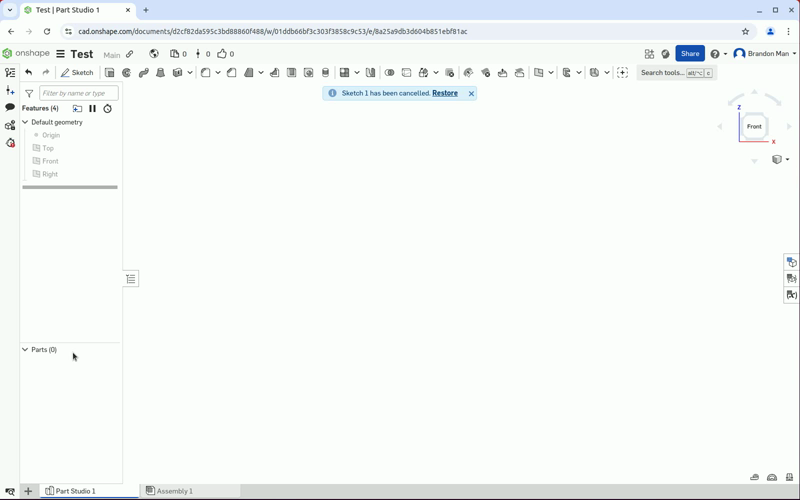
mouse_move(73, 352)
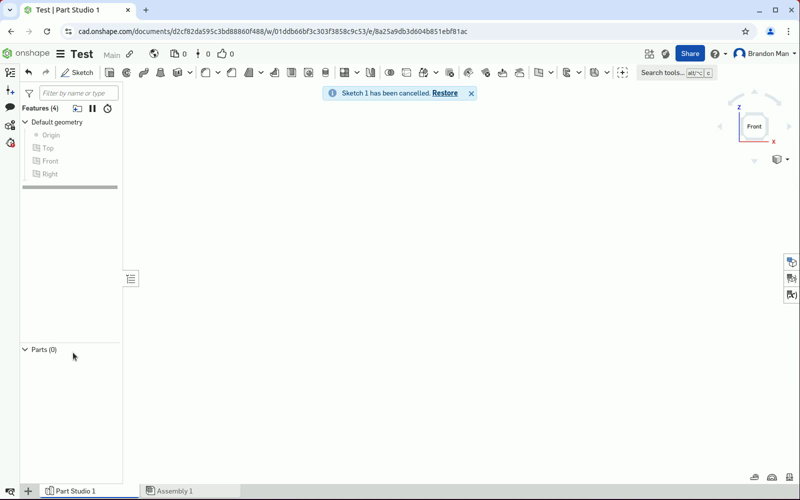
key(shift+y)
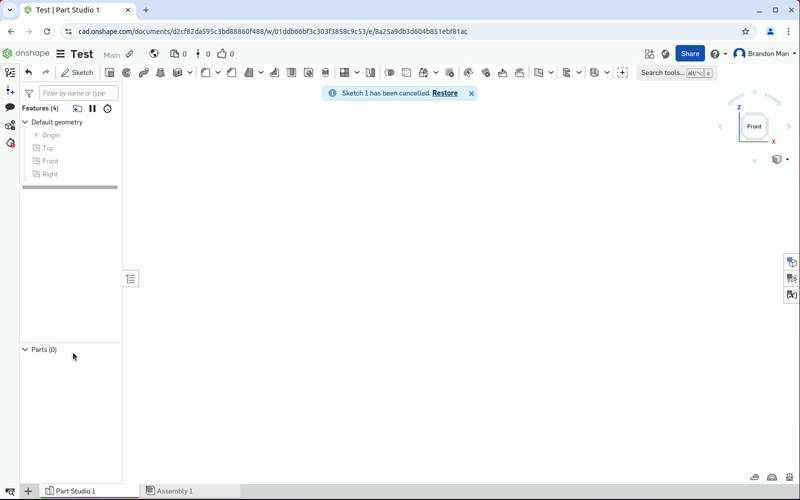
key(shift+s)
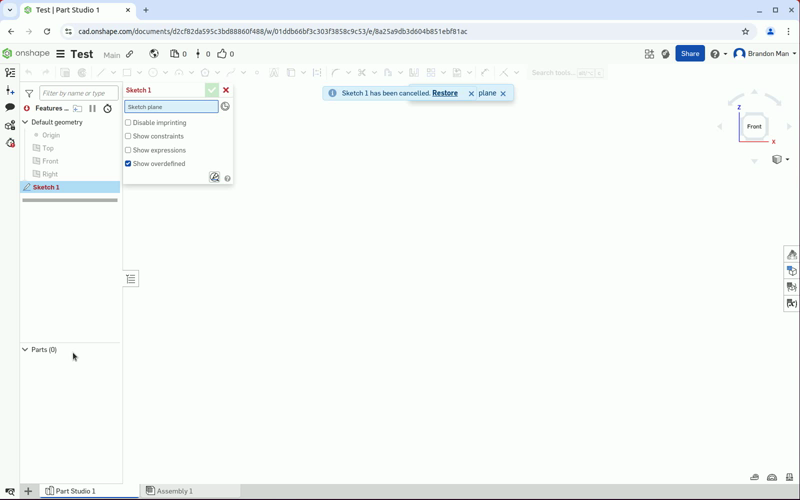
mouse_move(73, 163)
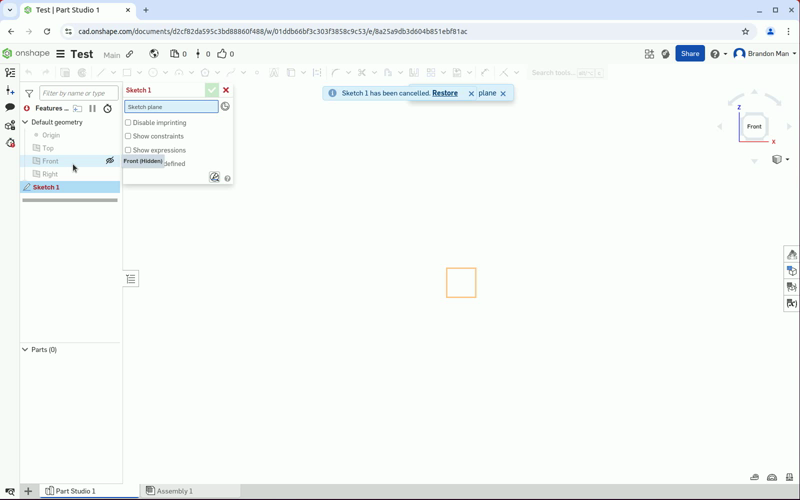
click(73, 163)
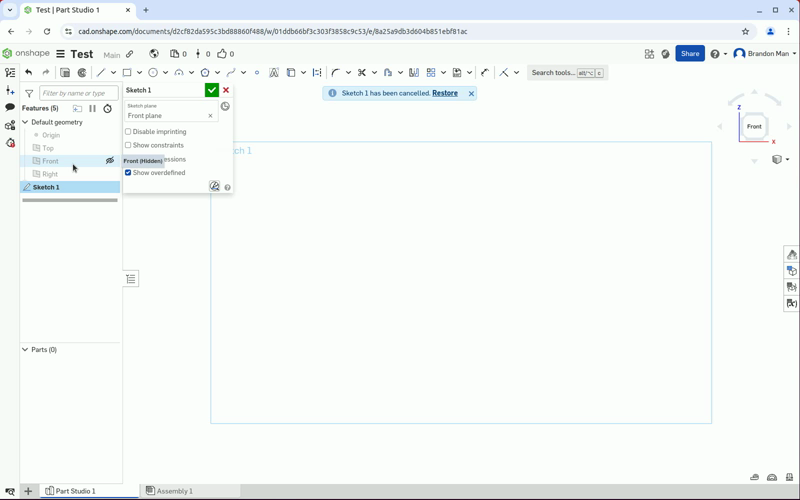
mouse_move(73, 352)
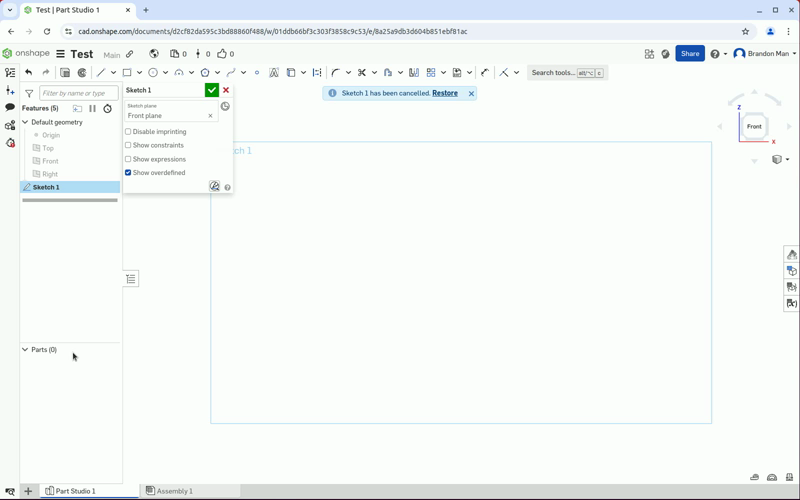
key(y)
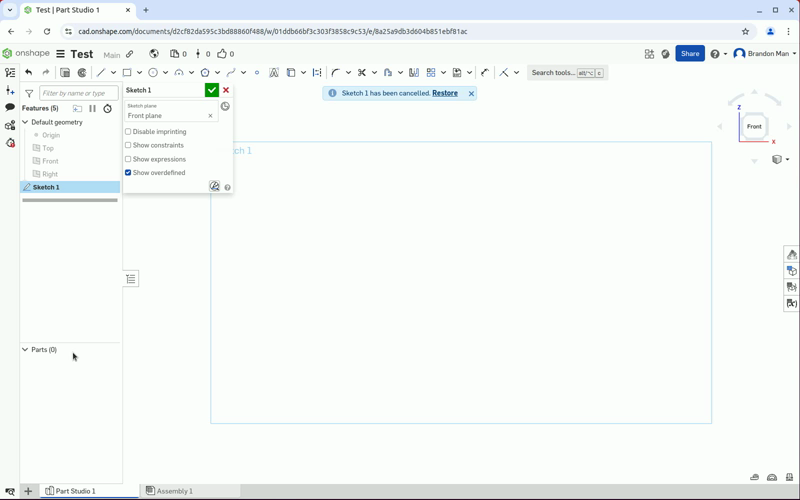
key(l)
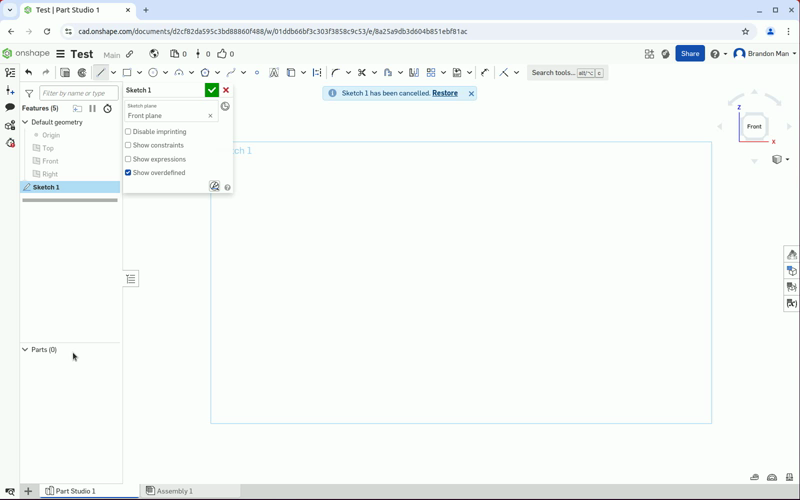
key_down(shift)
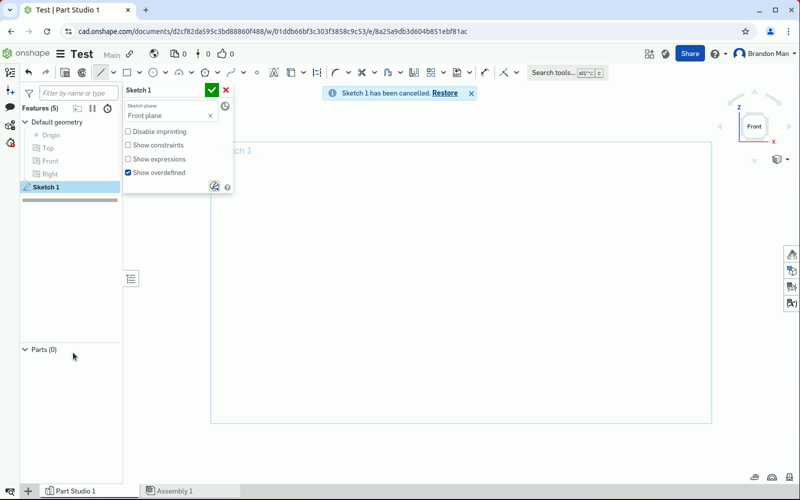
mouse_move(348, 236)
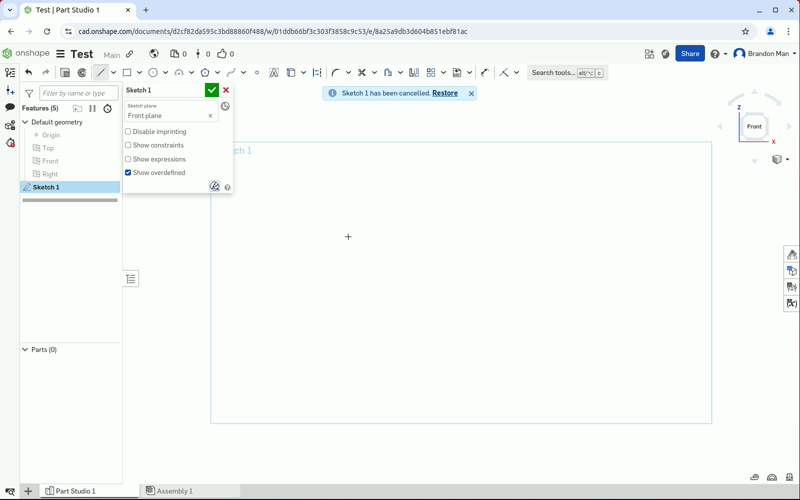
click(348, 236)
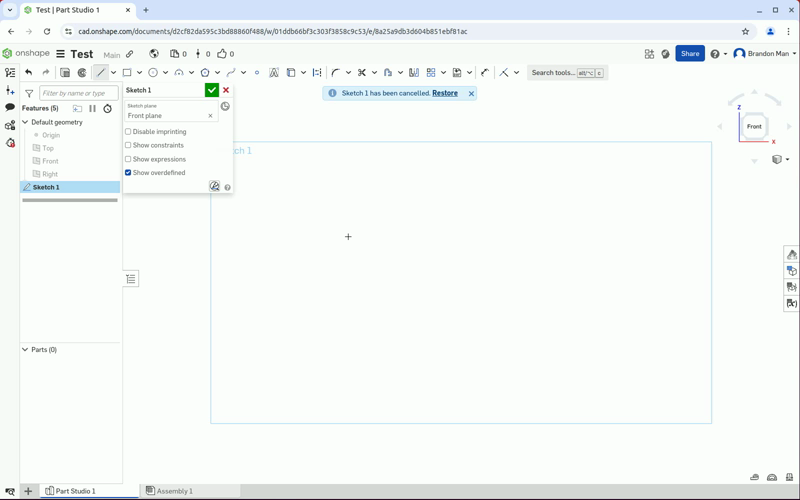
key_up(shift)
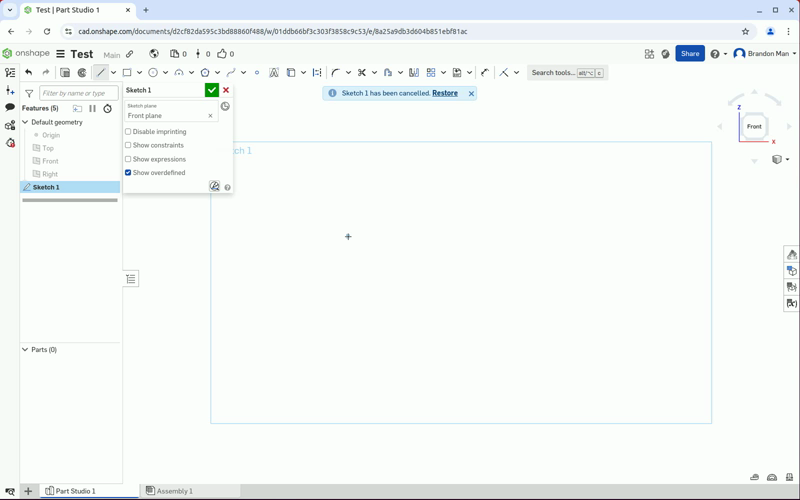
key_down(shift)
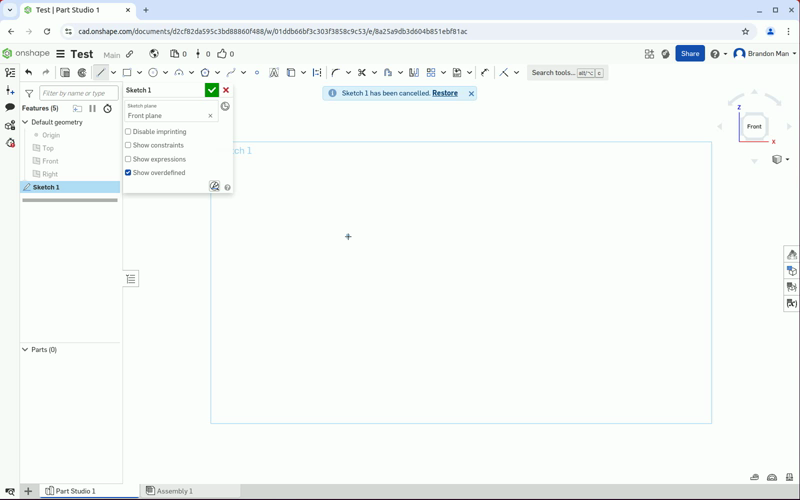
mouse_move(572, 236)
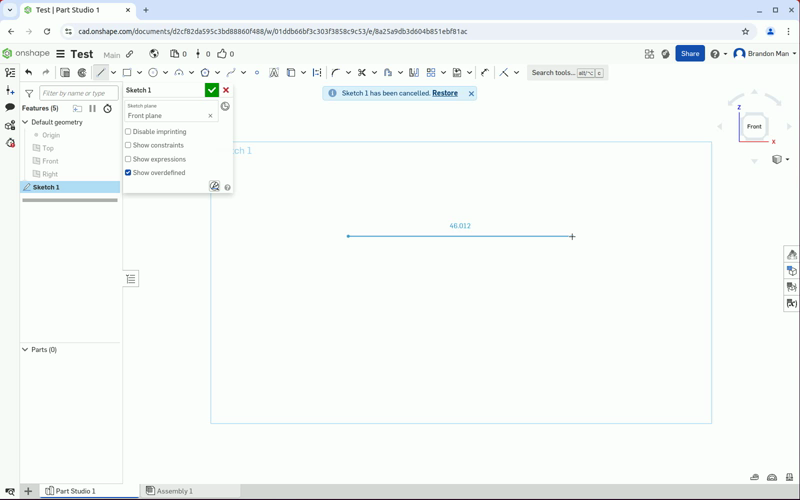
click(572, 236)
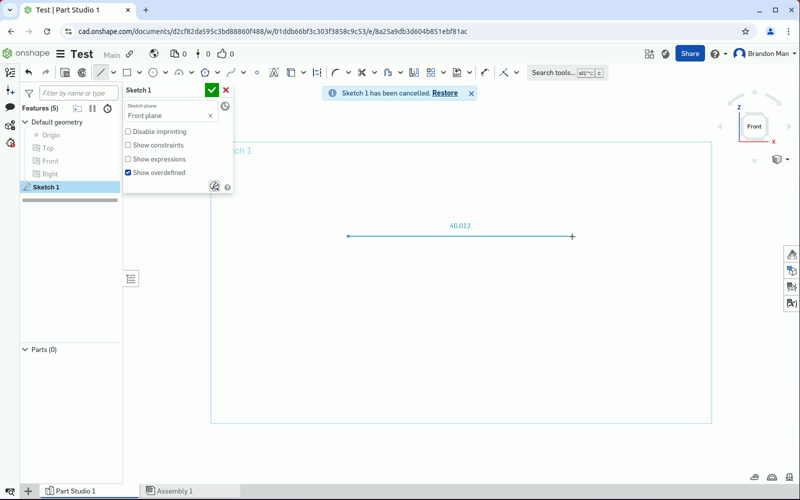
key_up(shift)
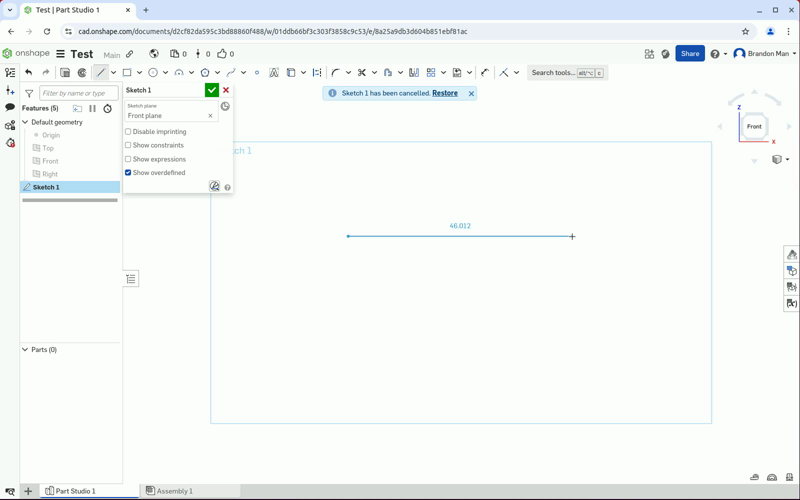
key_down(shift)
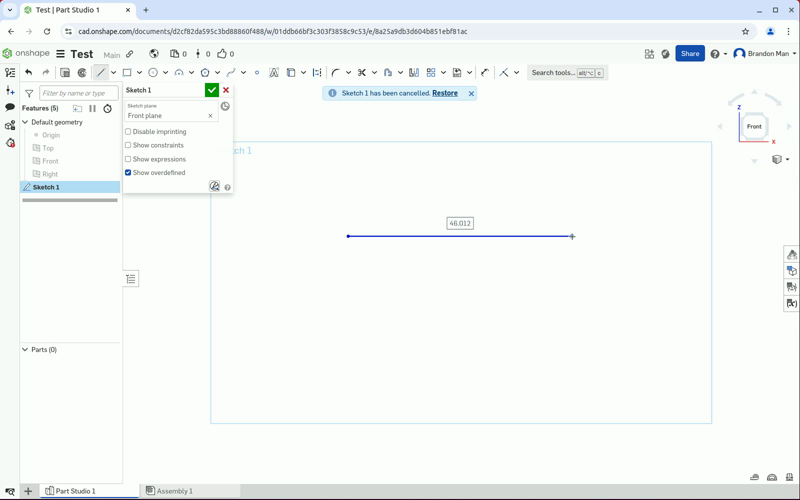
mouse_move(589, 236)
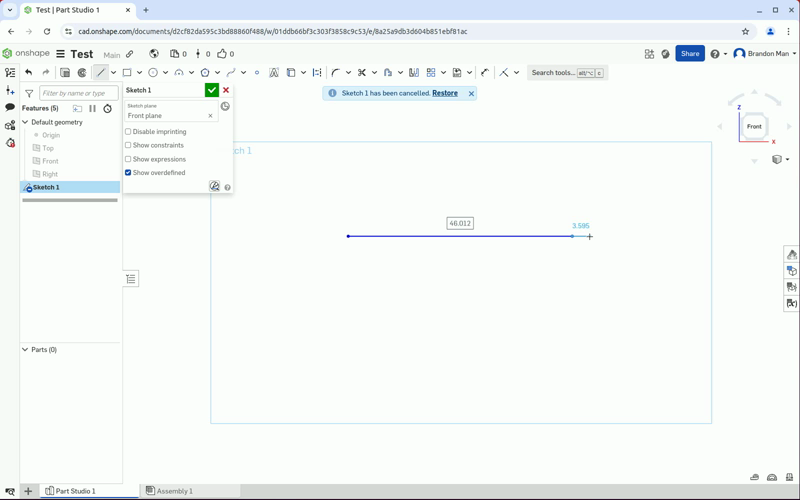
mouse_move(572, 231)
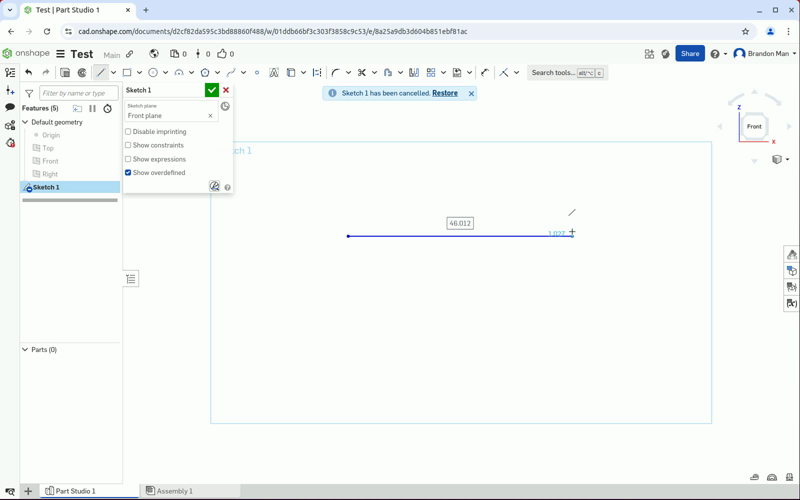
scroll(6)
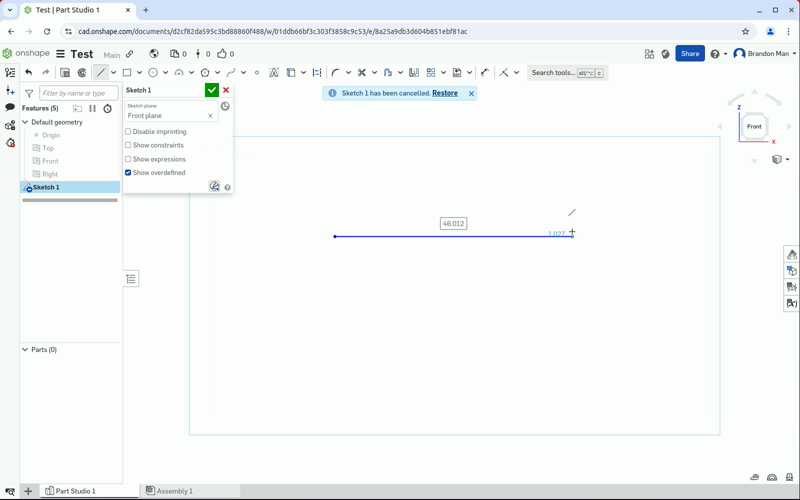
scroll(6)
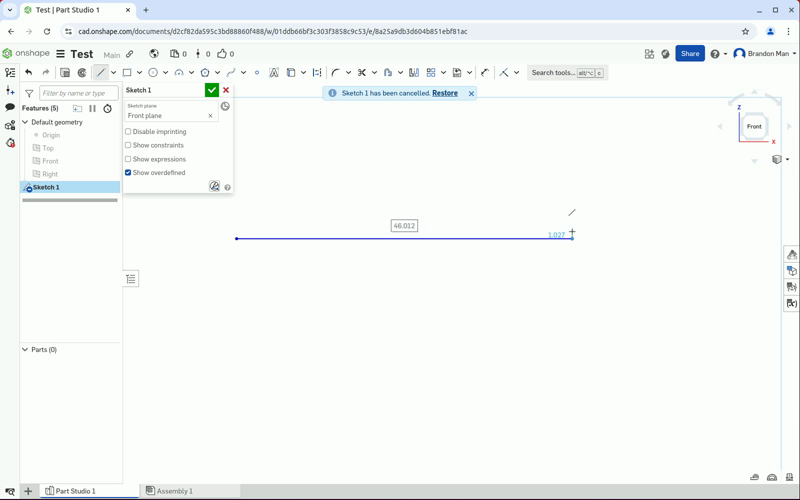
scroll(6)
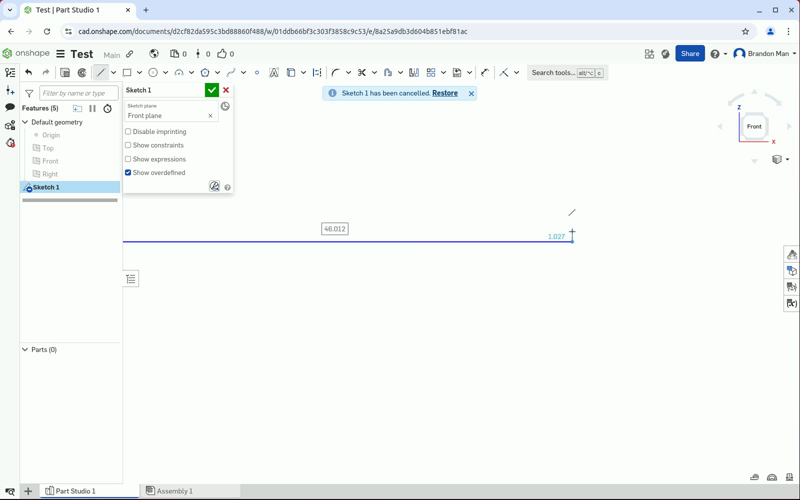
scroll(6)
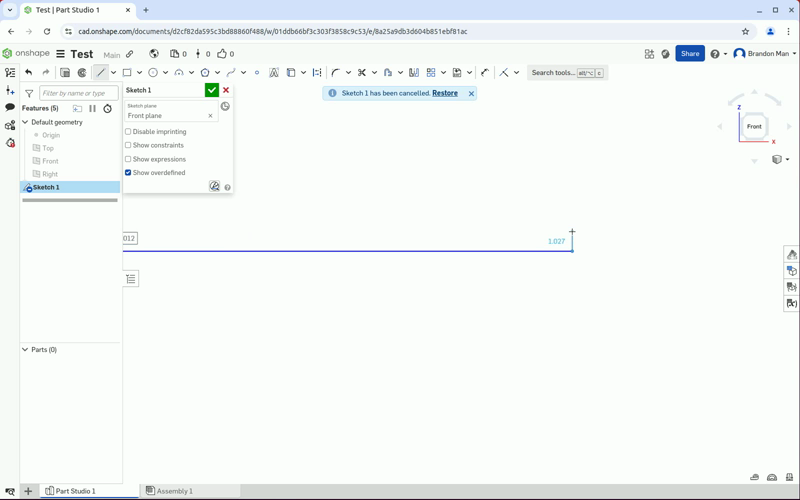
scroll(6)
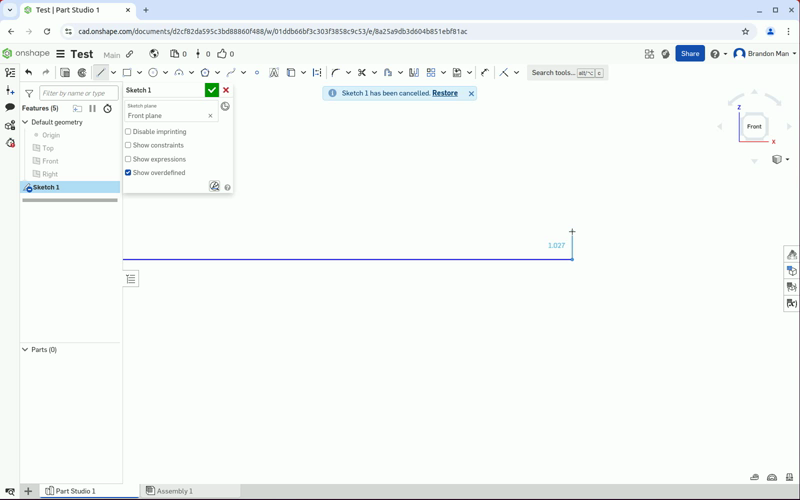
scroll(6)
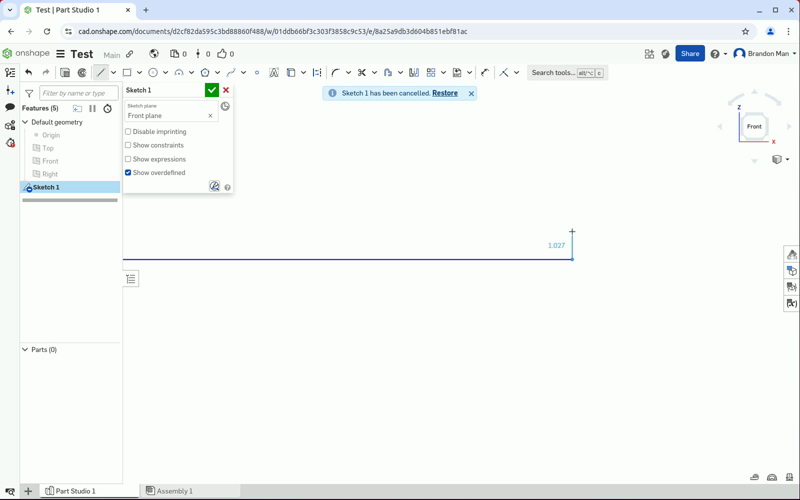
scroll(6)
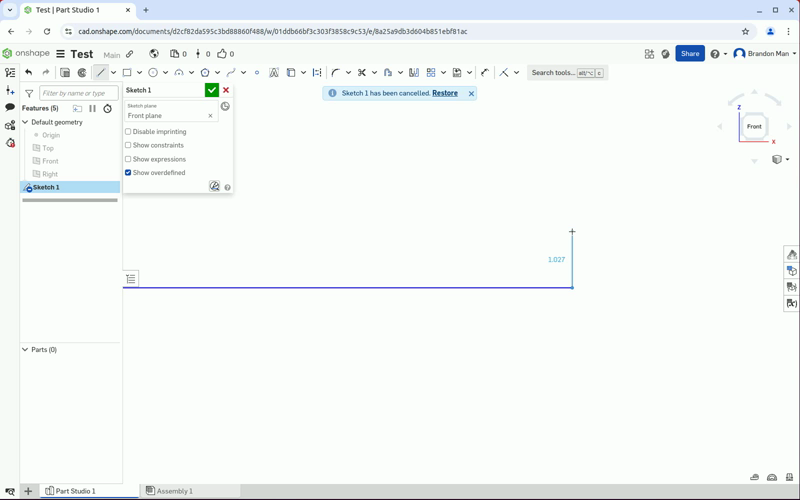
click(572, 231)
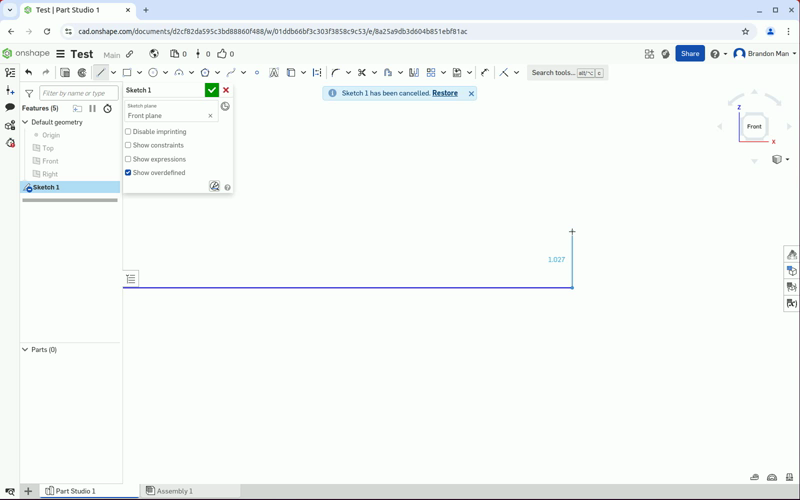
scroll(-6)
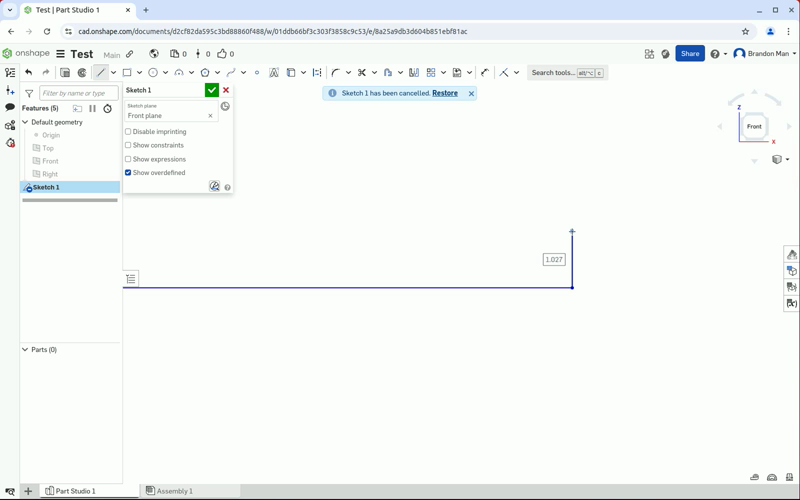
scroll(-6)
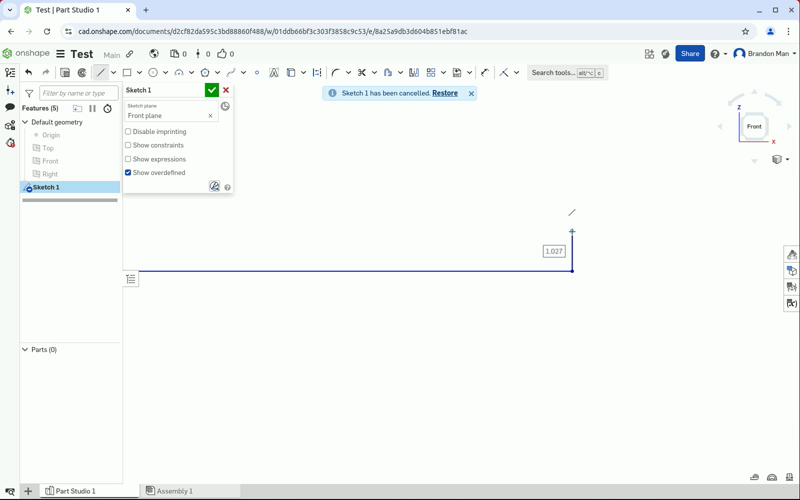
scroll(-6)
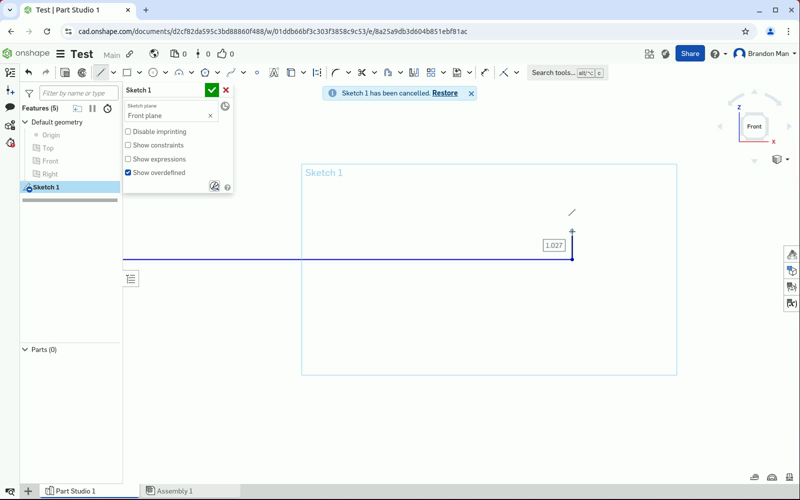
scroll(-6)
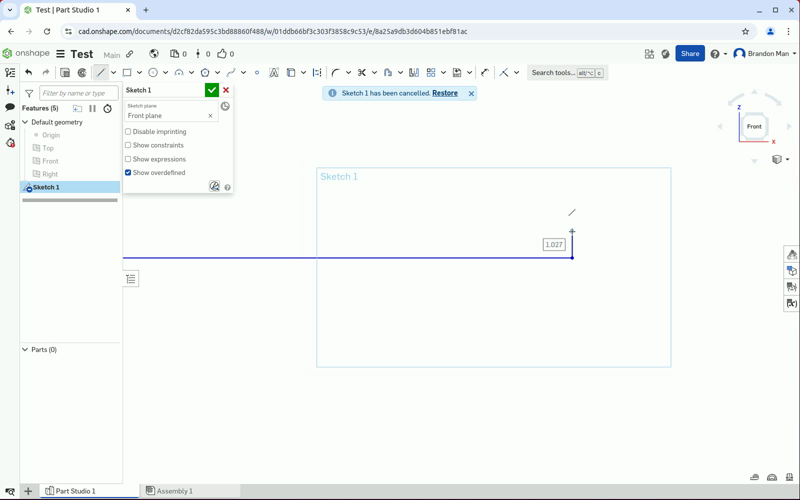
scroll(-6)
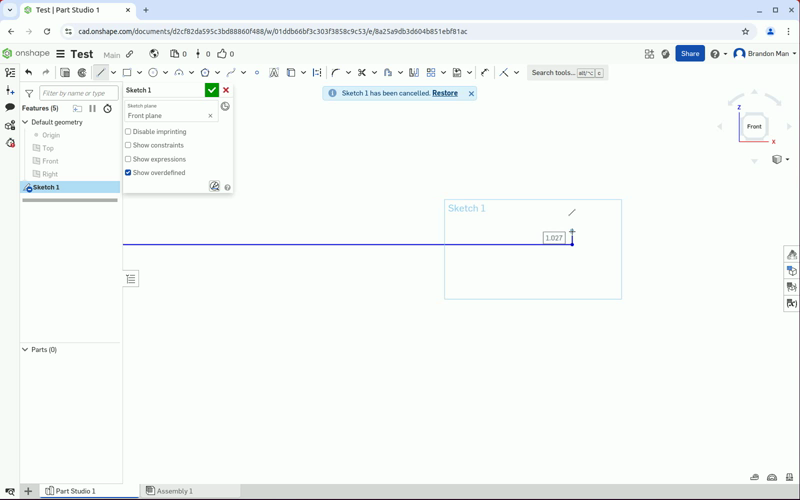
scroll(-6)
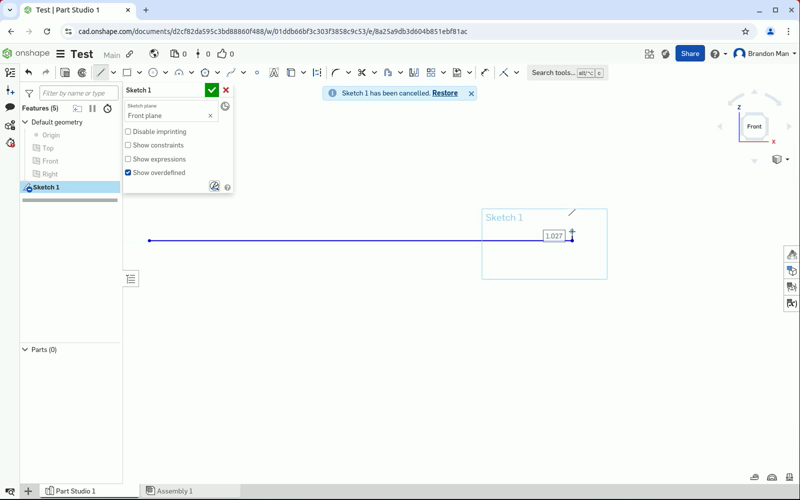
scroll(-6)
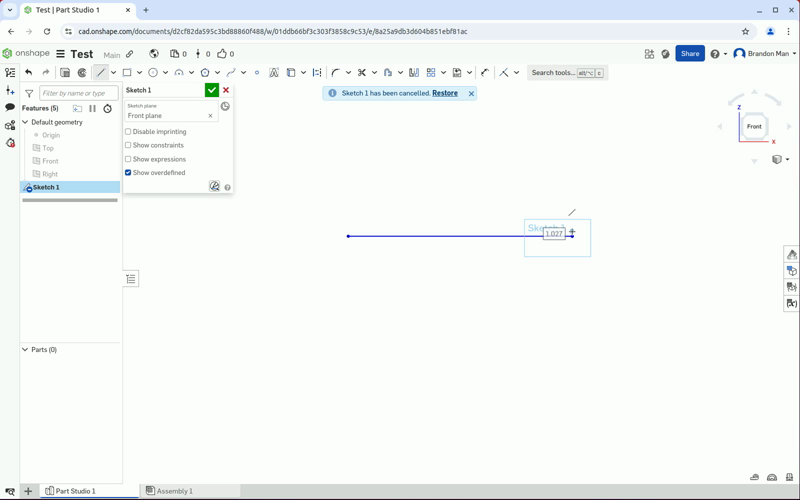
key_up(shift)
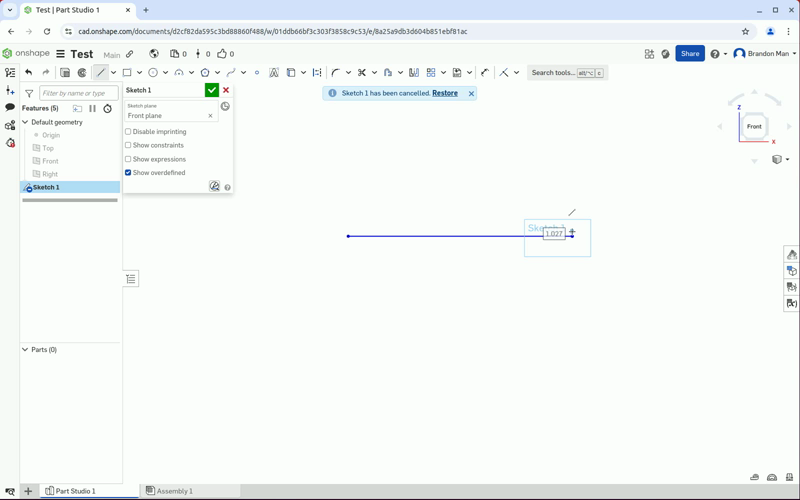
key_down(shift)
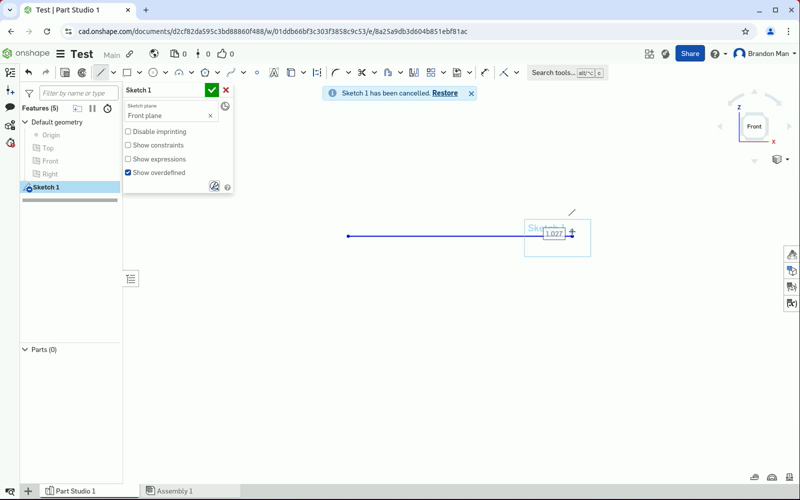
mouse_move(348, 231)
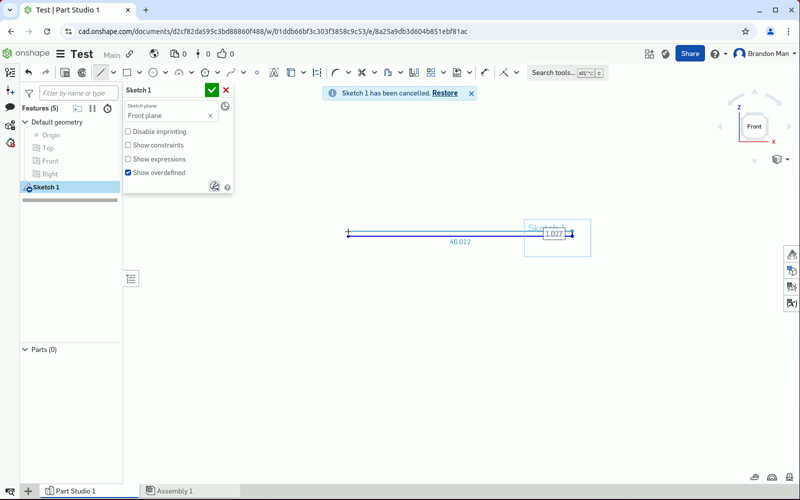
click(348, 231)
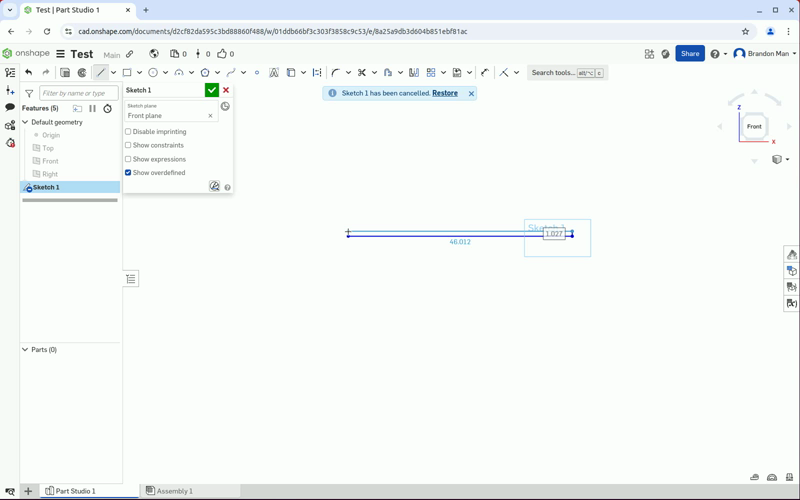
key_up(shift)
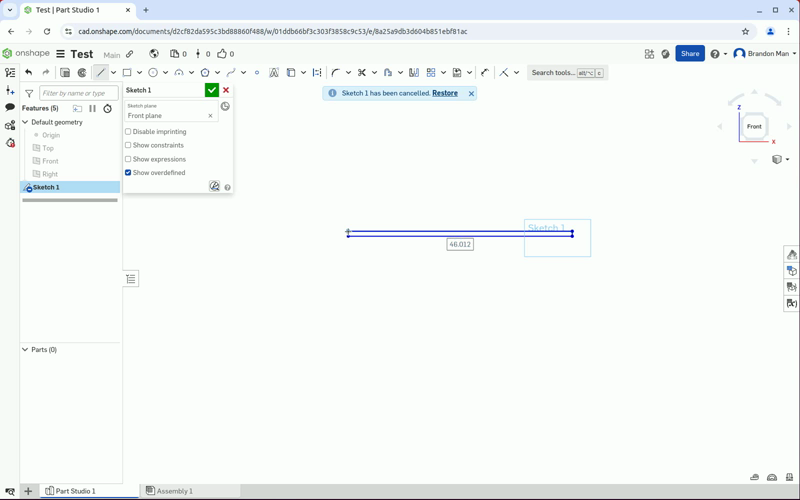
mouse_move(378, 231)
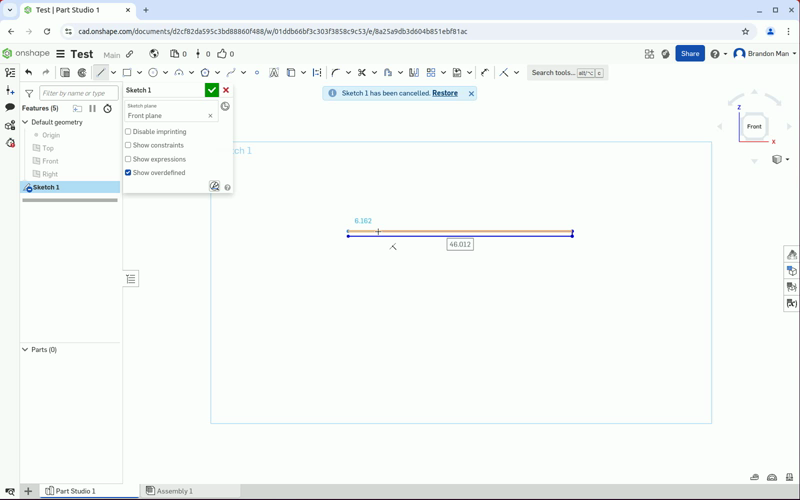
key_down(shift)
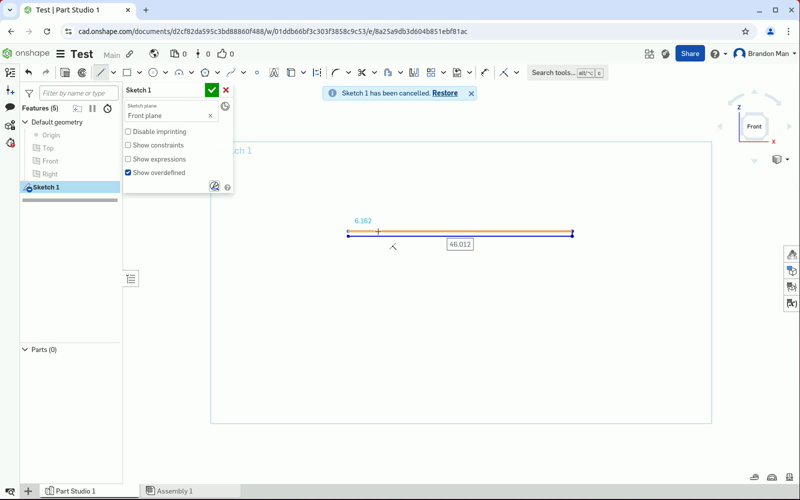
mouse_move(348, 236)
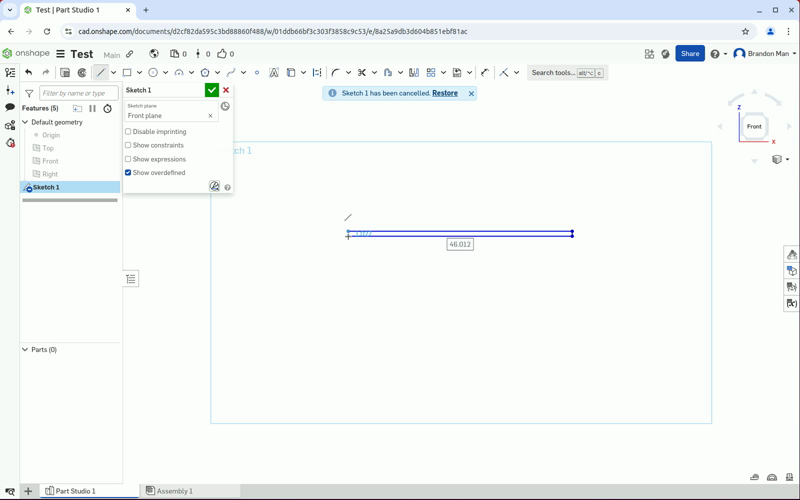
scroll(6)
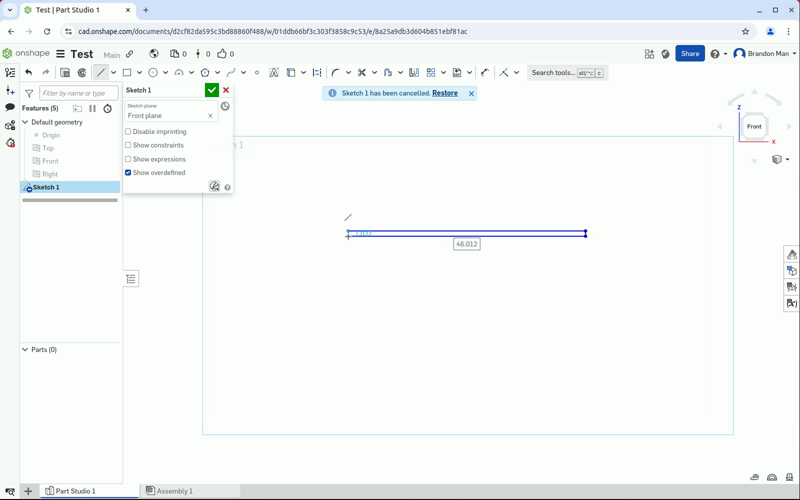
scroll(6)
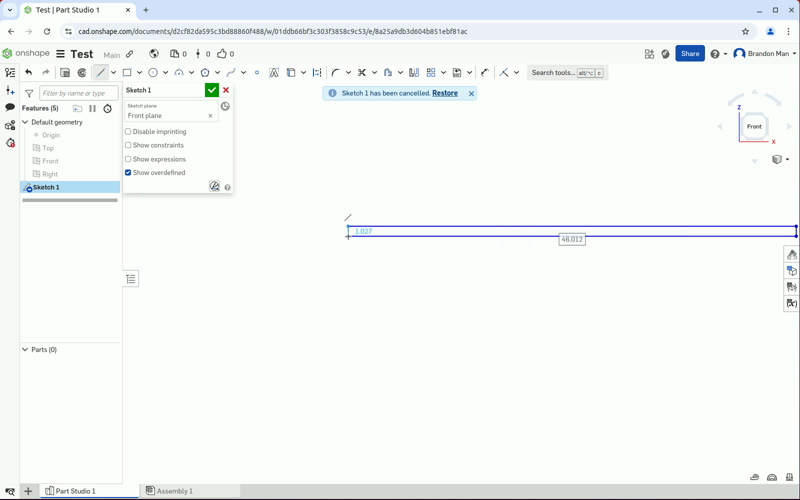
scroll(6)
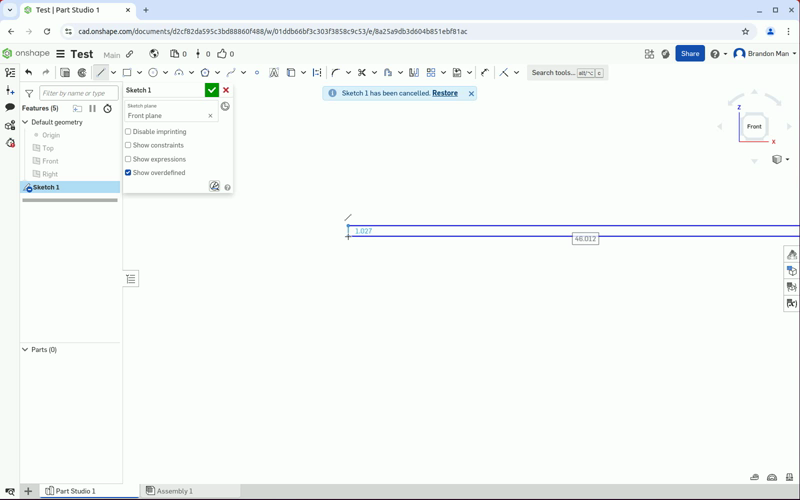
scroll(6)
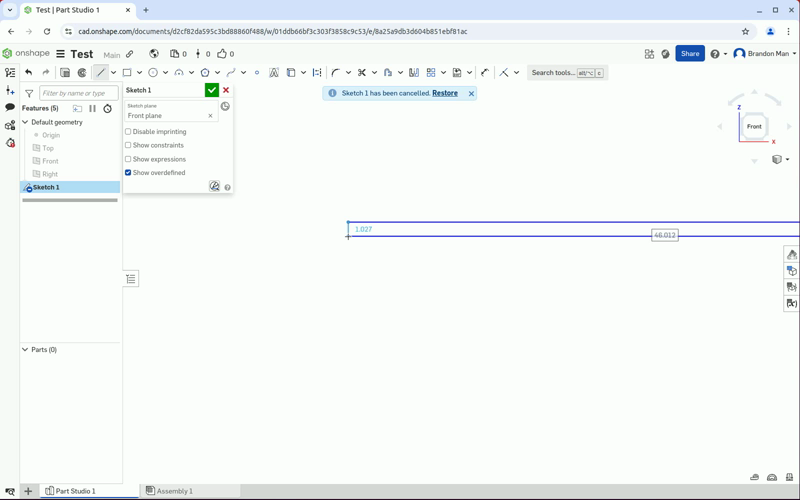
scroll(6)
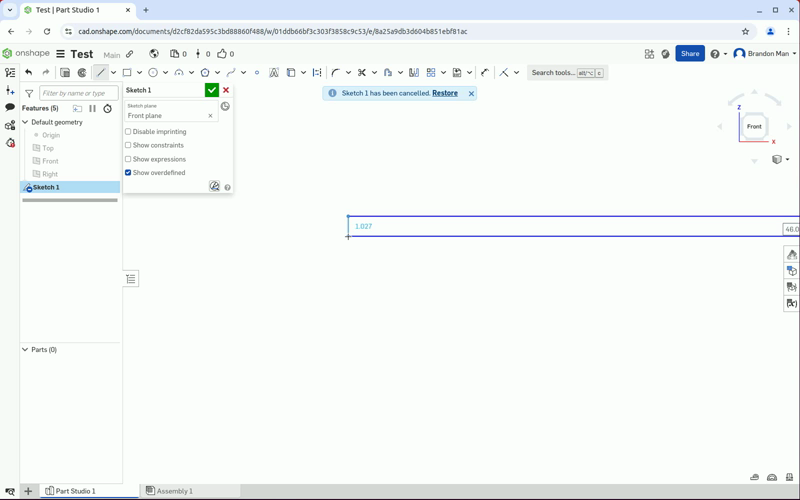
scroll(6)
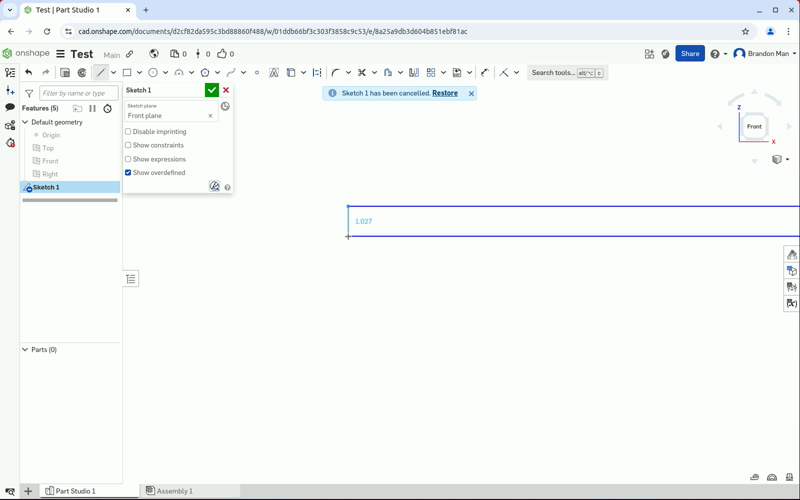
scroll(6)
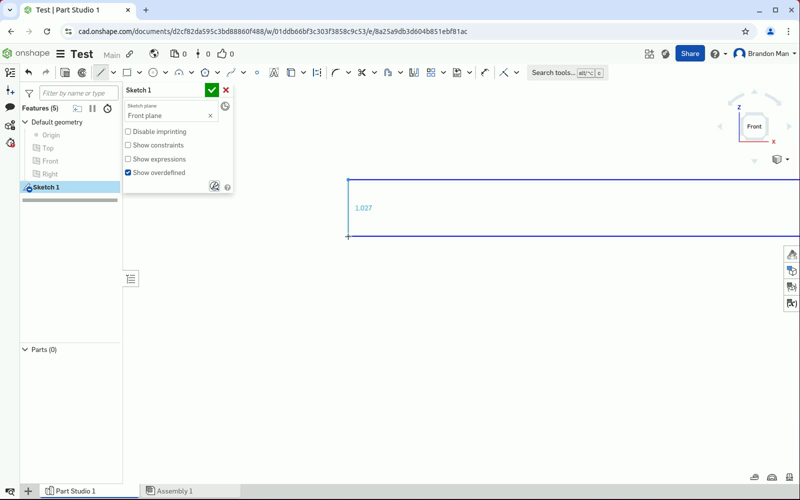
key_up(shift)
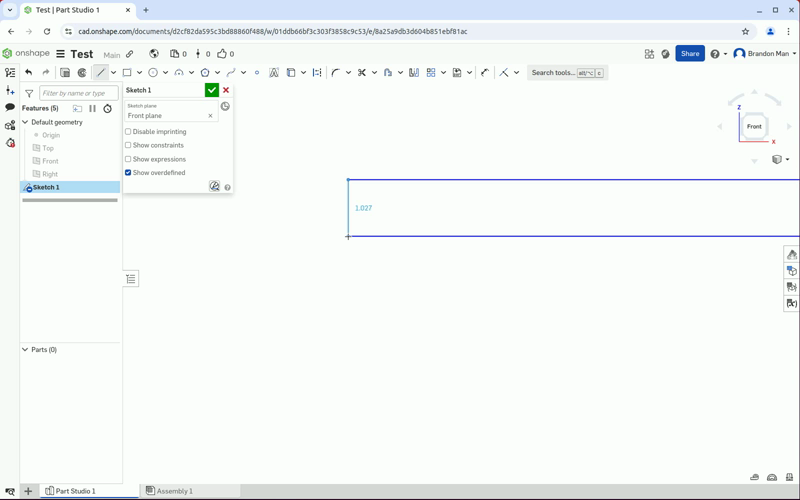
click(348, 236)
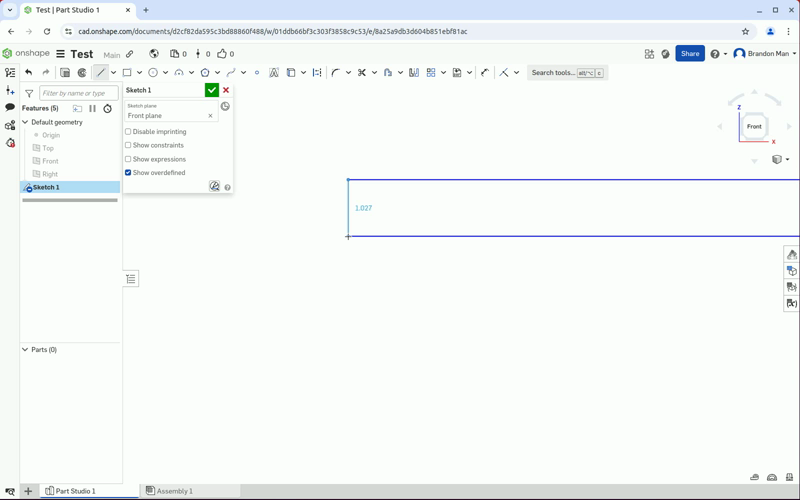
scroll(-6)
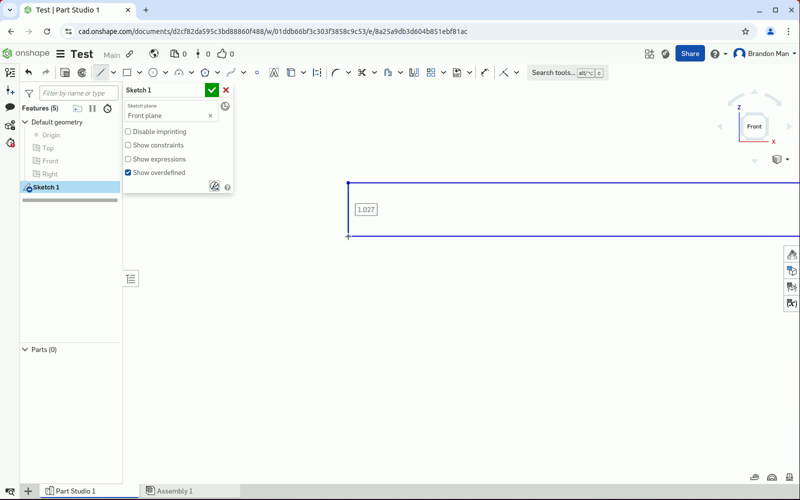
scroll(-6)
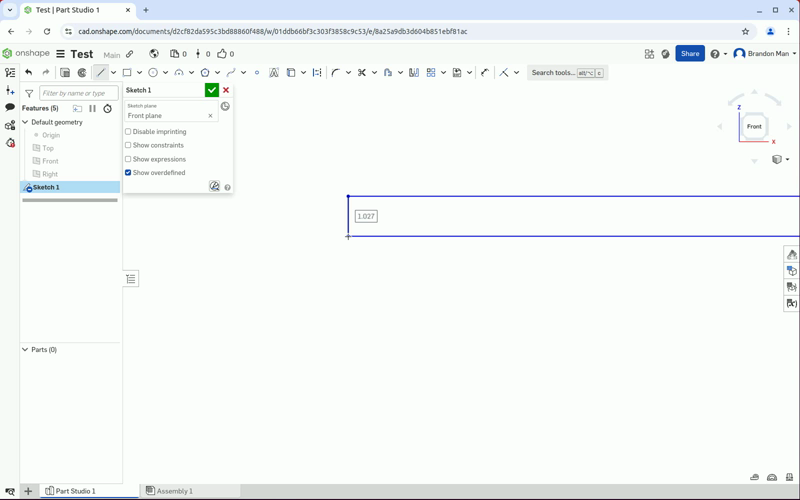
scroll(-6)
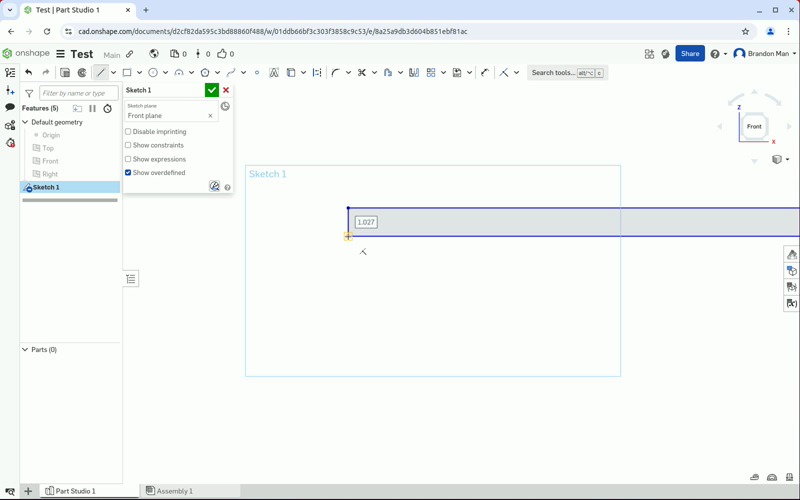
scroll(-6)
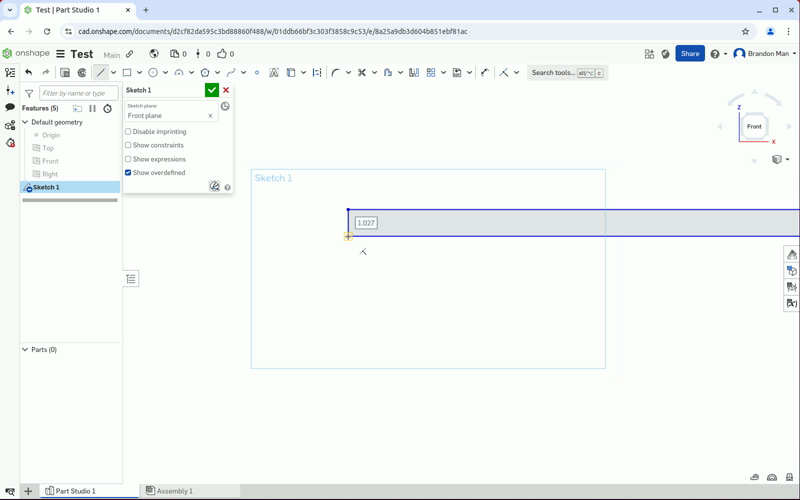
scroll(-6)
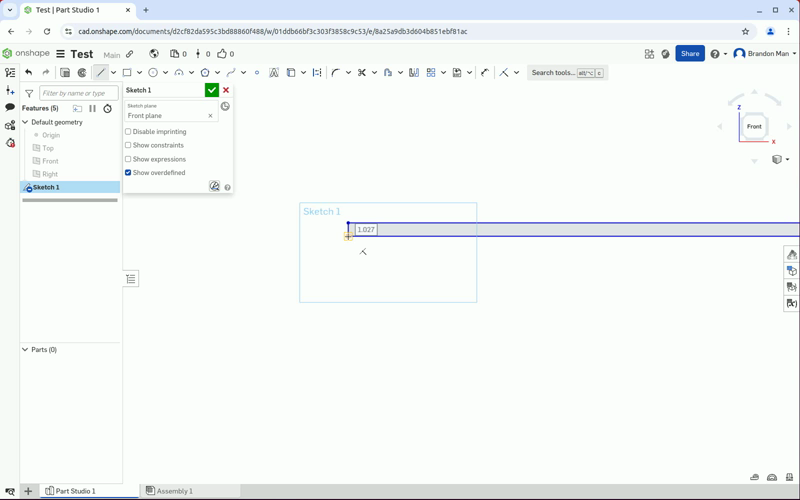
scroll(-6)
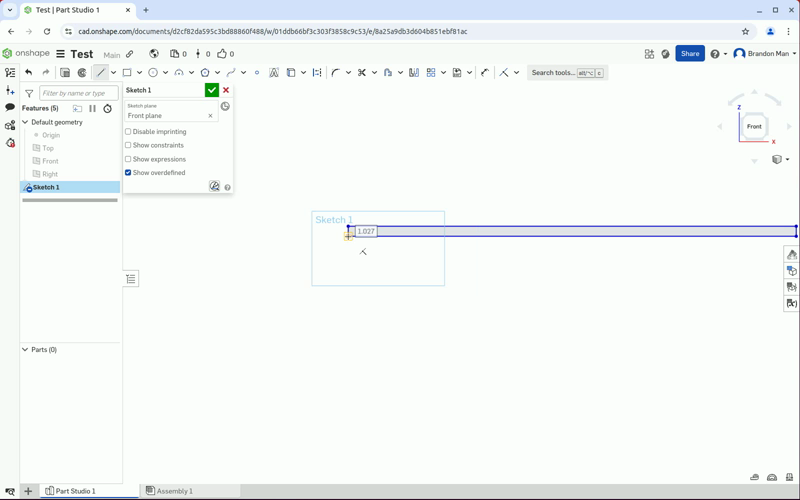
scroll(-6)
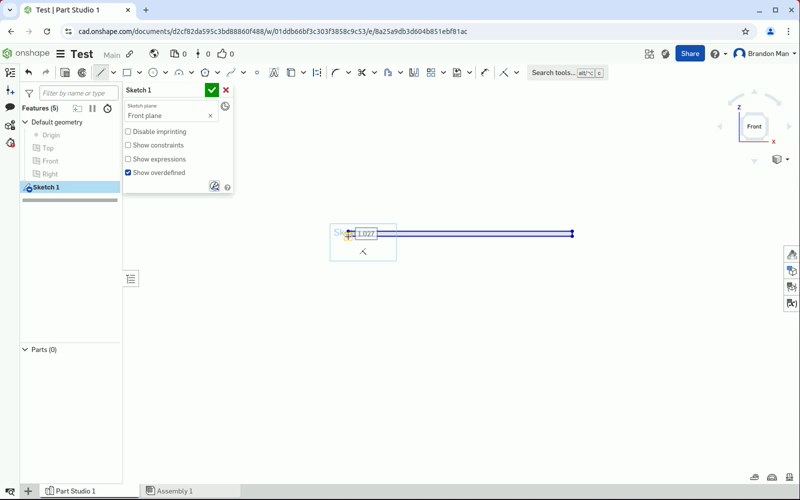
key(esc)
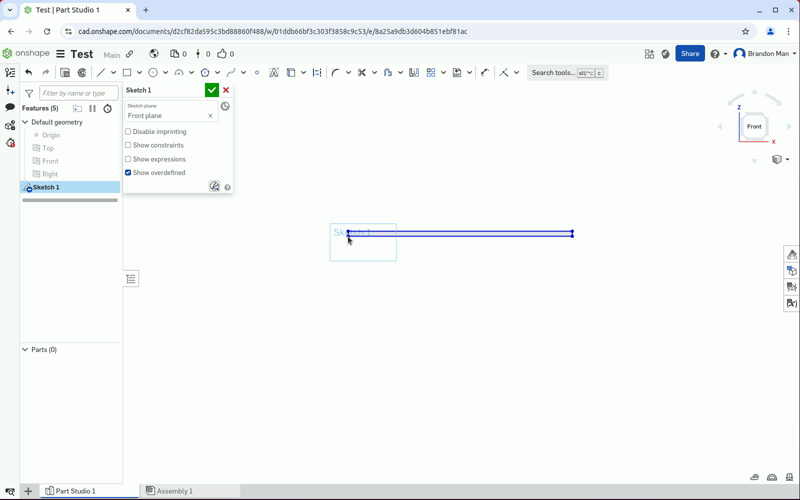
mouse_move(518, 233)
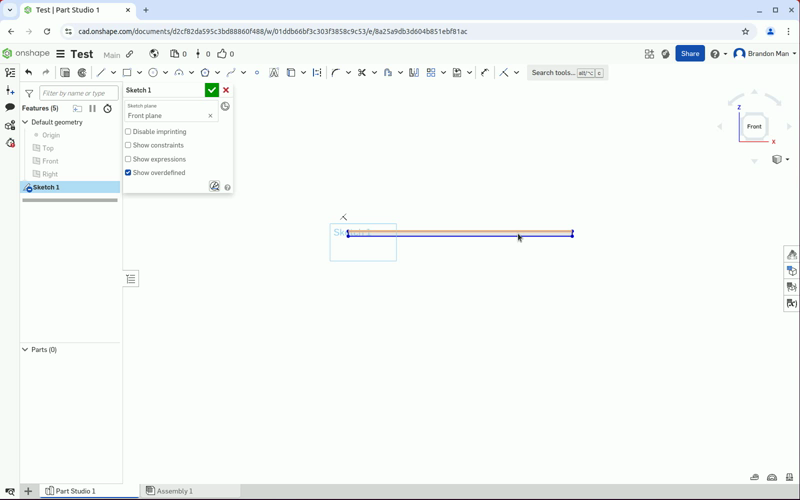
scroll(6)
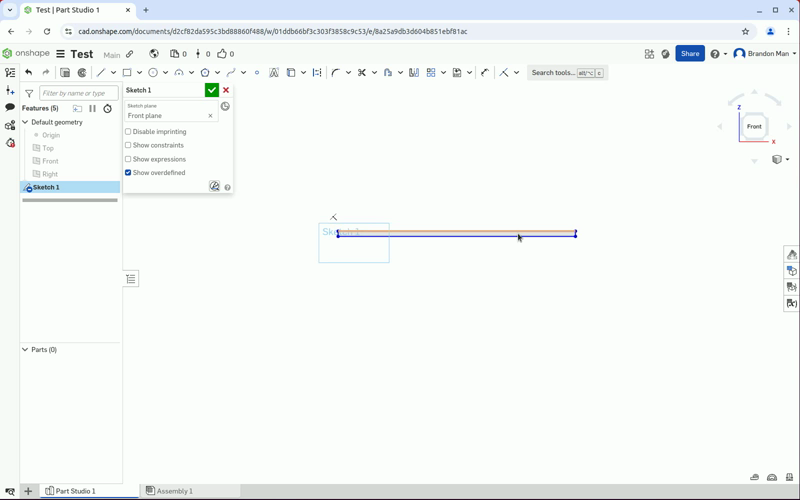
scroll(6)
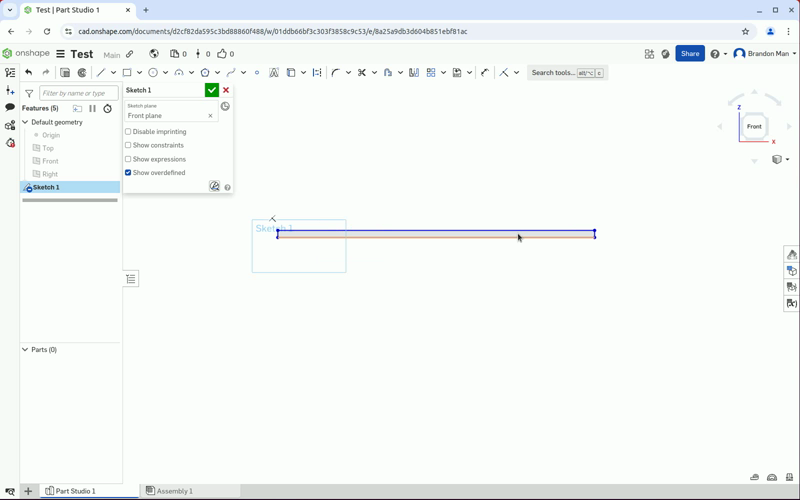
scroll(6)
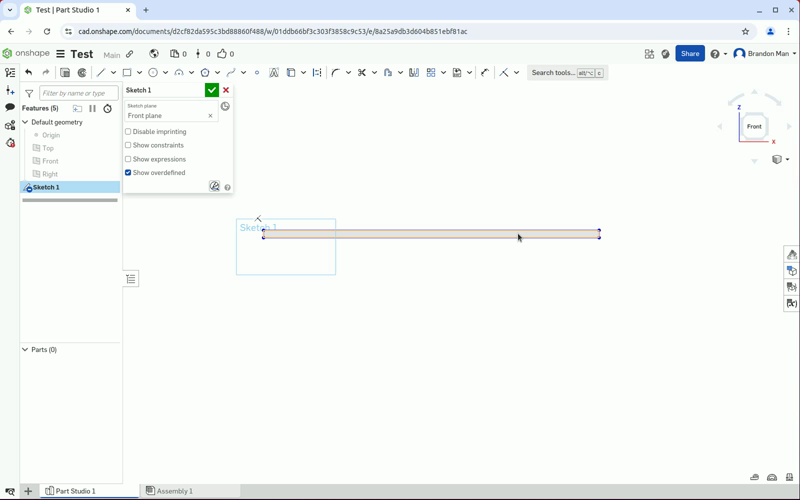
scroll(6)
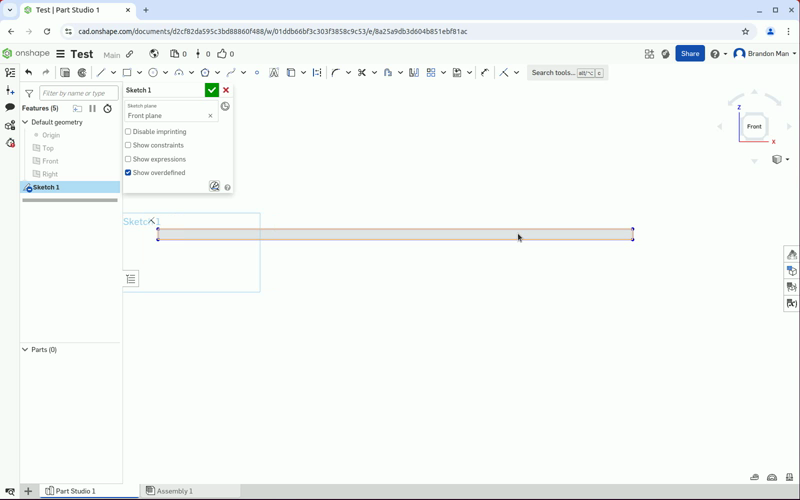
scroll(6)
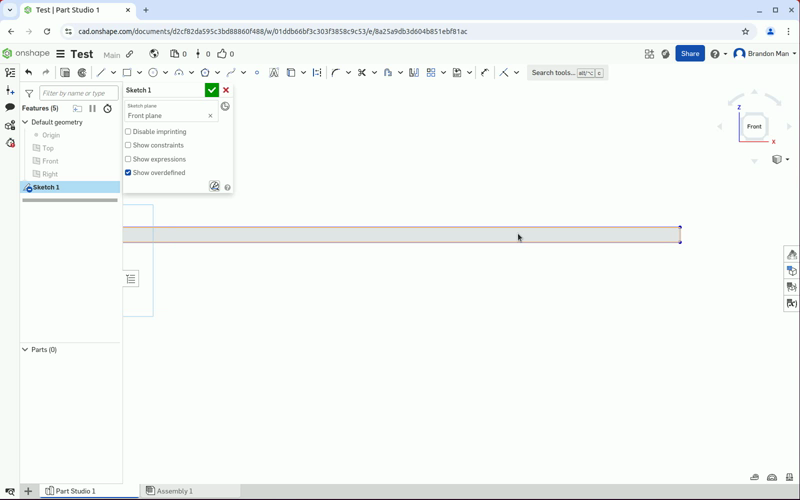
scroll(6)
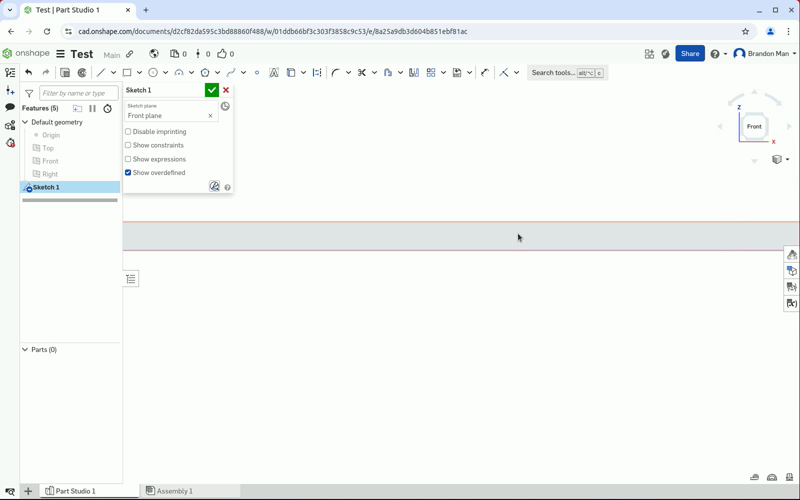
scroll(6)
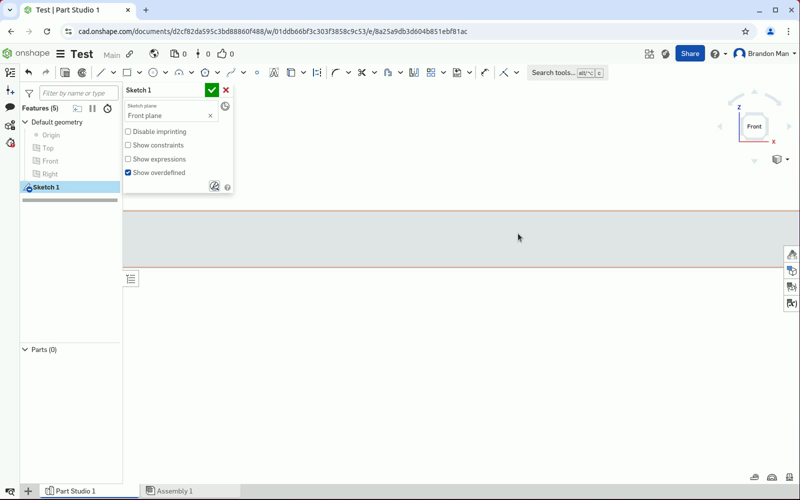
click(518, 233)
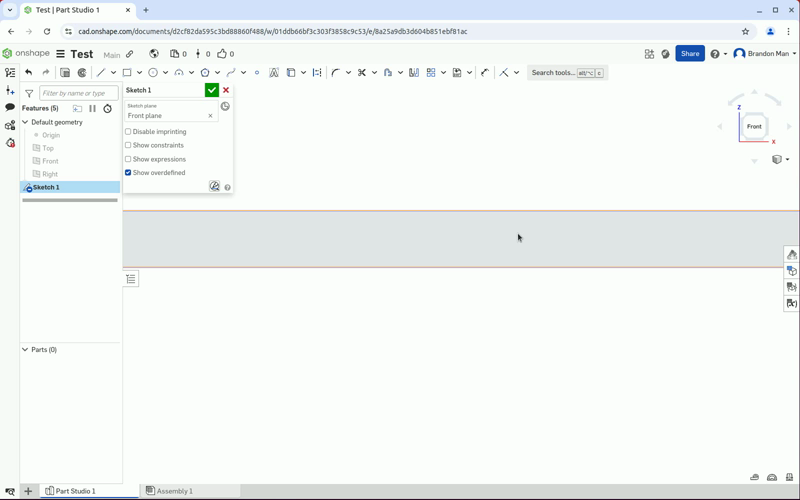
scroll(-6)
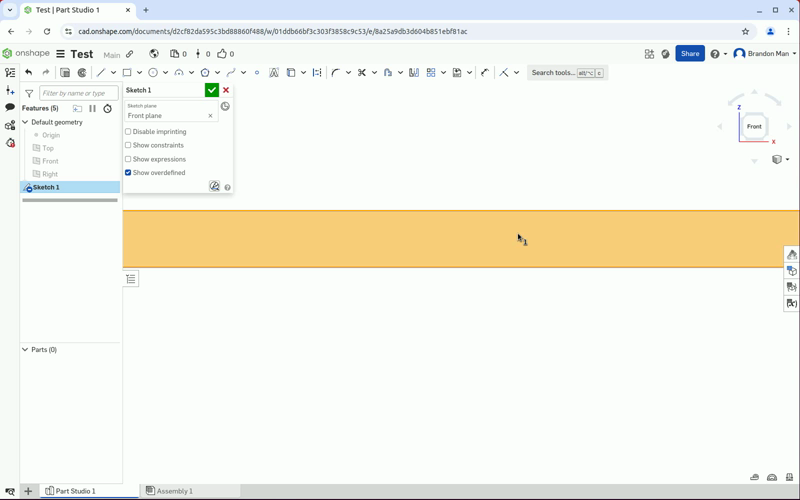
scroll(-6)
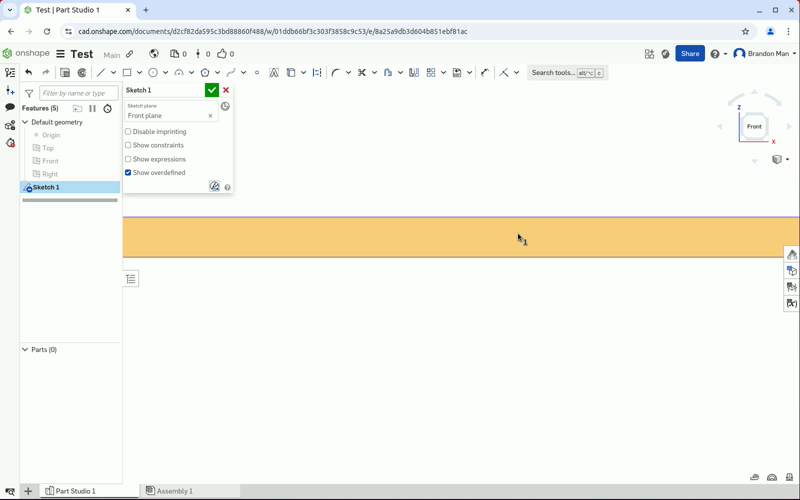
scroll(-6)
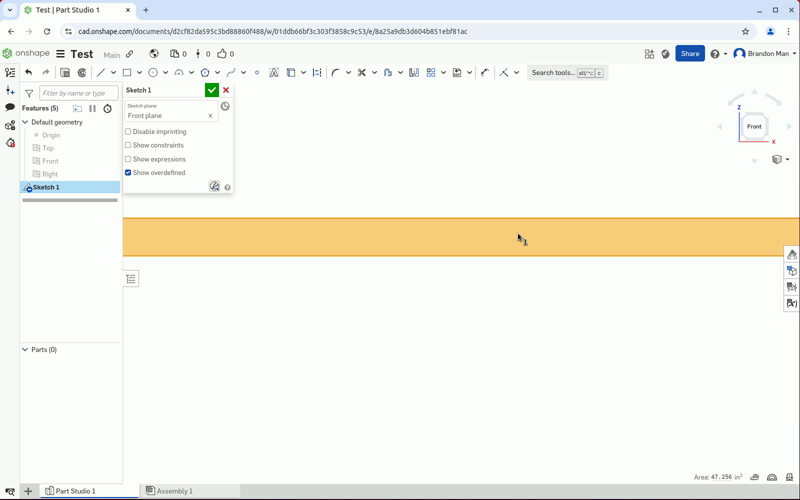
scroll(-6)
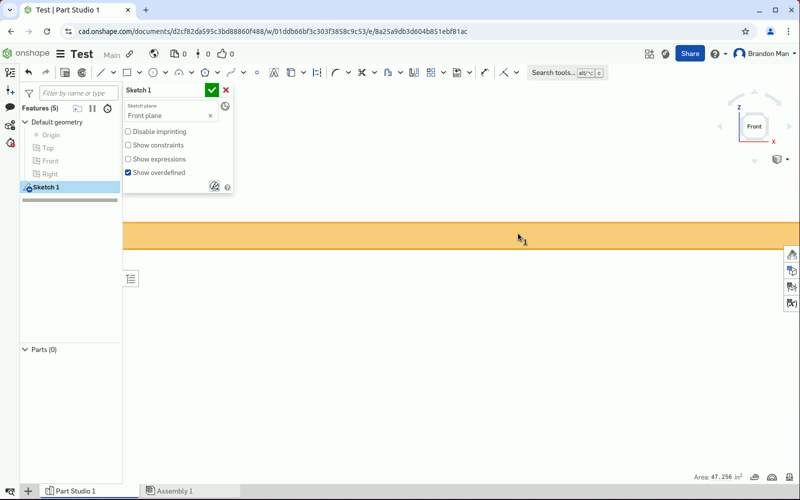
scroll(-6)
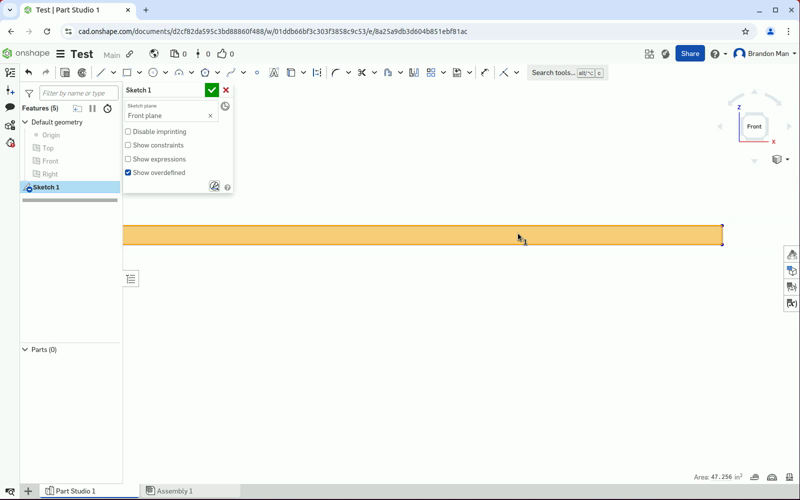
scroll(-6)
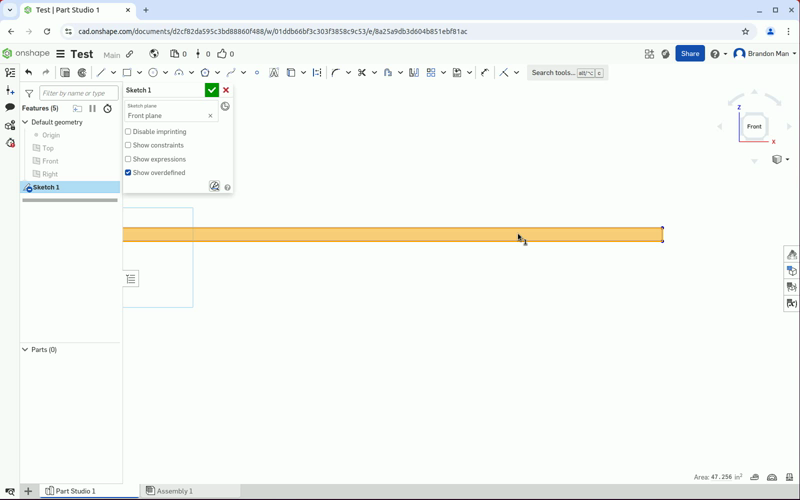
scroll(-6)
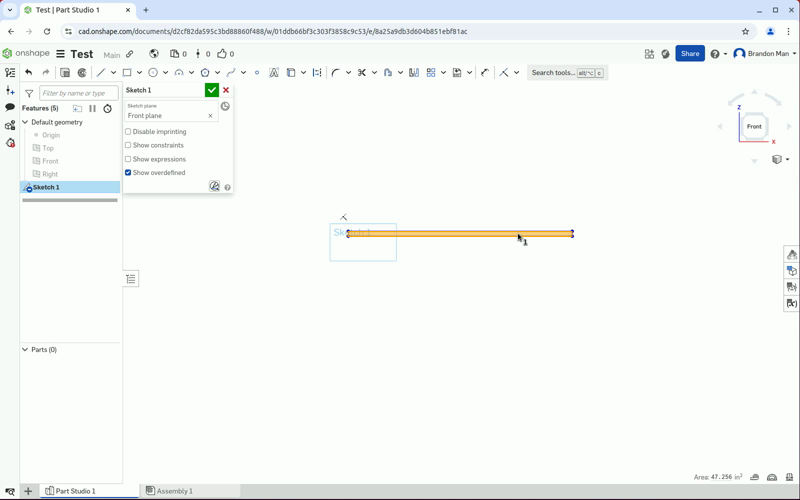
mouse_move(73, 352)
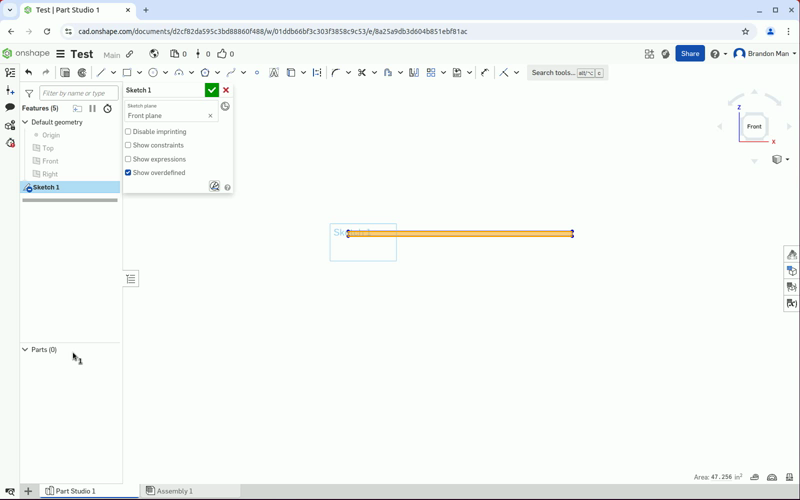
key(shift+y)
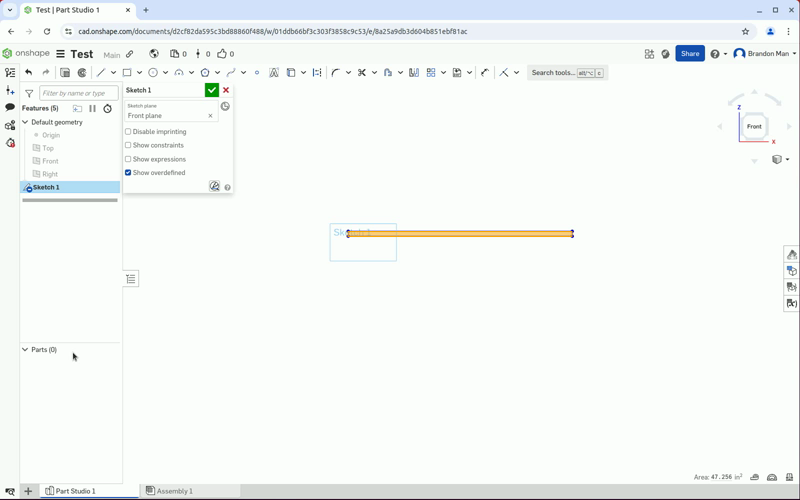
key(shift+e)
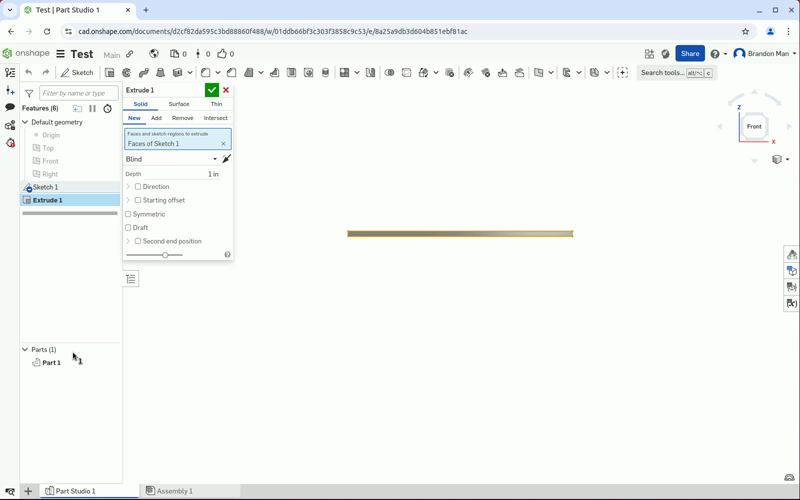
mouse_move(143, 106)
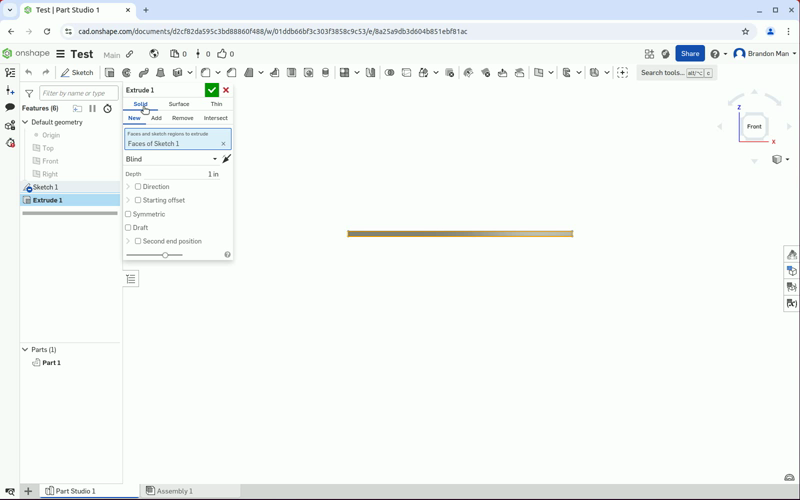
click(143, 106)
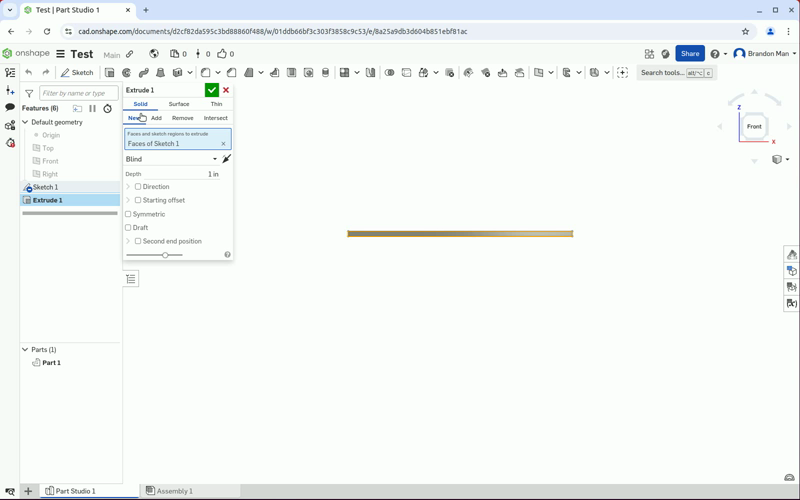
mouse_move(137, 120)
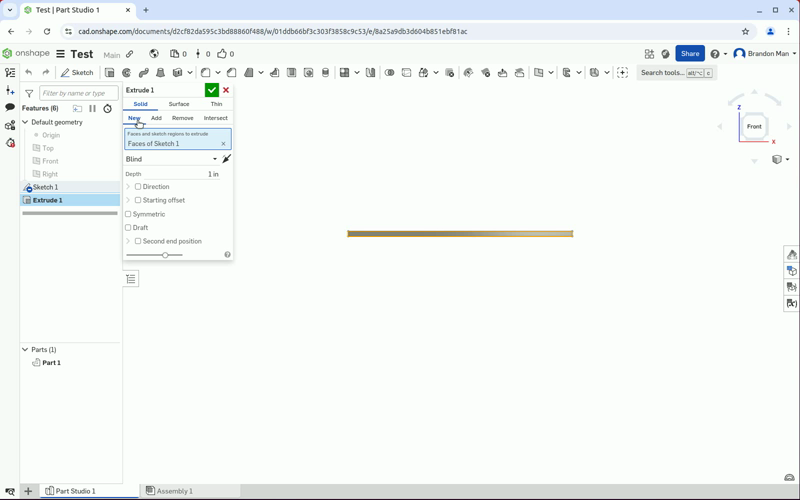
click(137, 120)
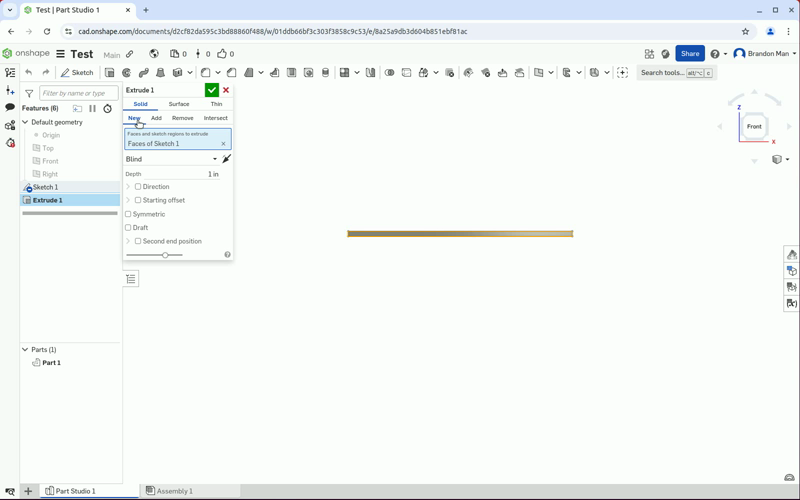
key(tab, 4)
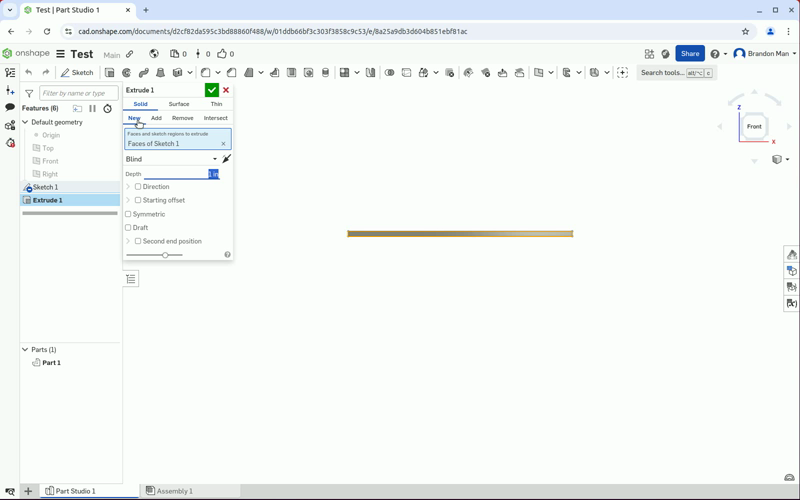
text(3.37)
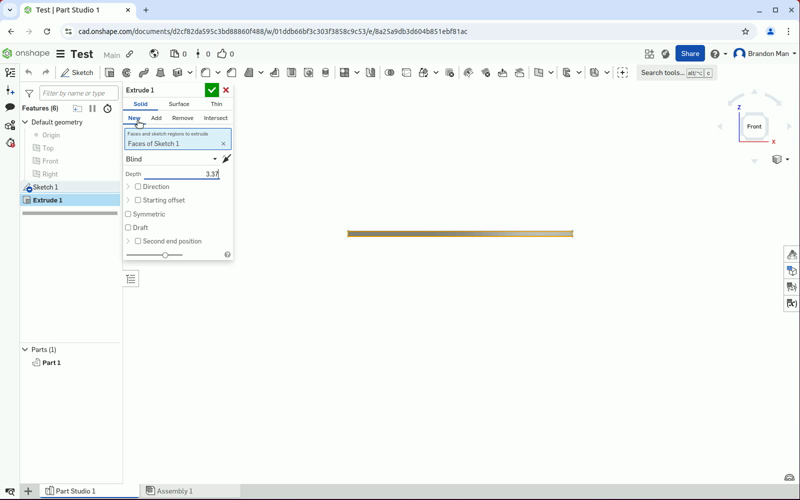
key(enter)
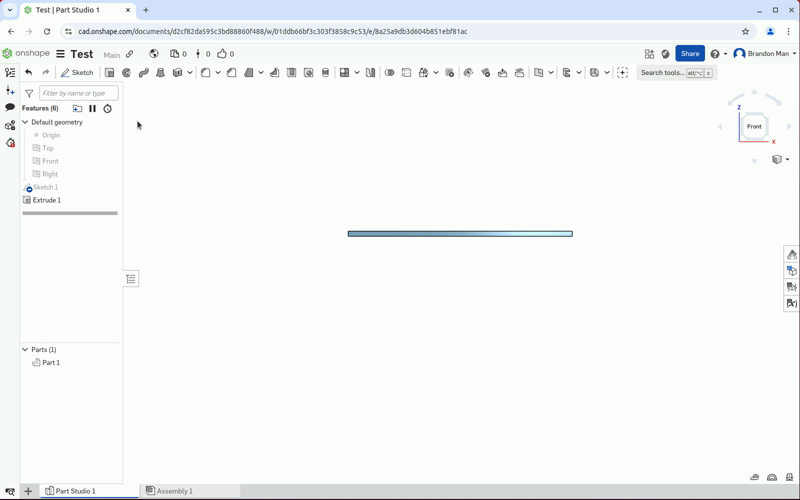
key(shift+h)
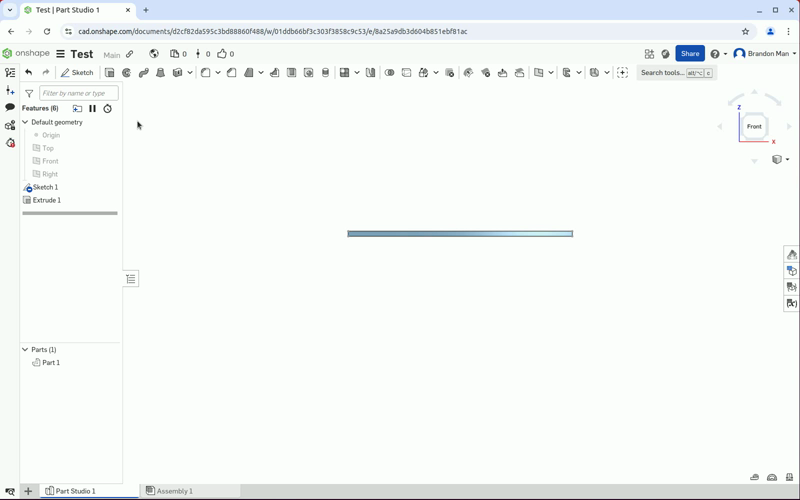
key(shift+h)
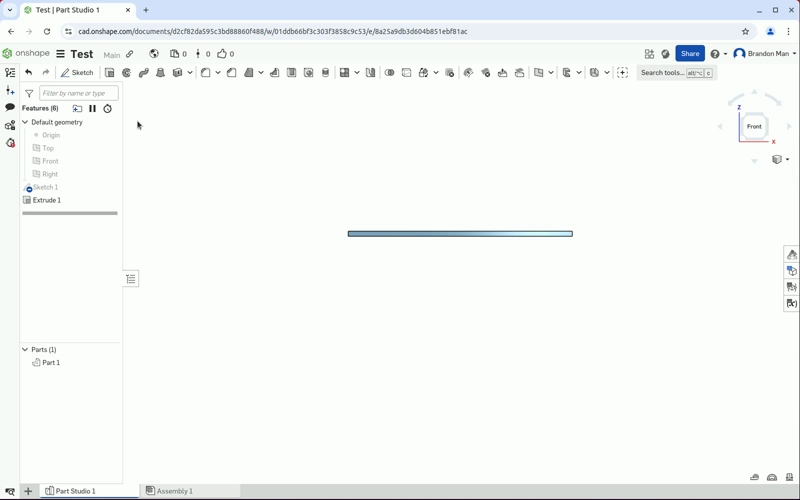
mouse_move(73, 189)
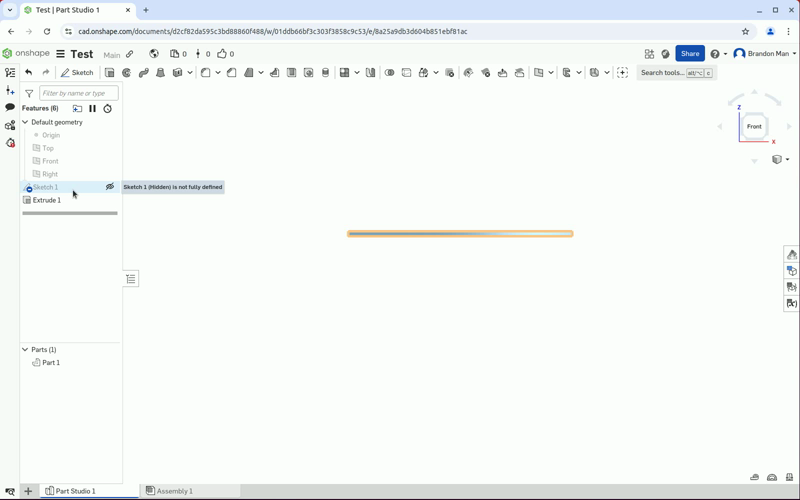
click(73, 189)
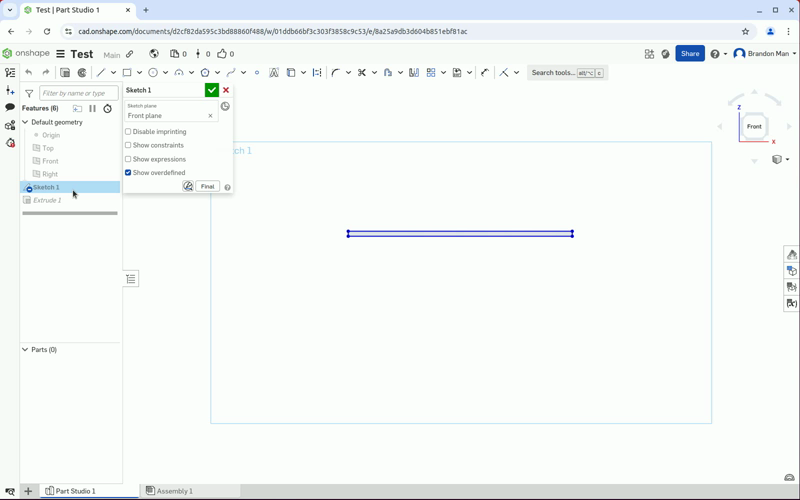
mouse_move(229, 92)
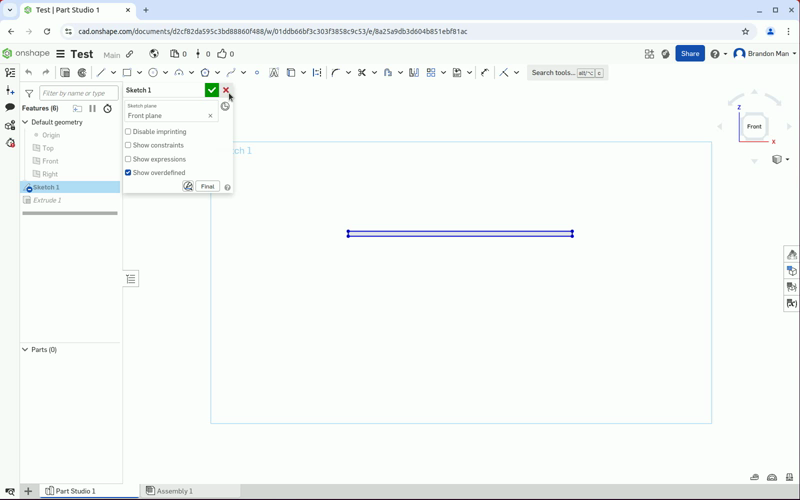
click(229, 92)
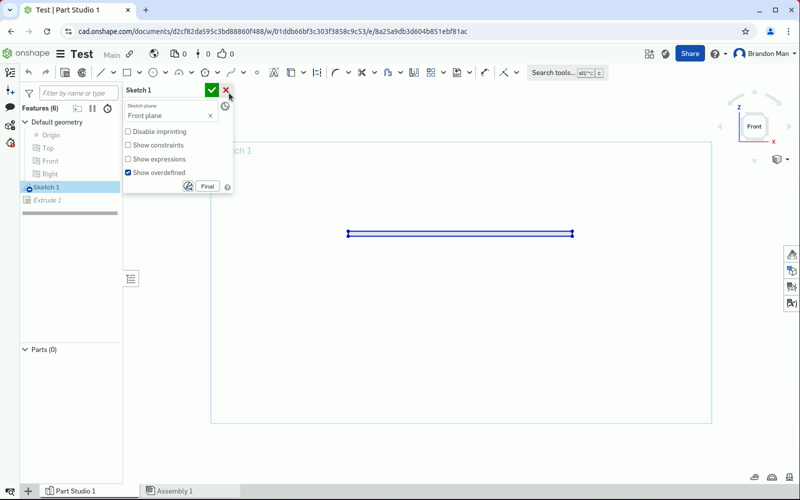
key(shift+s)
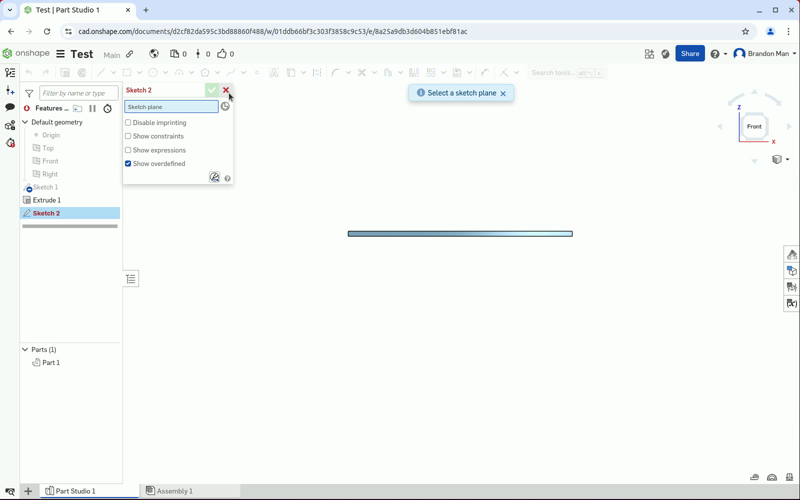
mouse_move(73, 163)
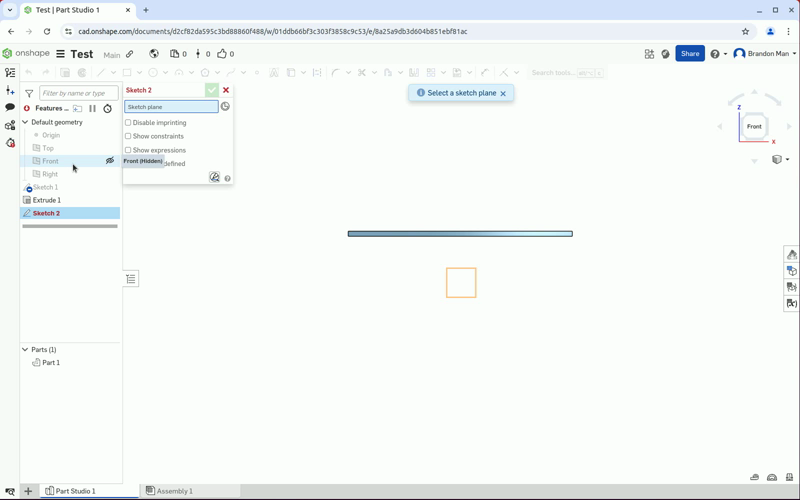
click(73, 163)
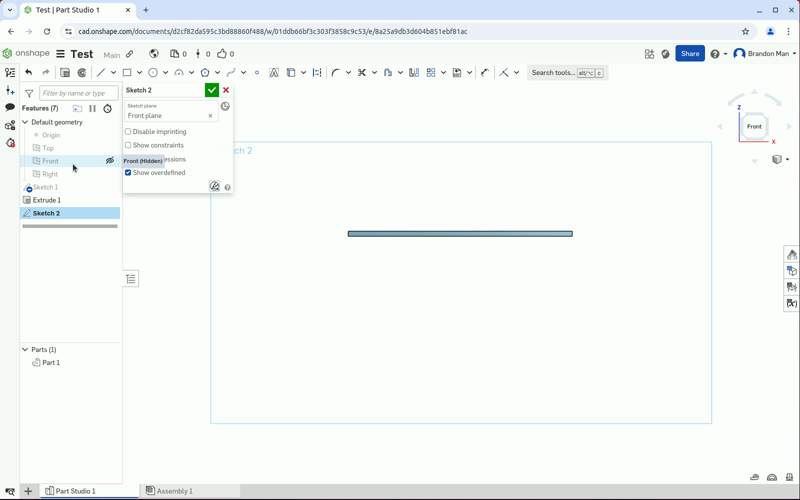
mouse_move(73, 352)
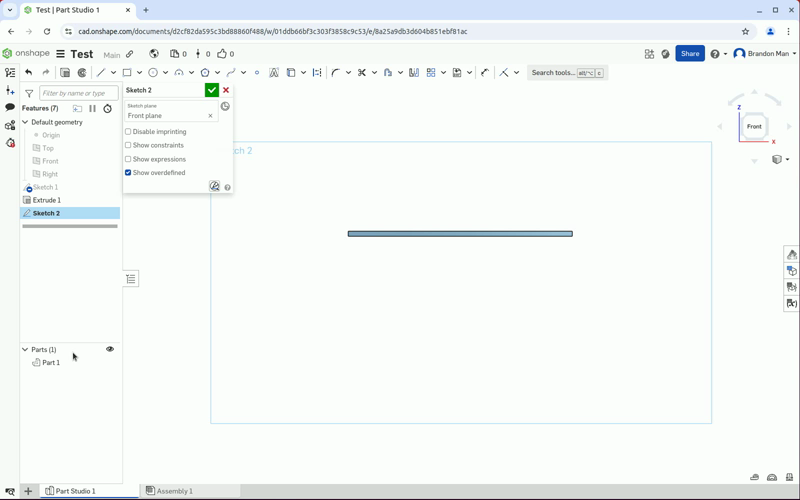
key(y)
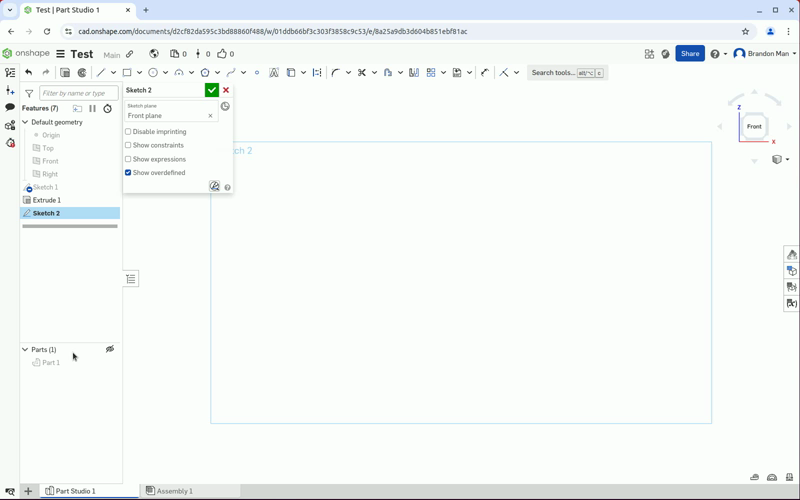
key(l)
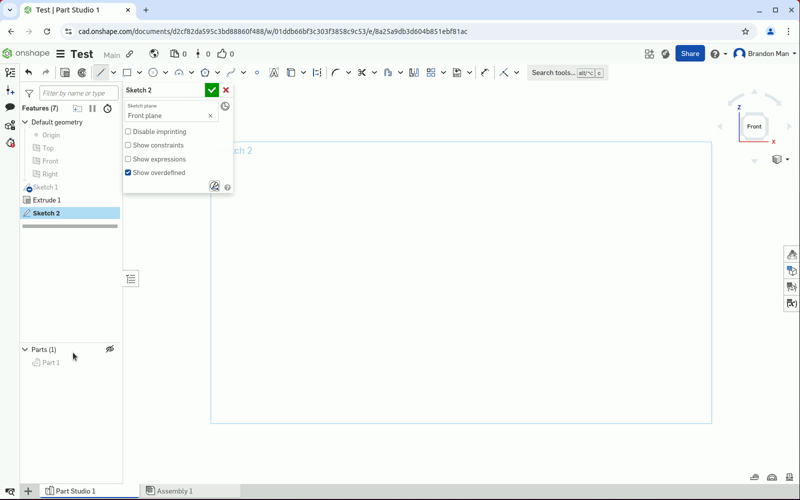
key_down(shift)
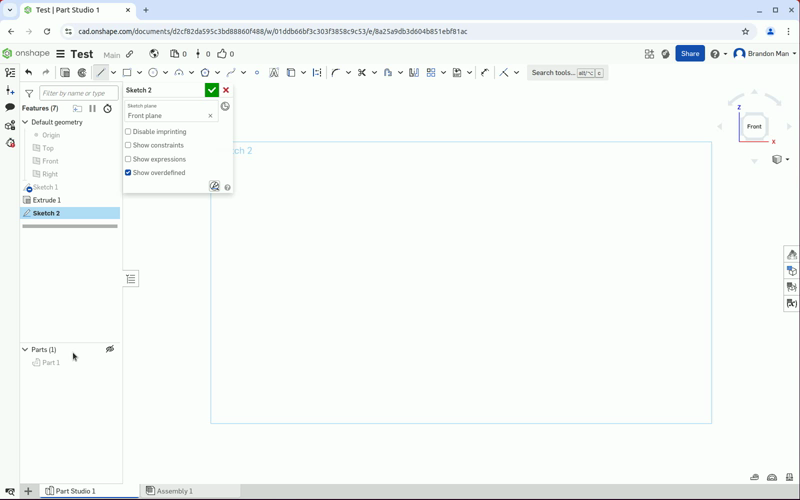
mouse_move(348, 346)
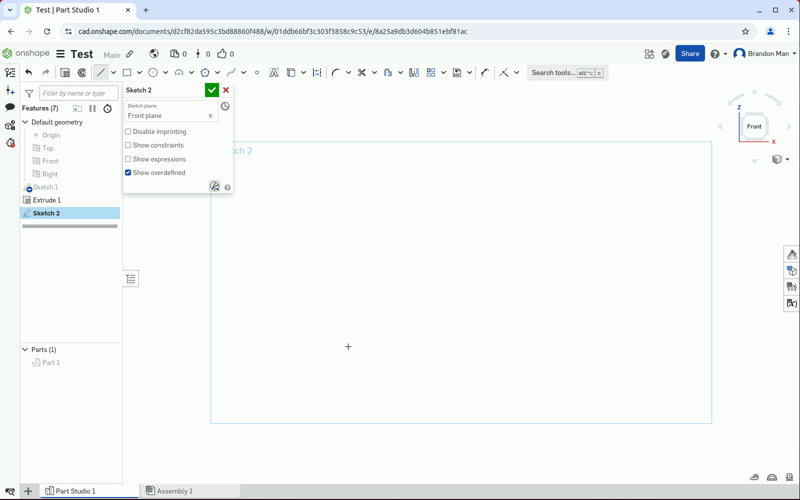
click(348, 346)
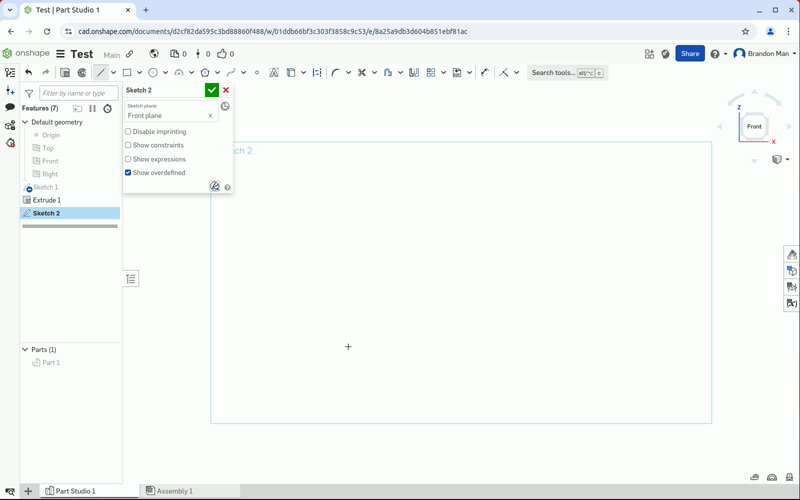
key_up(shift)
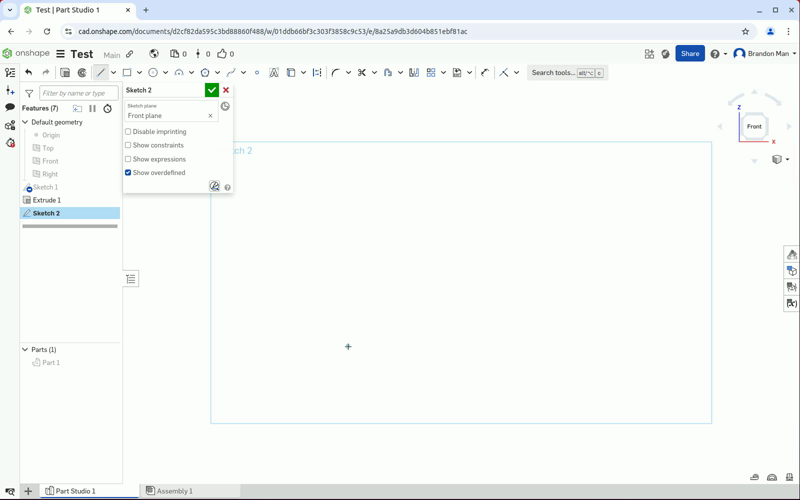
key_down(shift)
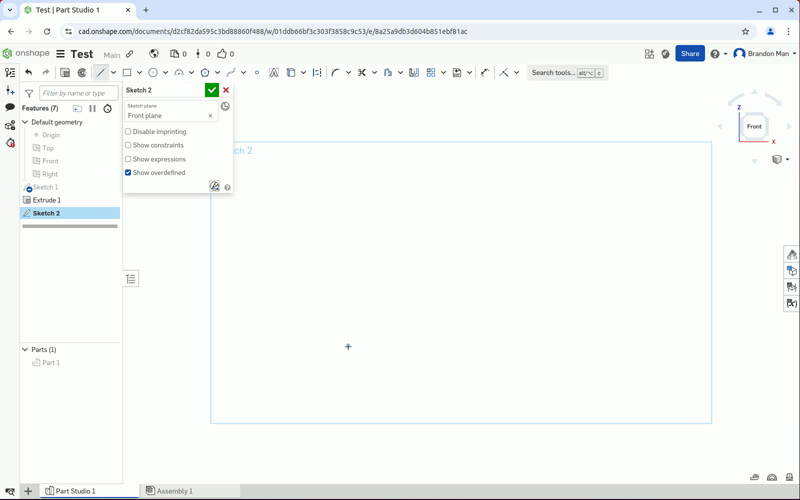
mouse_move(572, 346)
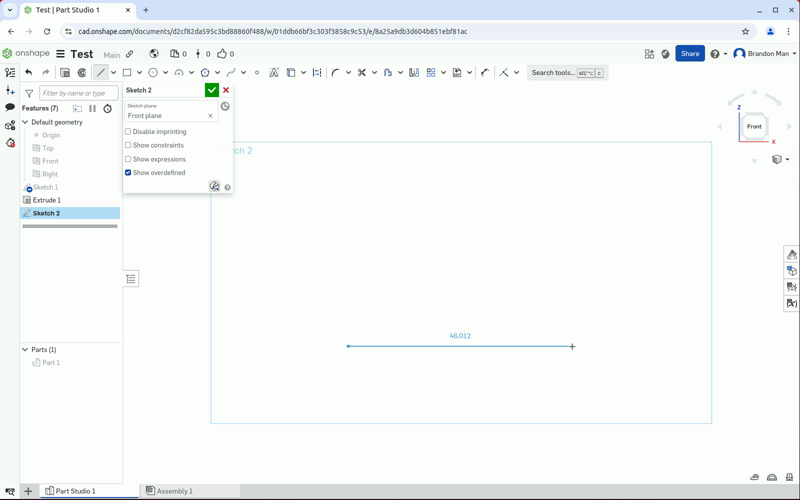
click(572, 346)
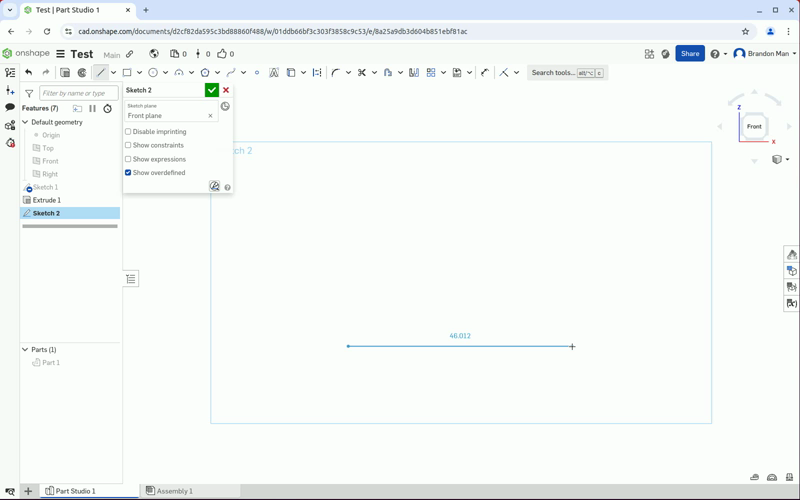
key_up(shift)
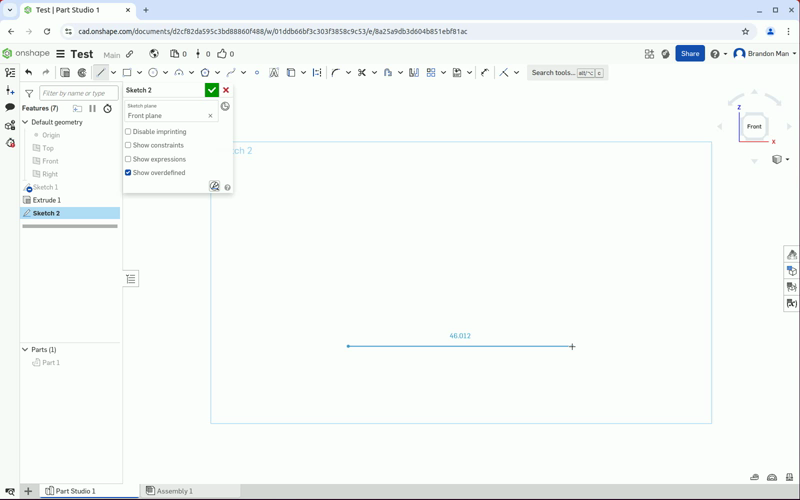
key_down(shift)
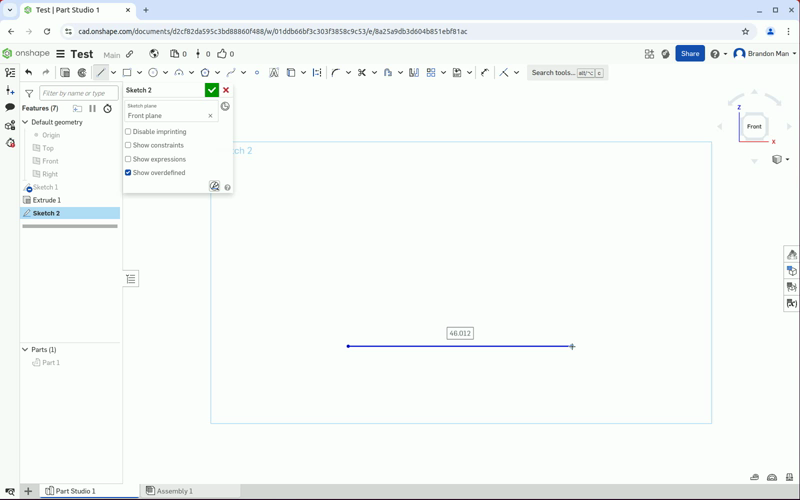
mouse_move(589, 346)
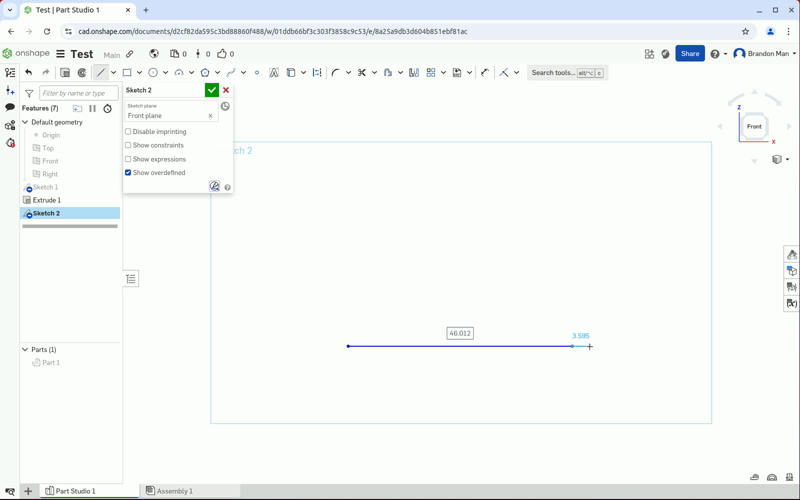
mouse_move(572, 341)
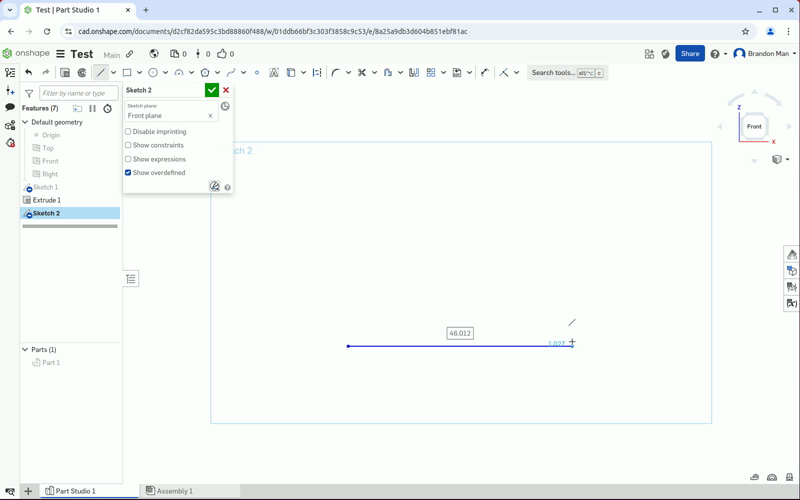
scroll(6)
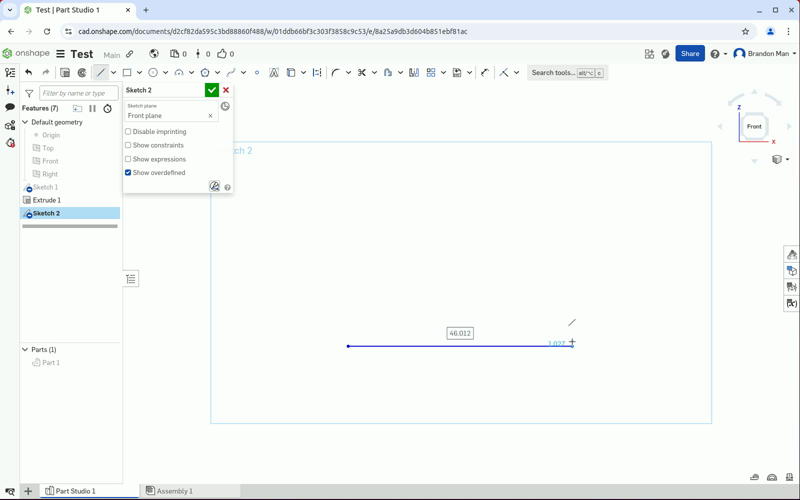
scroll(6)
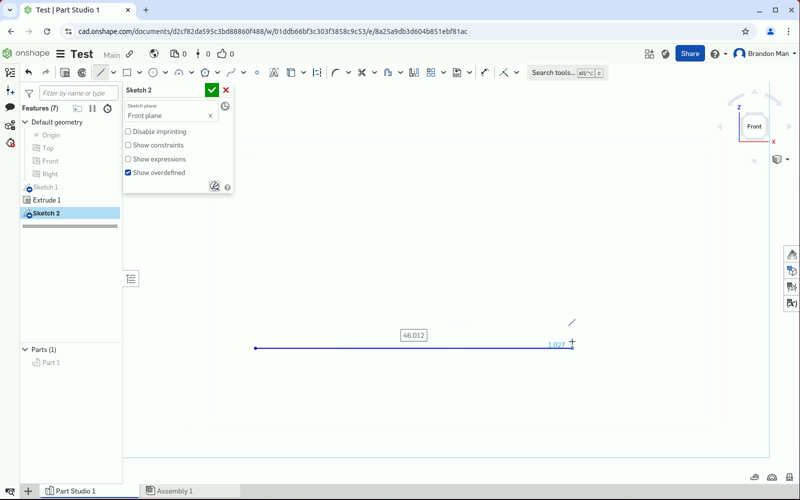
scroll(6)
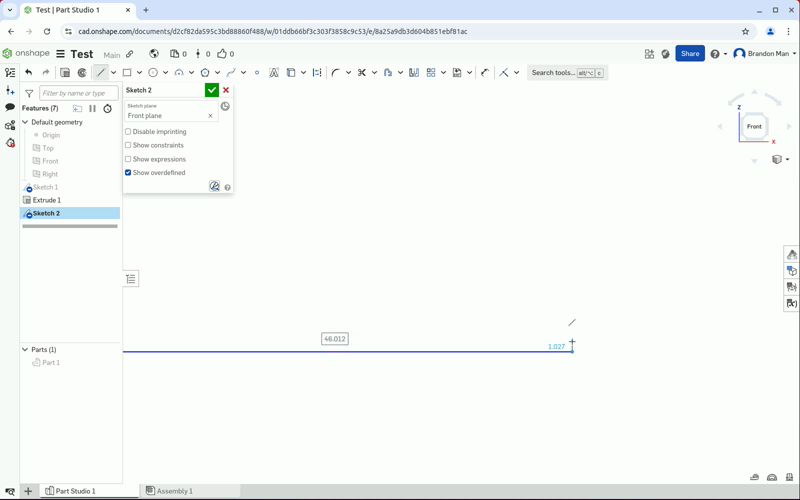
scroll(6)
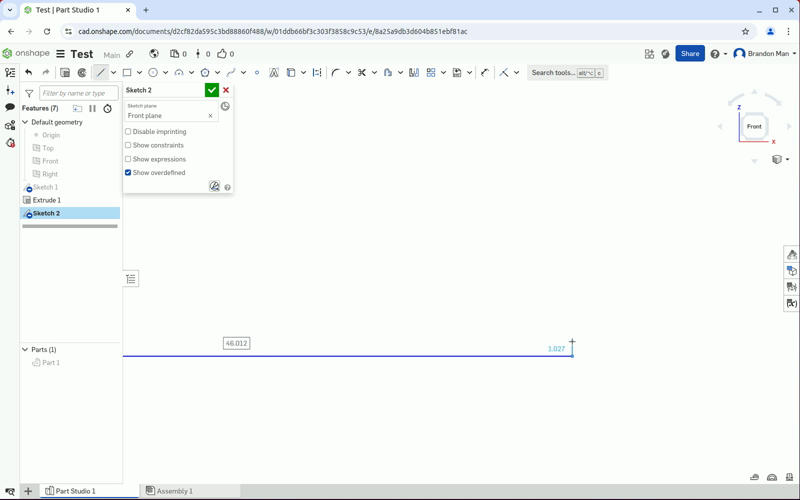
scroll(6)
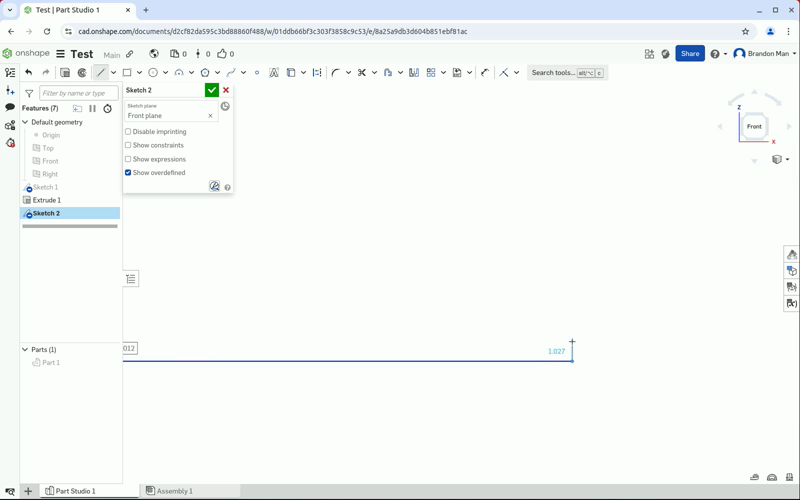
scroll(6)
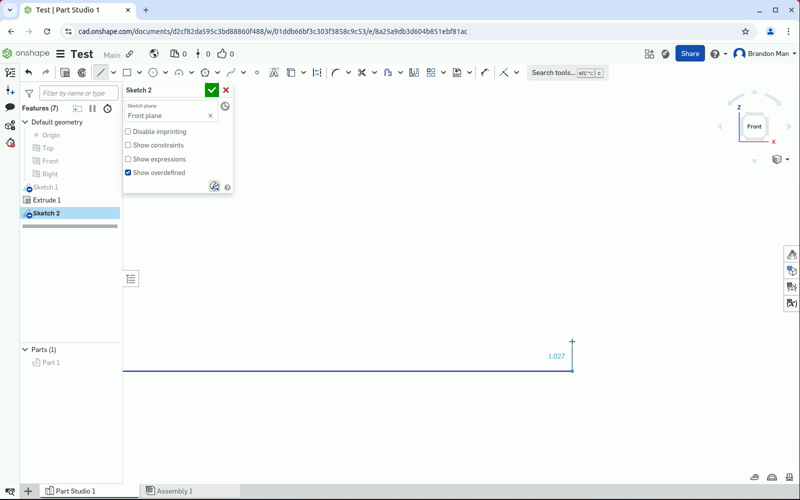
scroll(6)
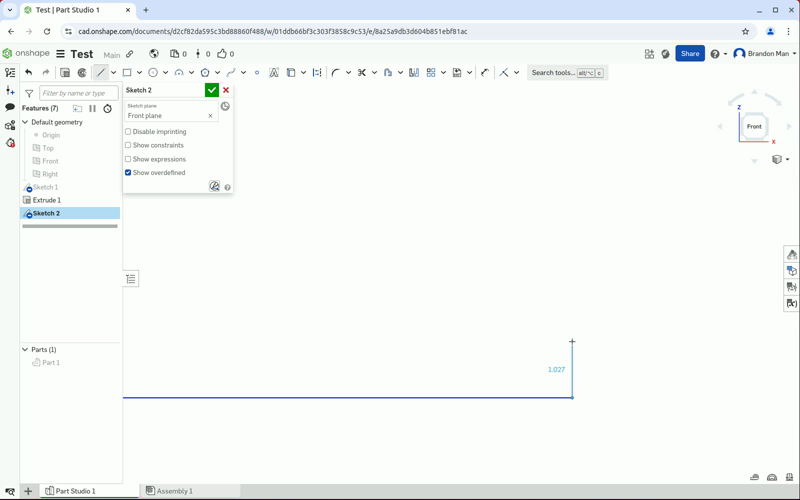
click(572, 341)
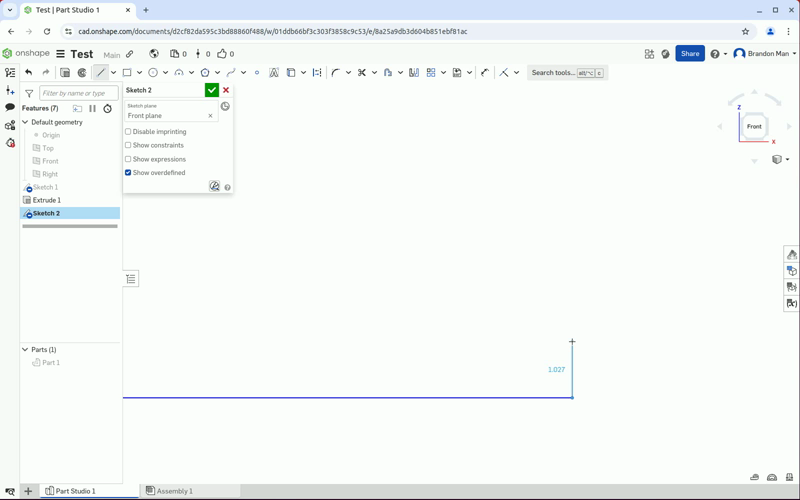
scroll(-6)
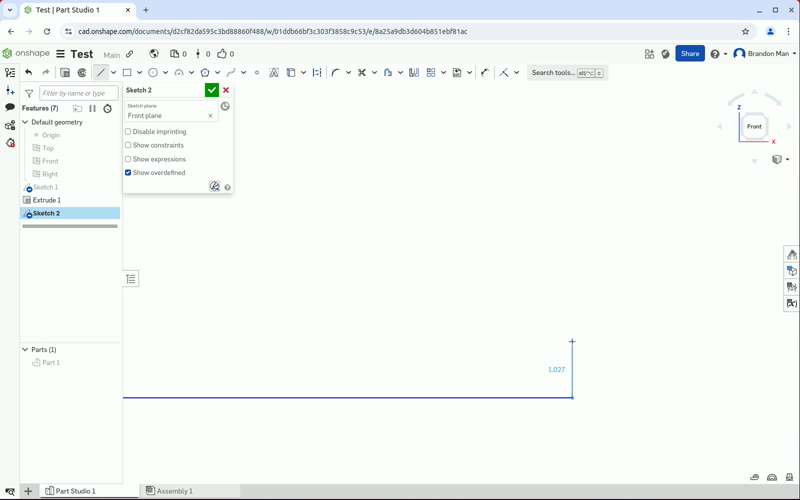
scroll(-6)
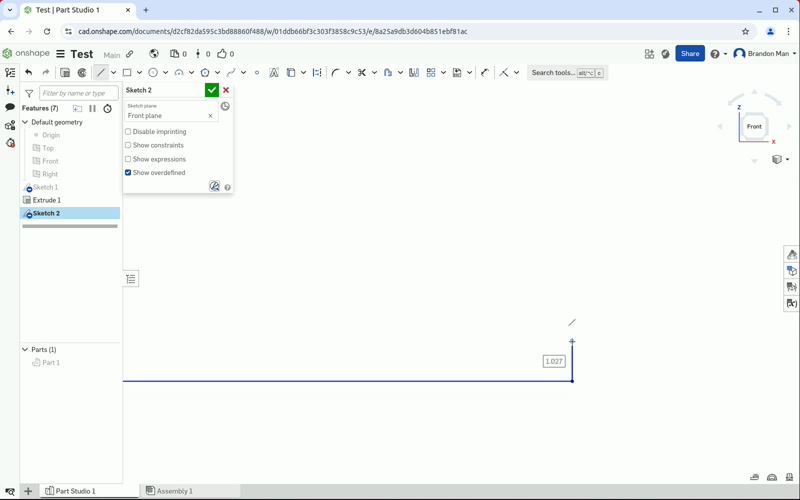
scroll(-6)
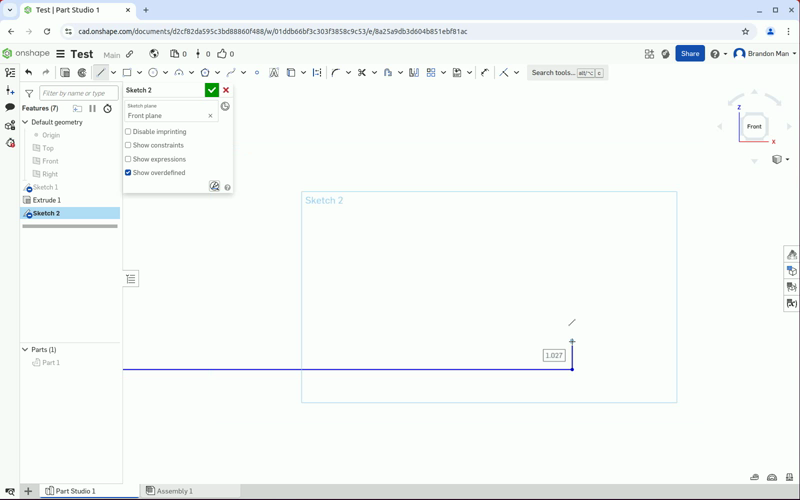
scroll(-6)
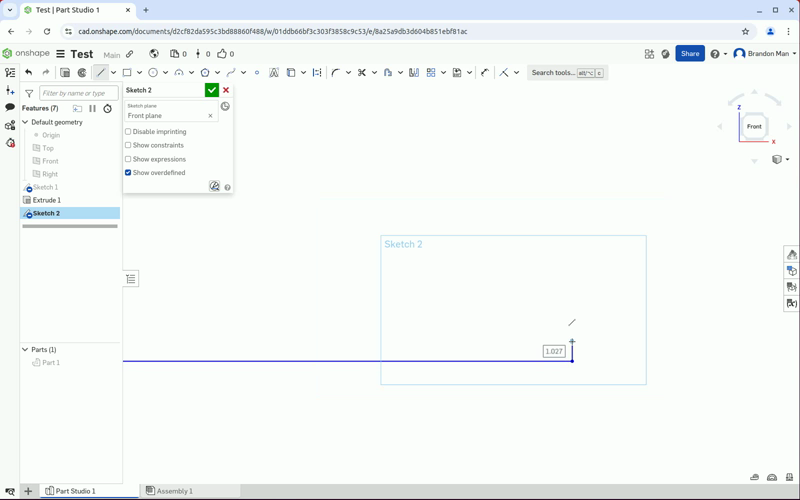
scroll(-6)
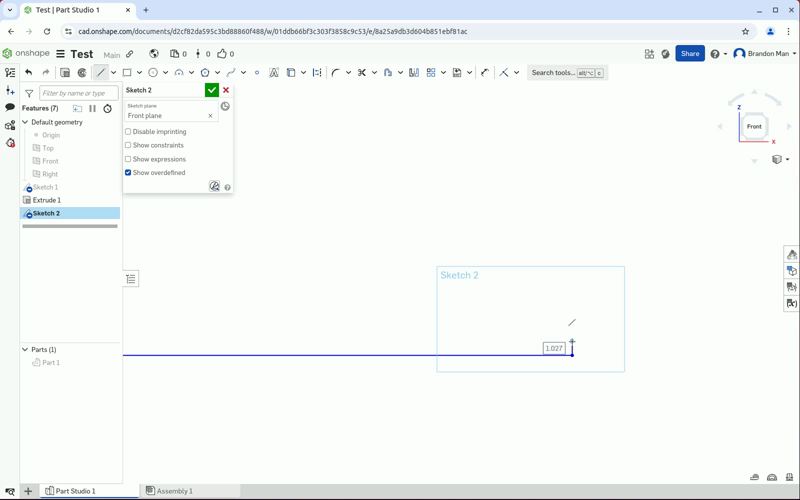
scroll(-6)
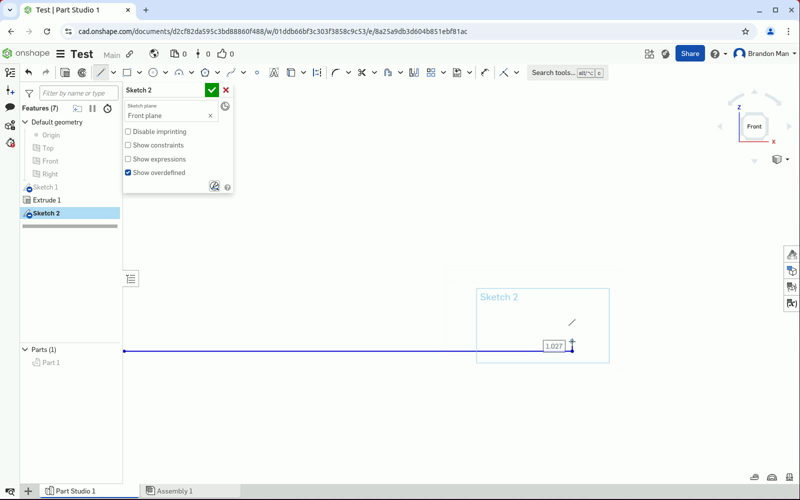
scroll(-6)
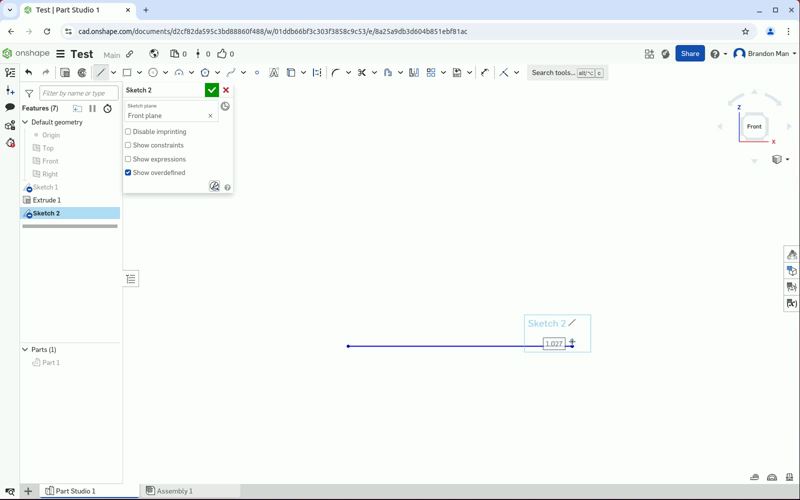
key_up(shift)
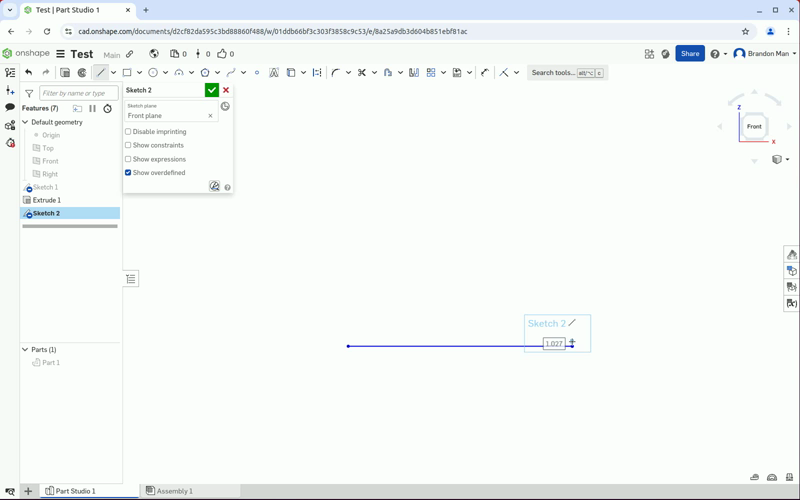
key_down(shift)
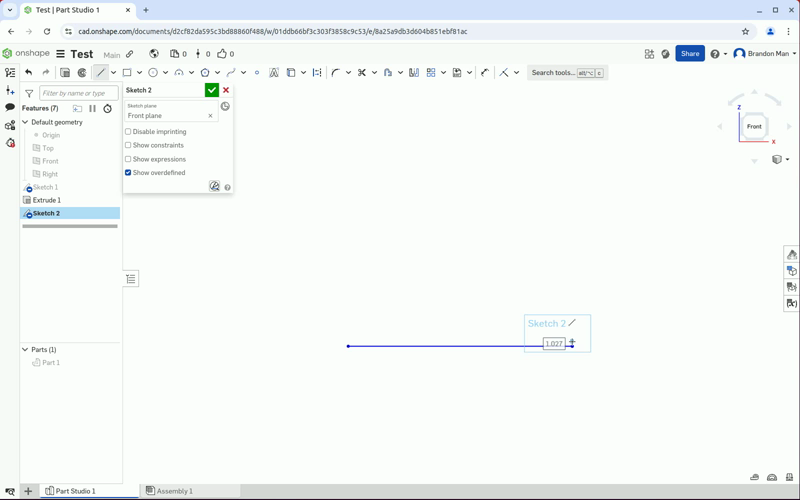
mouse_move(348, 341)
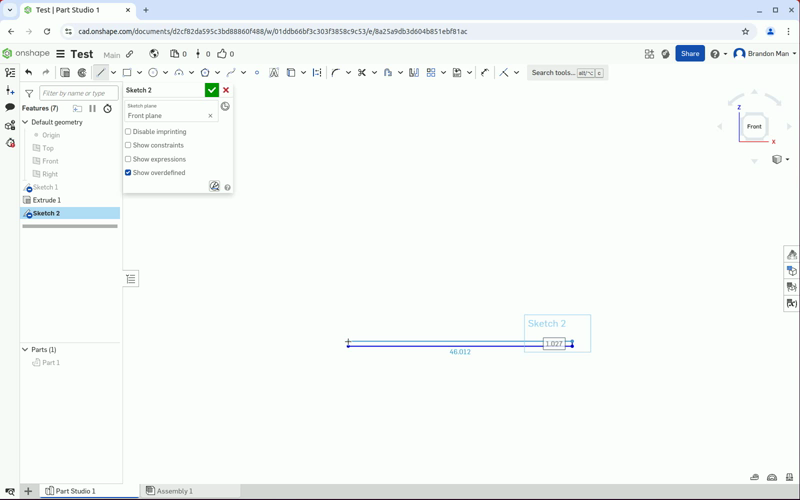
click(348, 341)
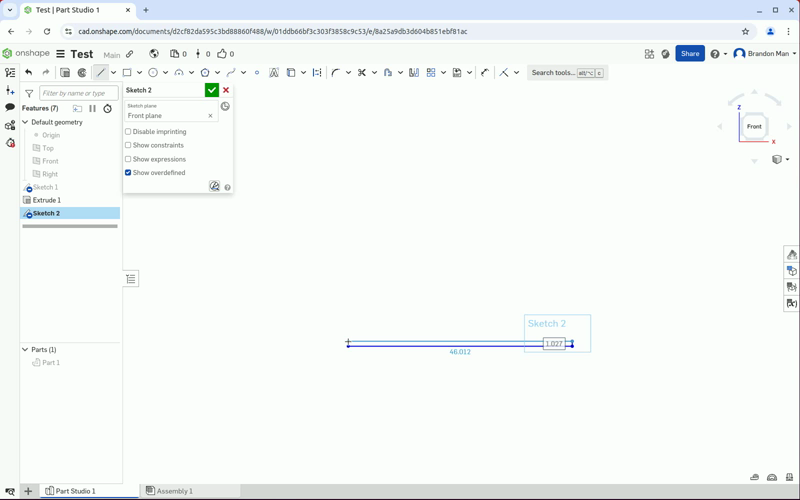
key_up(shift)
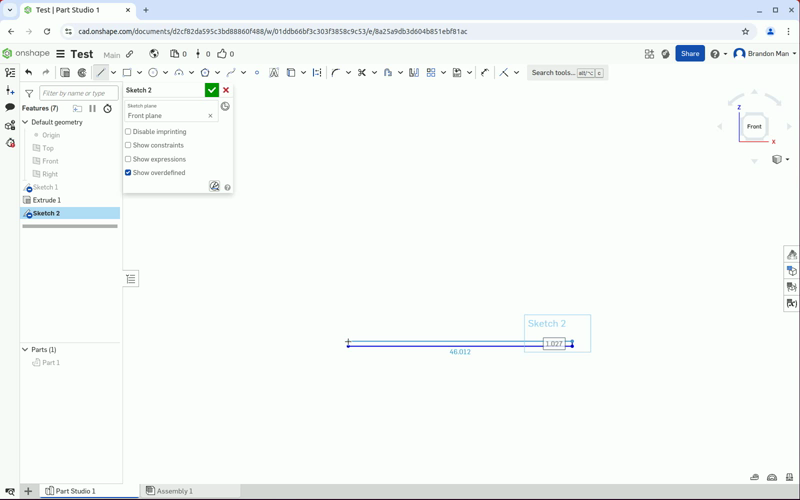
mouse_move(378, 341)
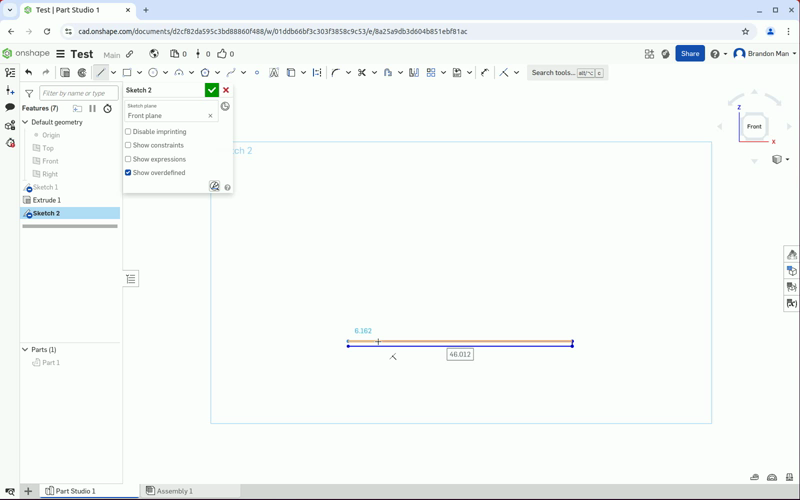
key_down(shift)
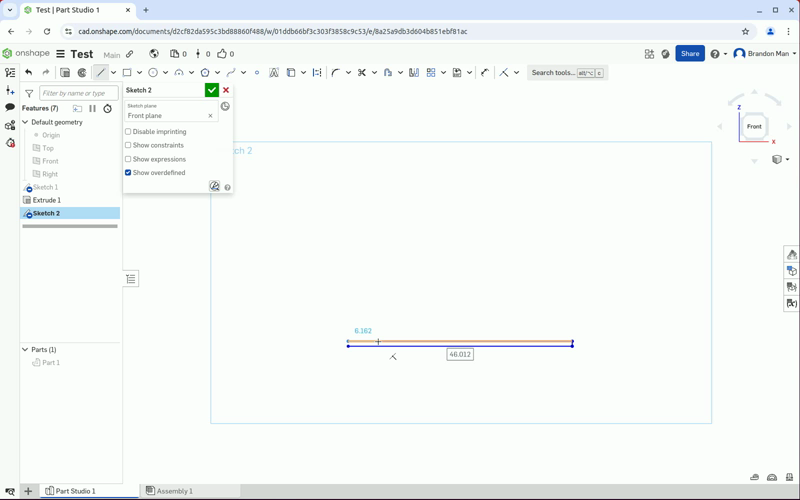
mouse_move(348, 346)
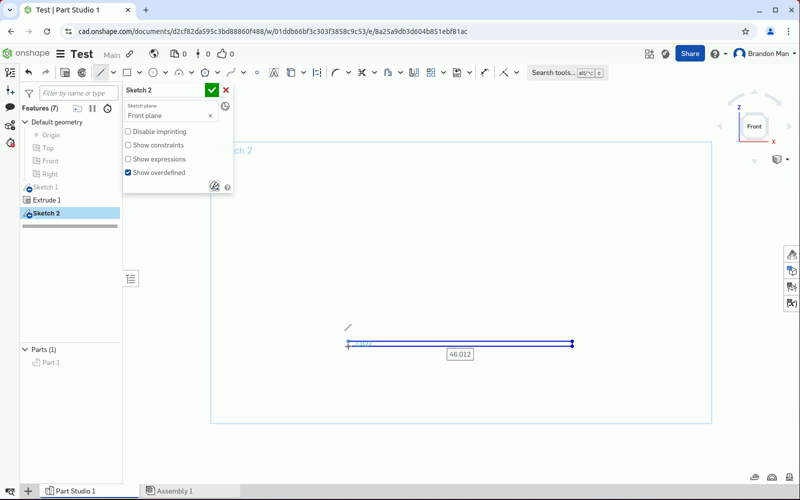
scroll(6)
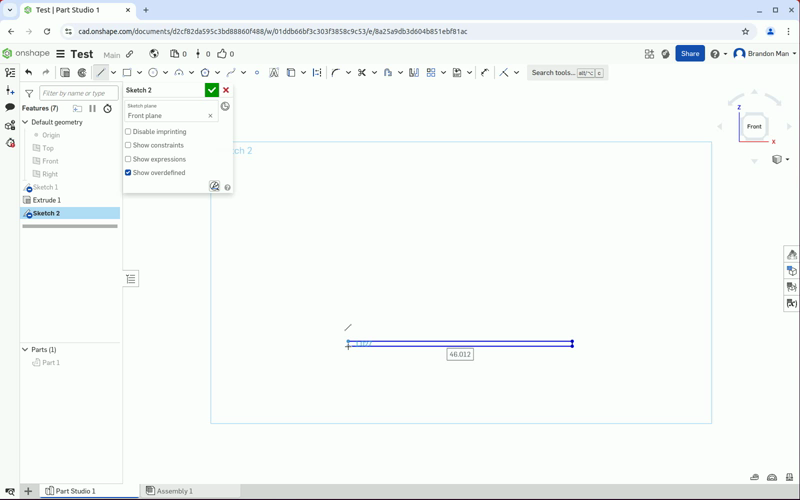
scroll(6)
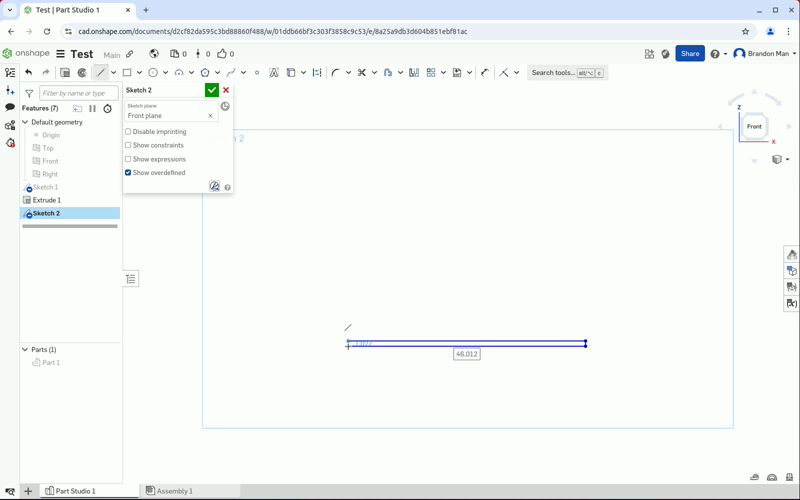
scroll(6)
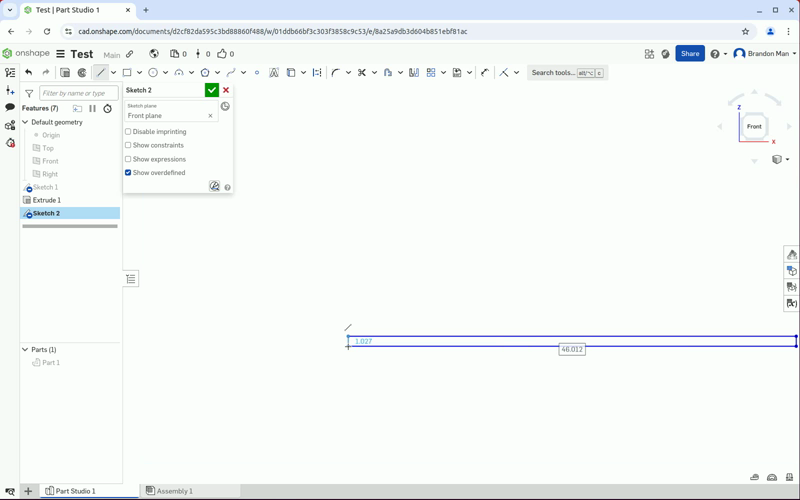
scroll(6)
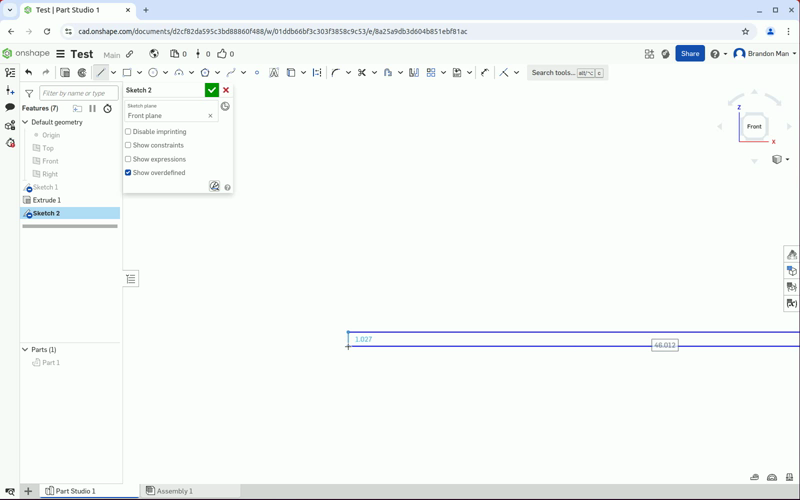
scroll(6)
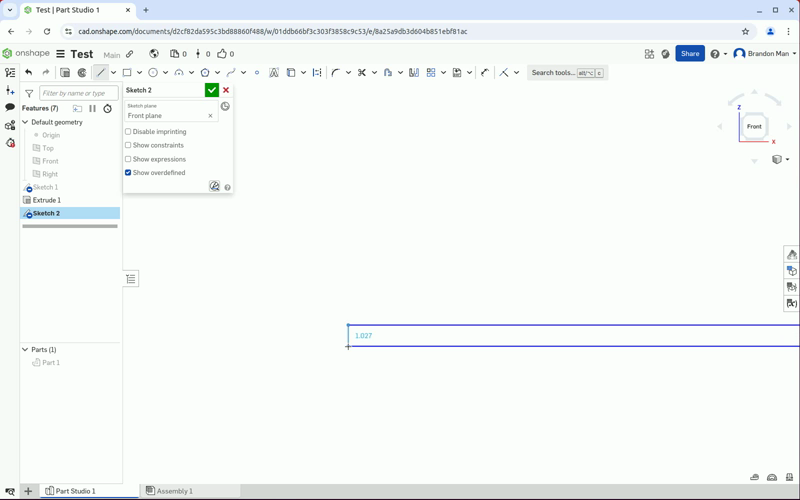
scroll(6)
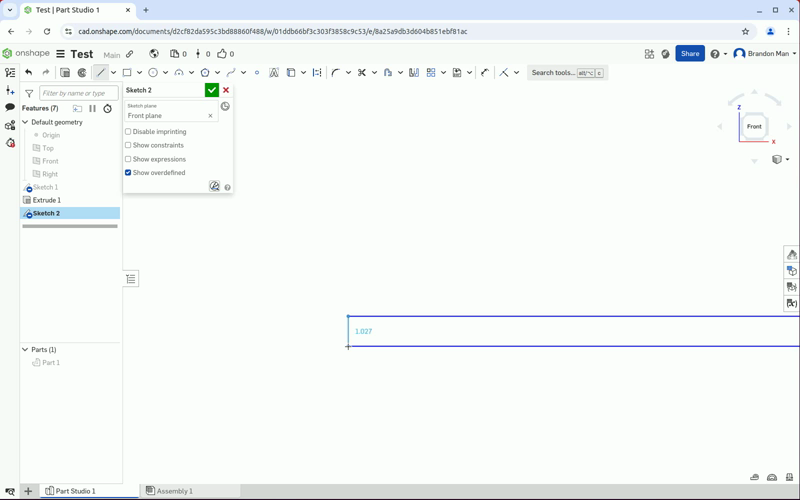
scroll(6)
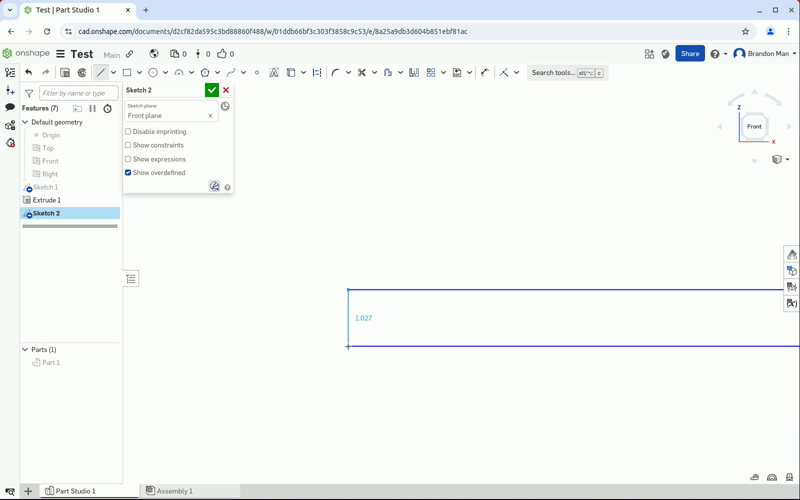
key_up(shift)
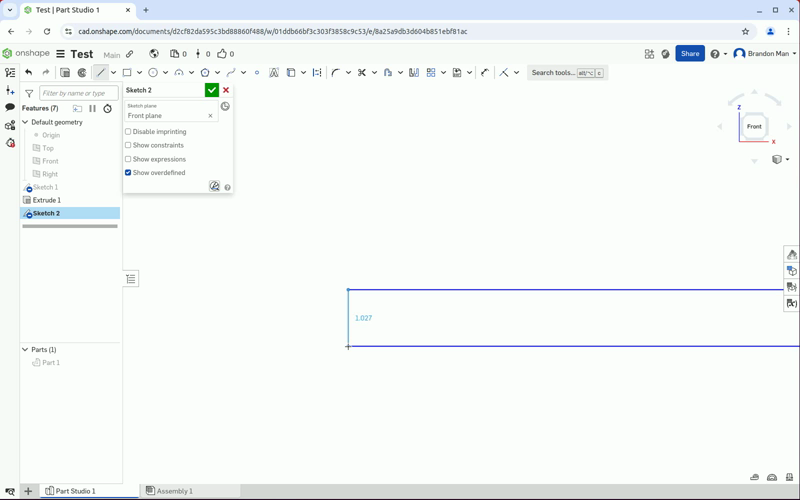
click(348, 346)
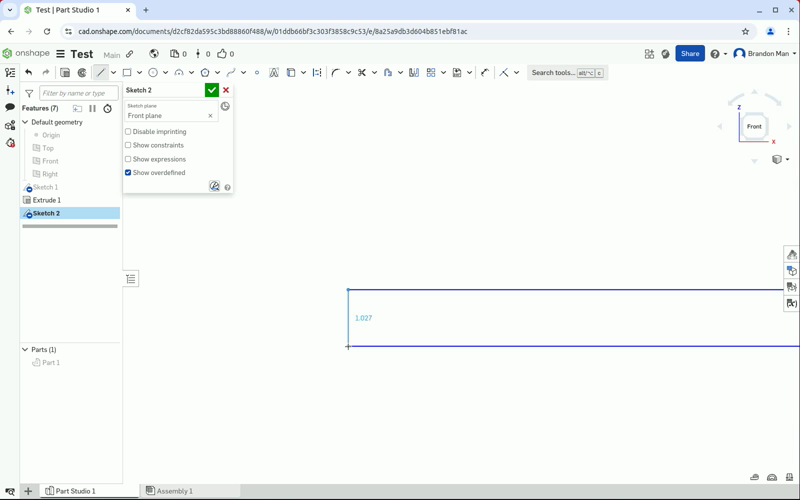
scroll(-6)
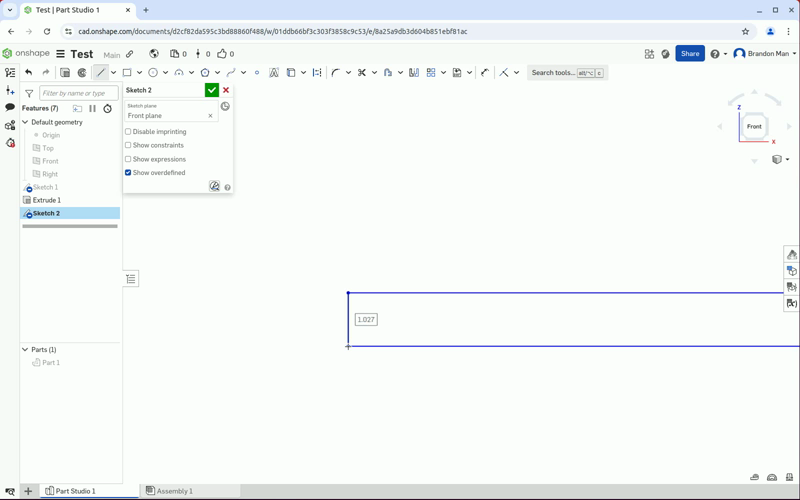
scroll(-6)
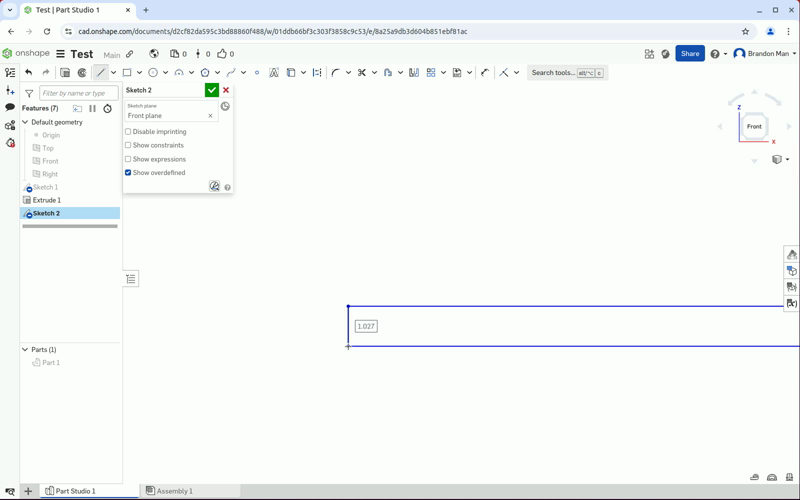
scroll(-6)
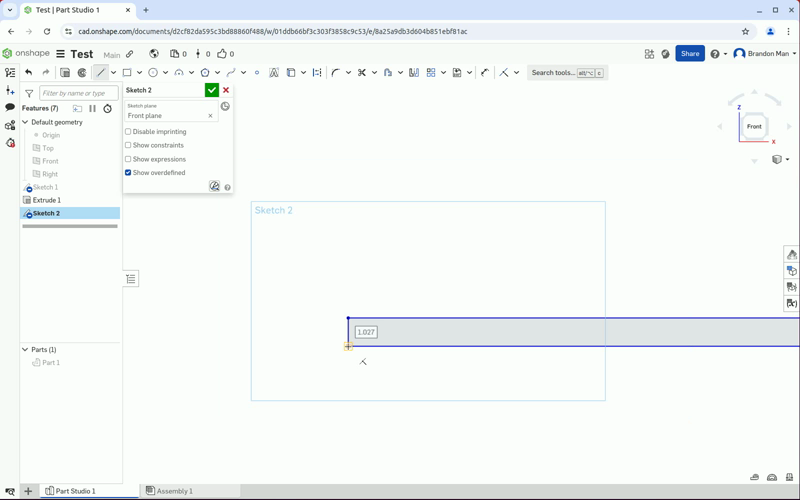
scroll(-6)
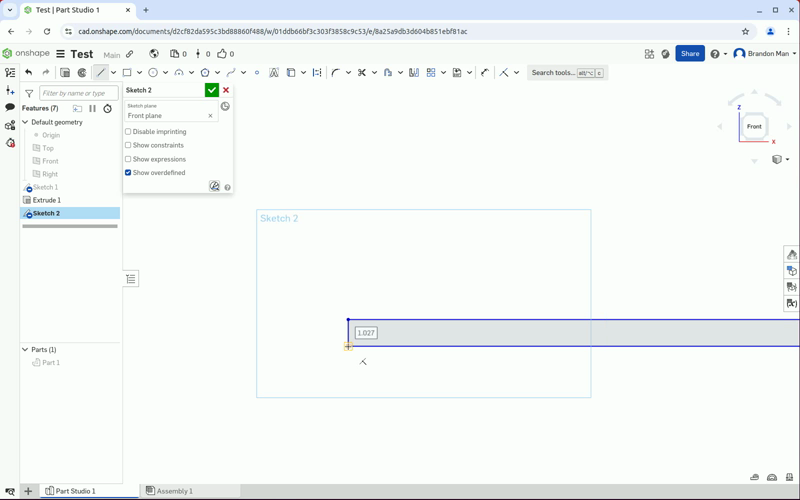
scroll(-6)
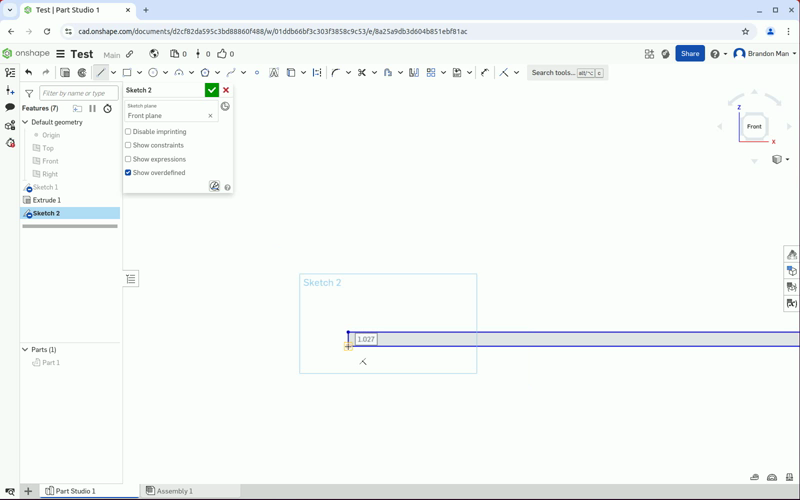
scroll(-6)
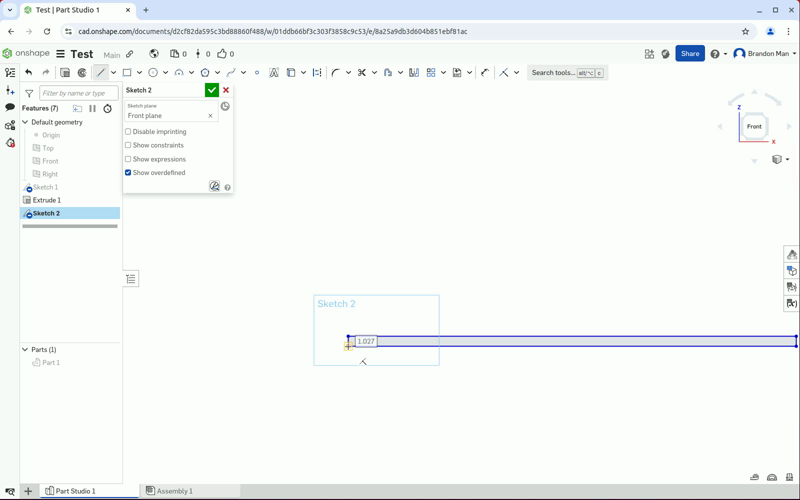
scroll(-6)
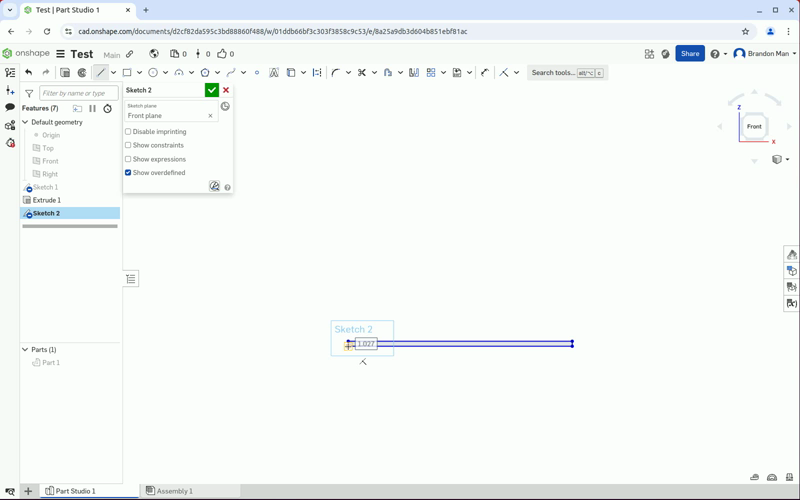
key(esc)
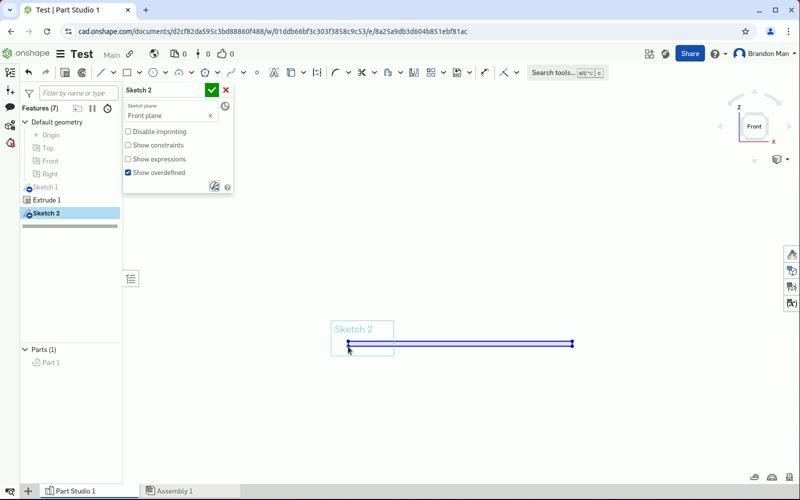
mouse_move(539, 342)
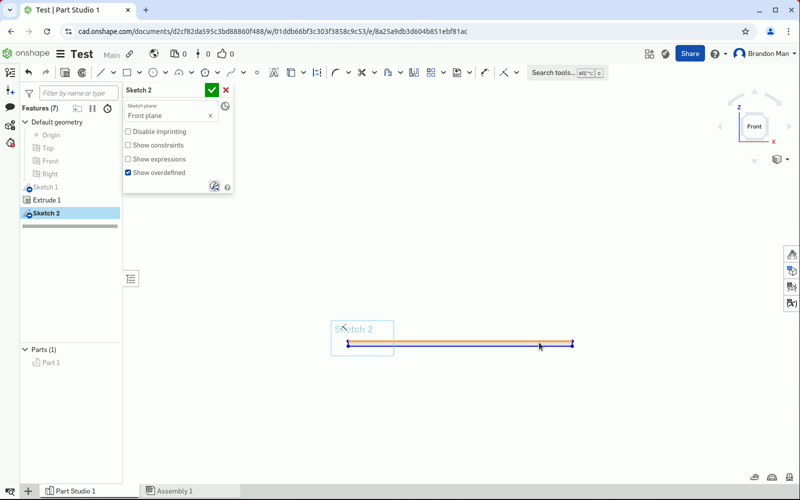
scroll(6)
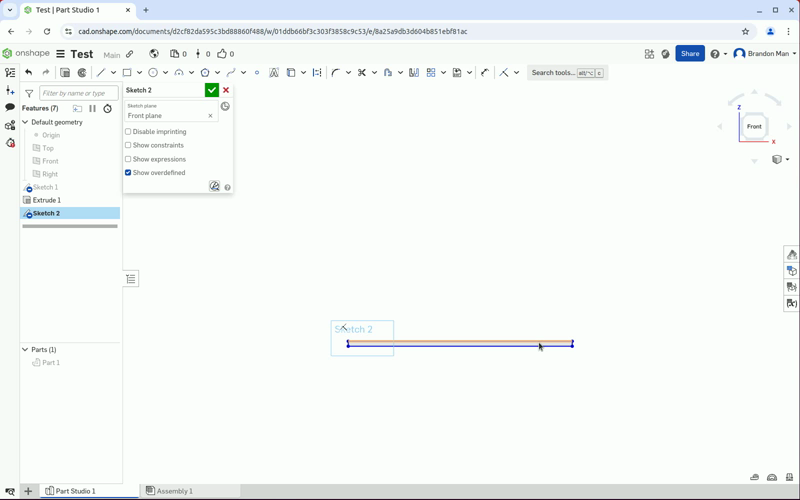
scroll(6)
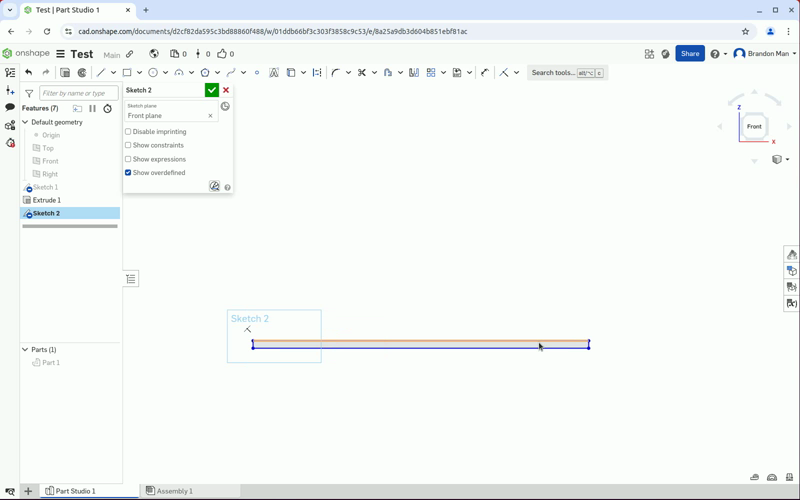
scroll(6)
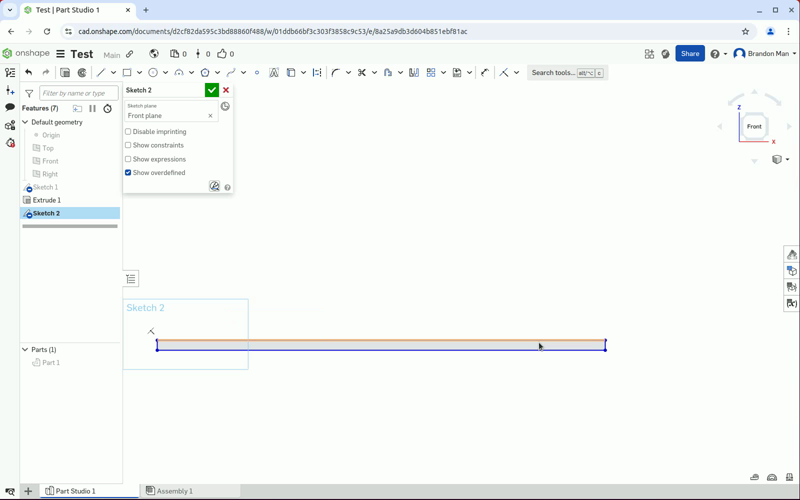
scroll(6)
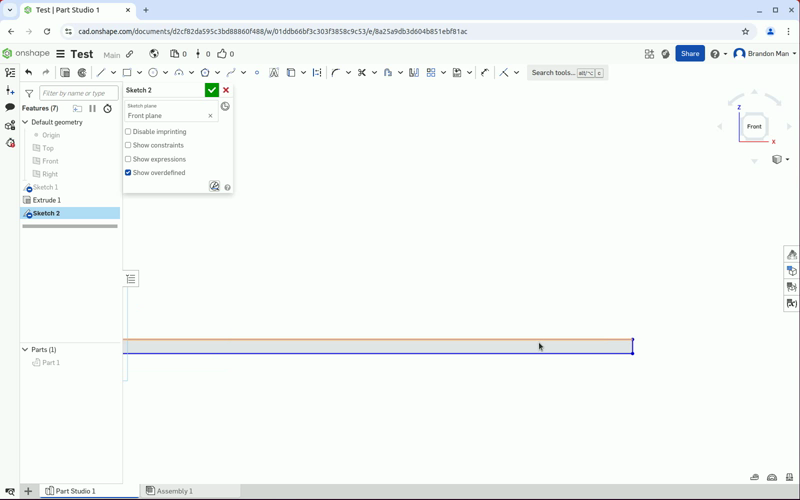
scroll(6)
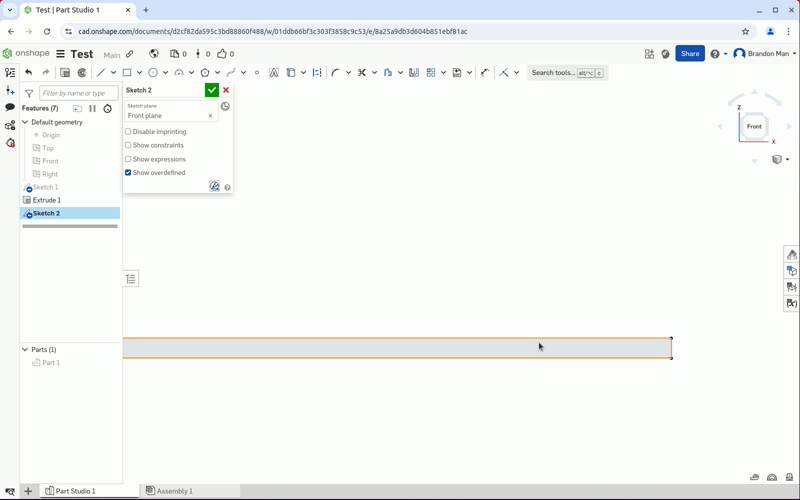
scroll(6)
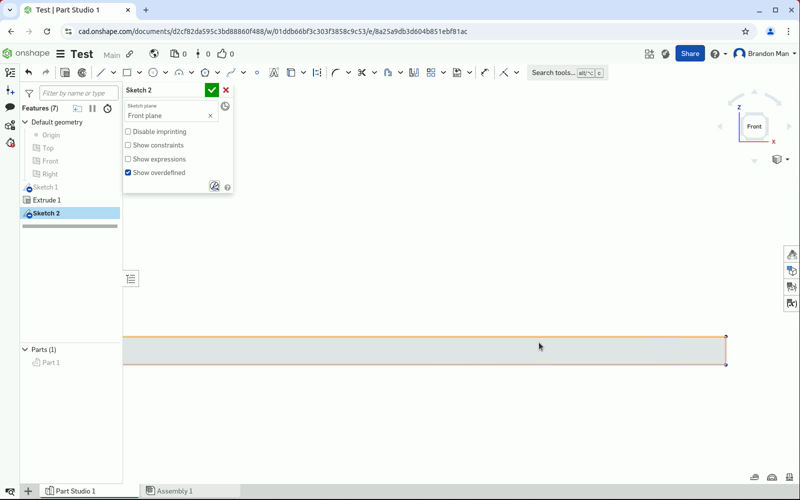
scroll(6)
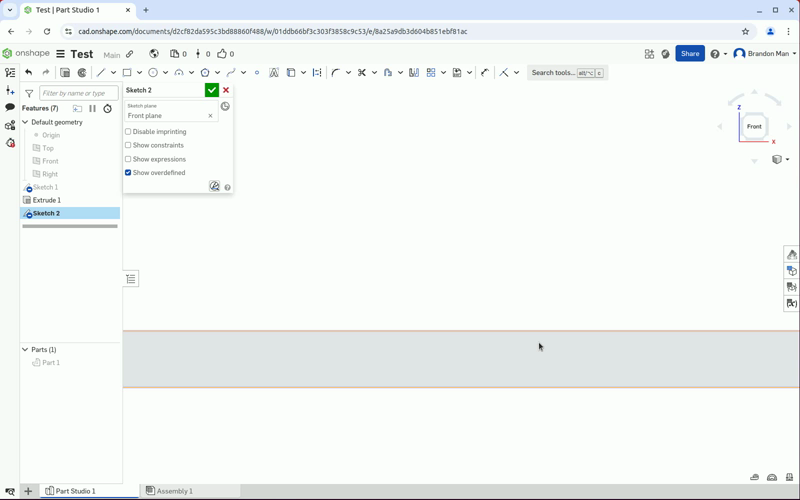
click(539, 342)
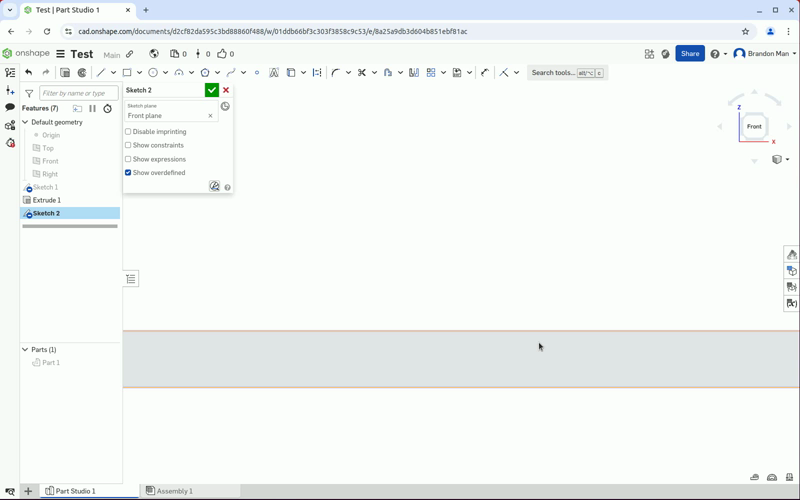
scroll(-6)
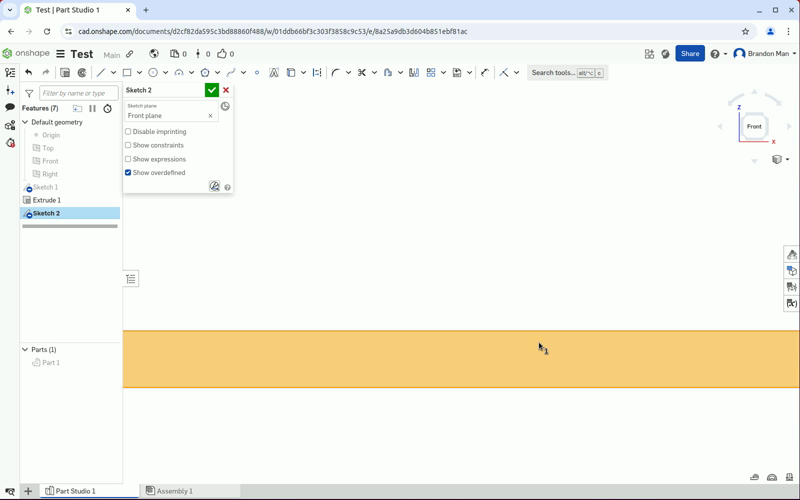
scroll(-6)
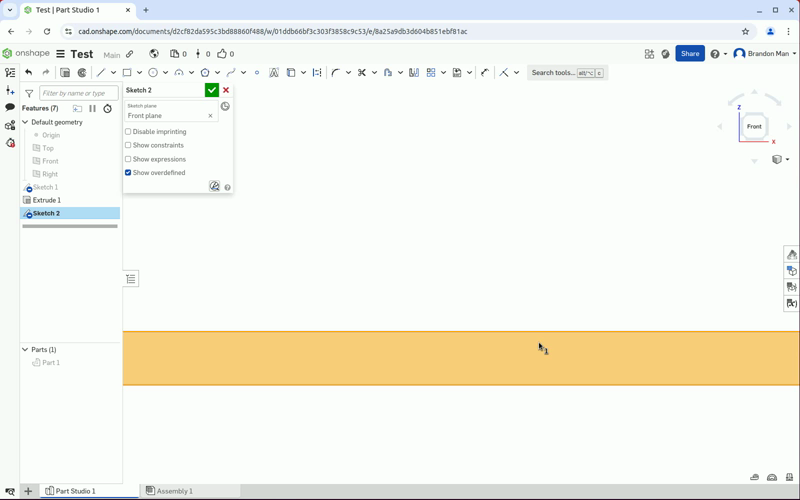
scroll(-6)
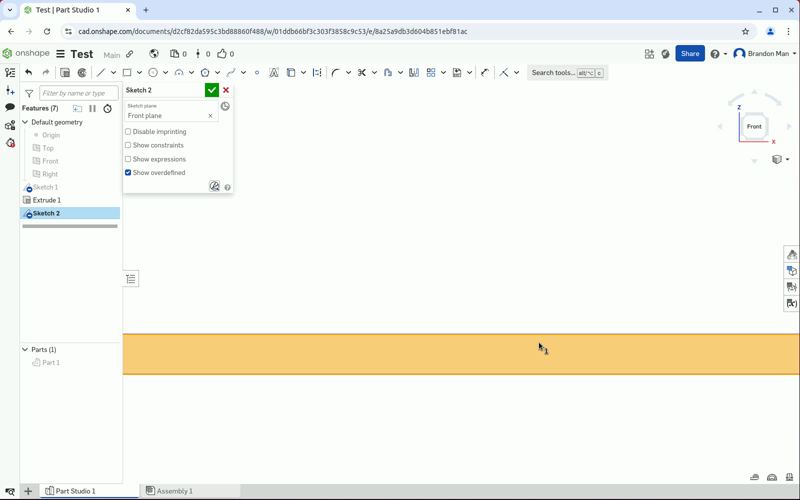
scroll(-6)
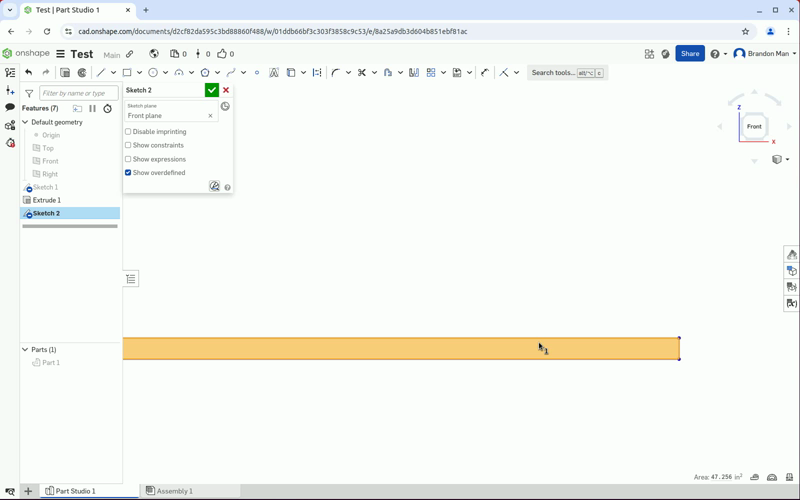
scroll(-6)
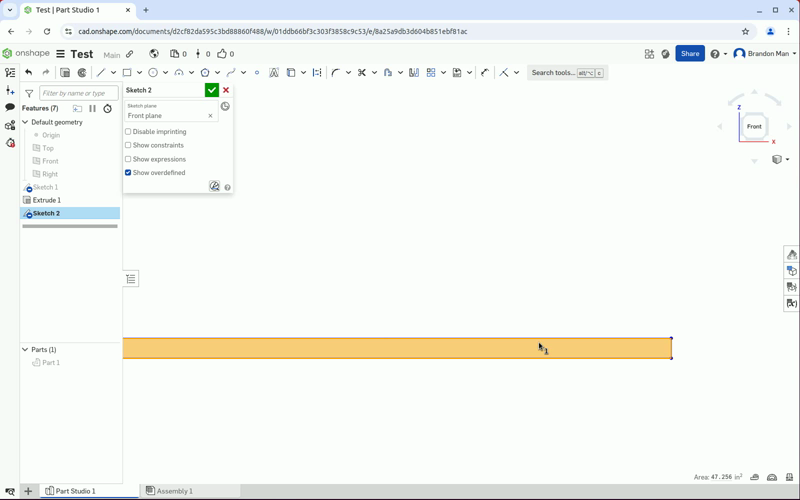
scroll(-6)
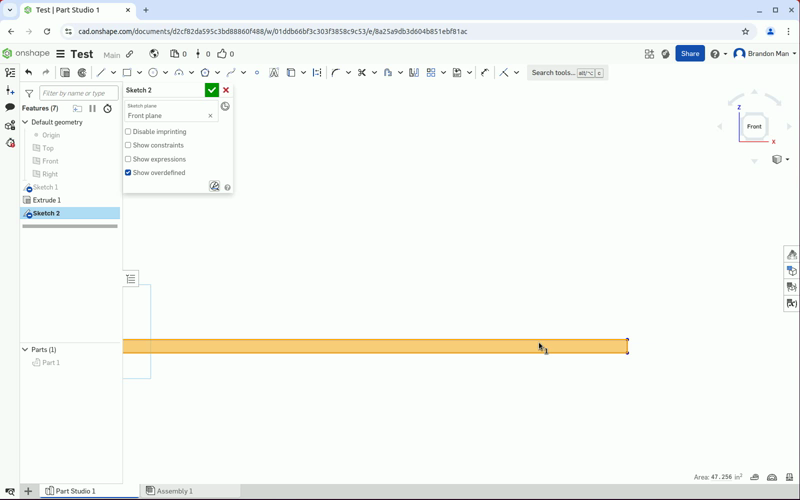
scroll(-6)
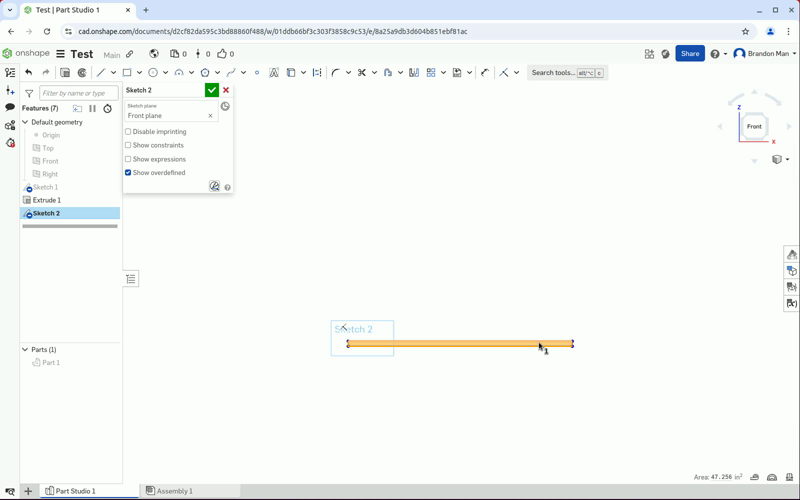
mouse_move(73, 352)
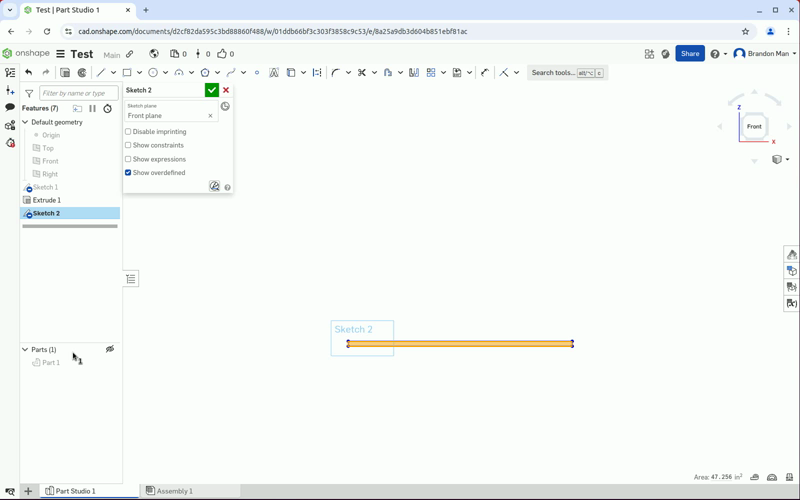
key(shift+y)
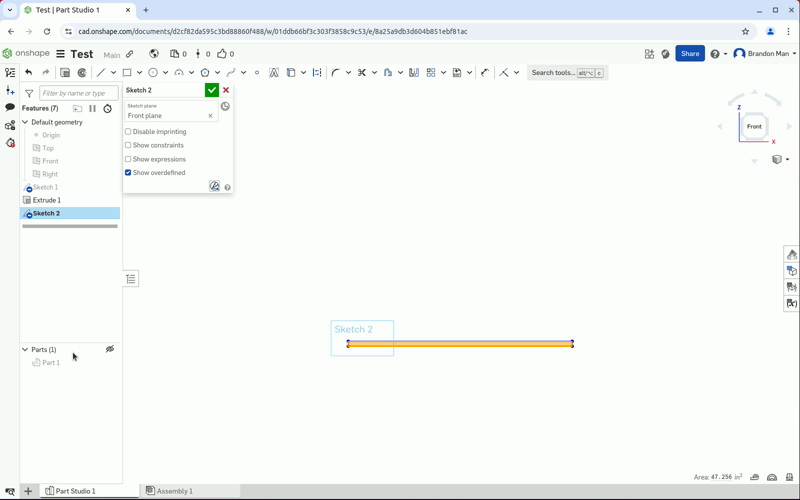
key(shift+e)
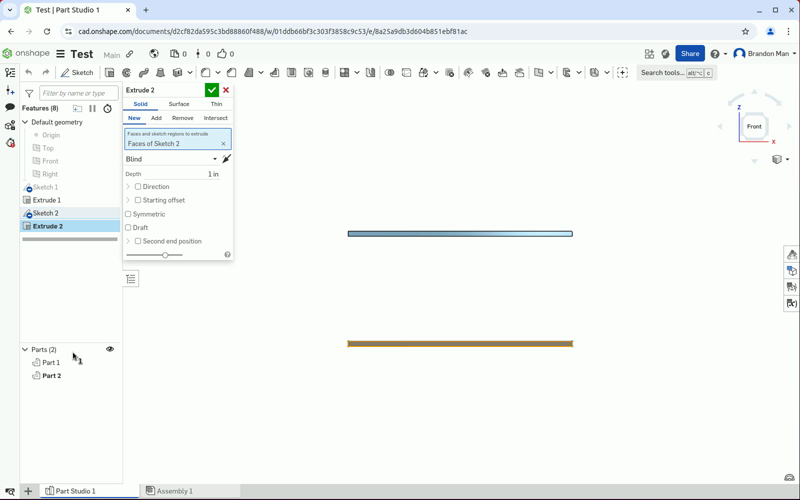
mouse_move(143, 106)
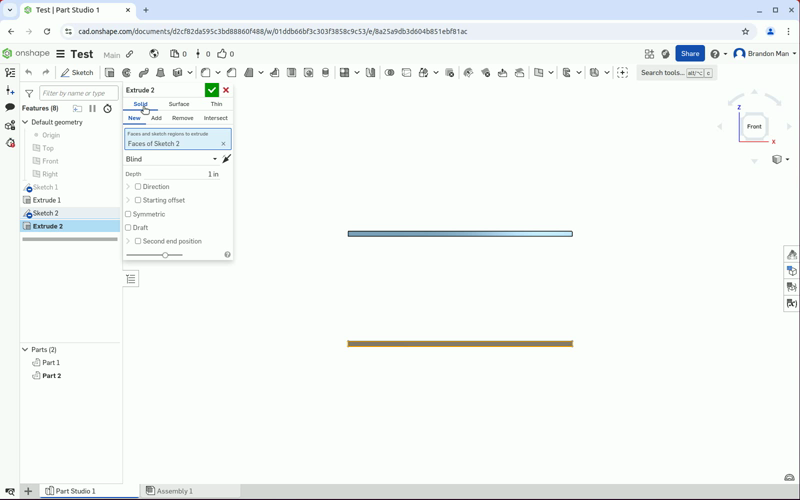
click(143, 106)
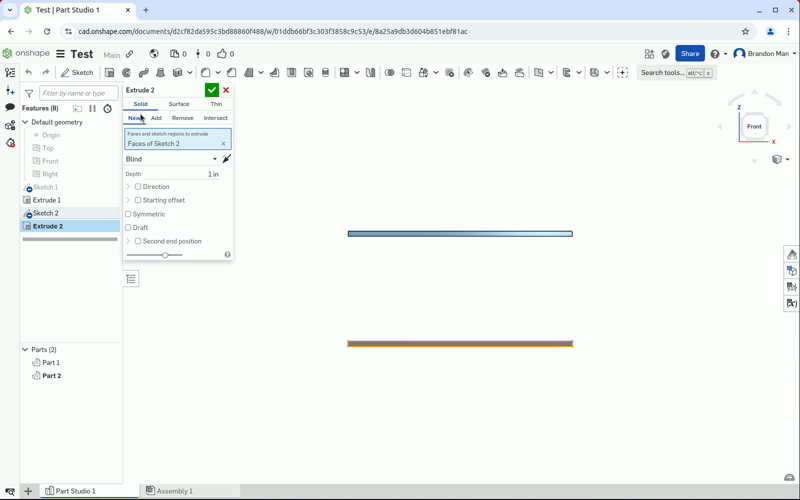
mouse_move(137, 120)
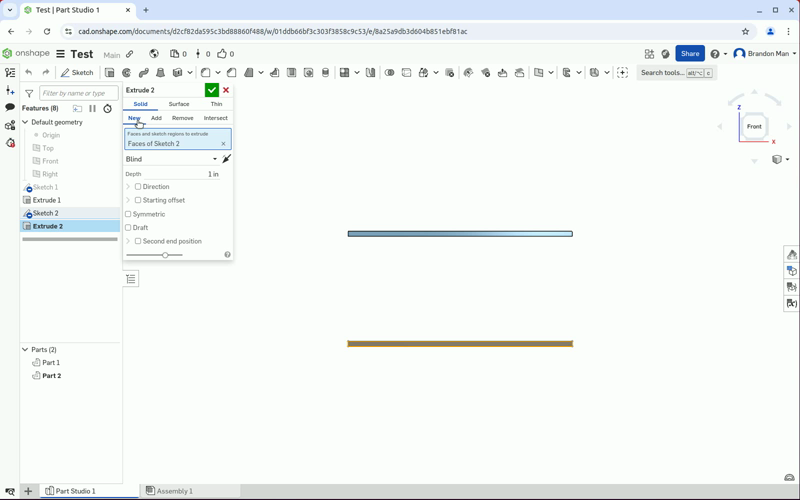
click(137, 120)
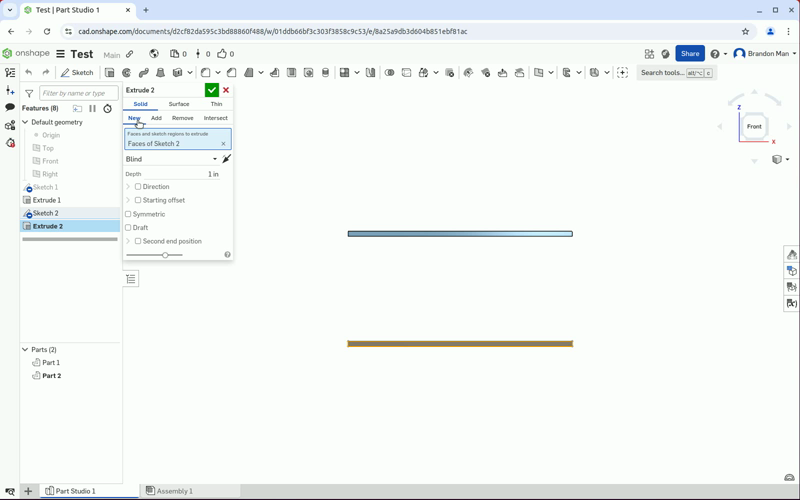
key(tab, 4)
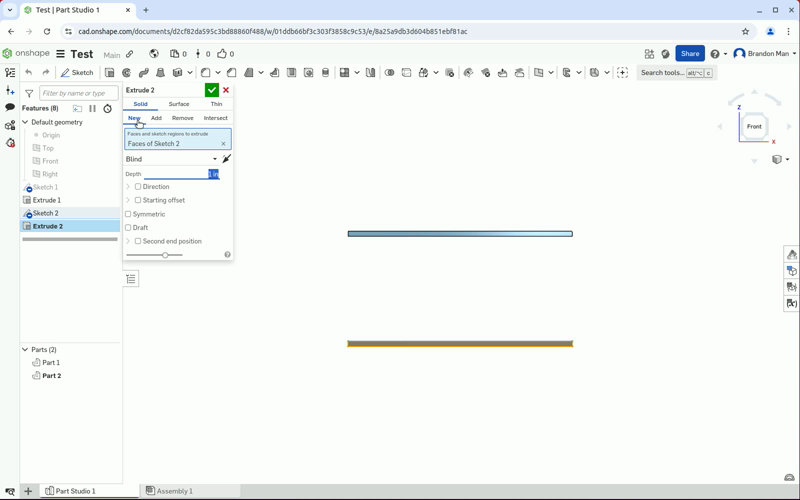
text(3.37)
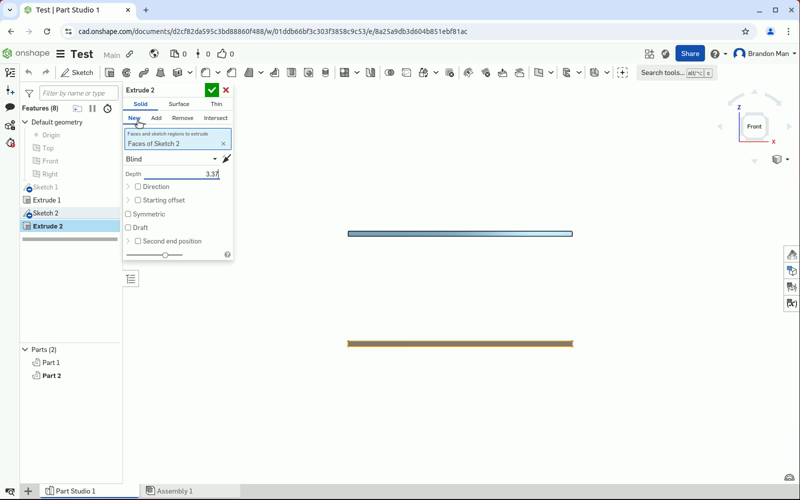
key(enter)
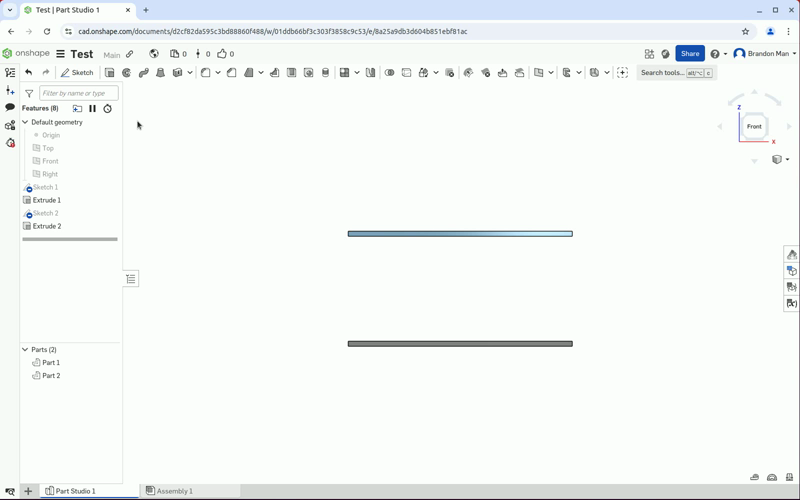
key(shift+h)
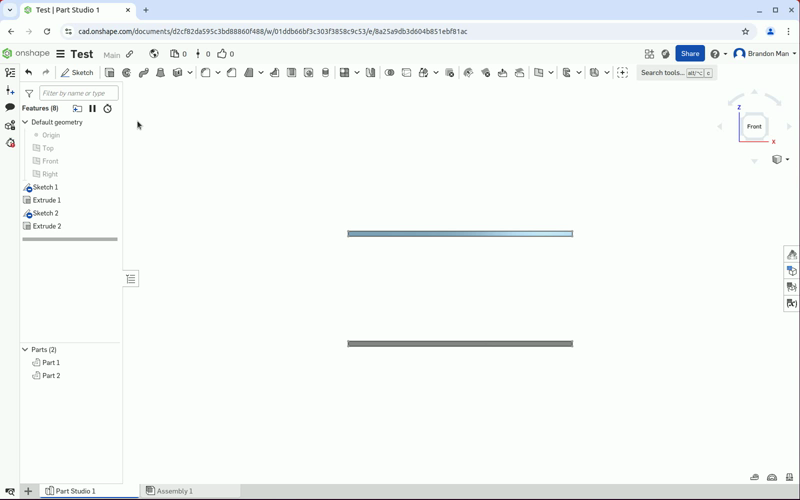
key(shift+h)
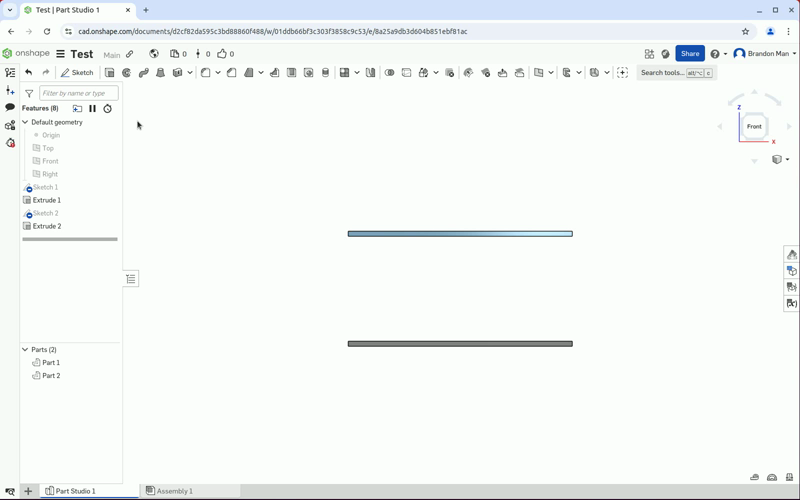
mouse_move(73, 189)
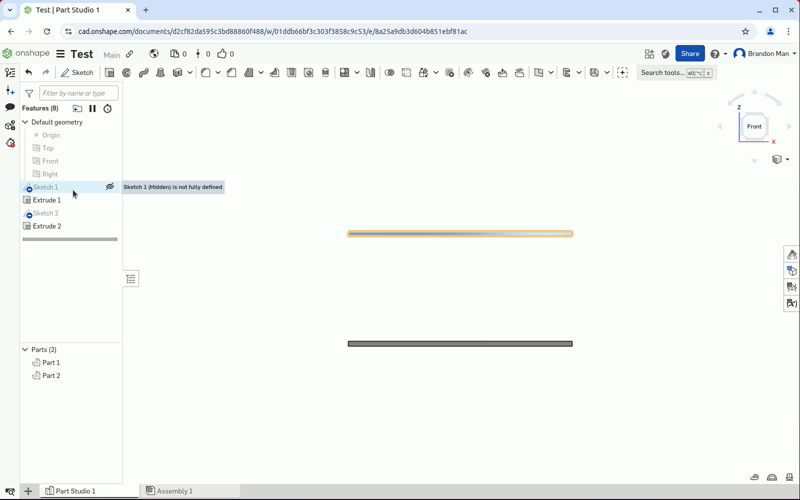
click(73, 189)
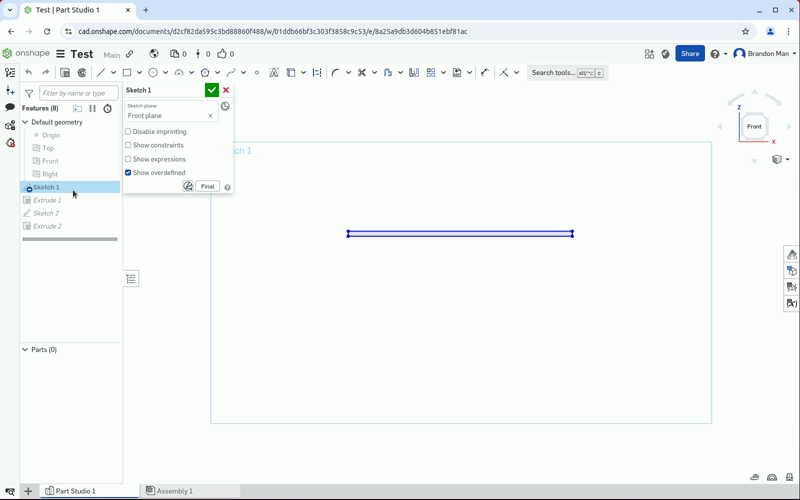
mouse_move(229, 92)
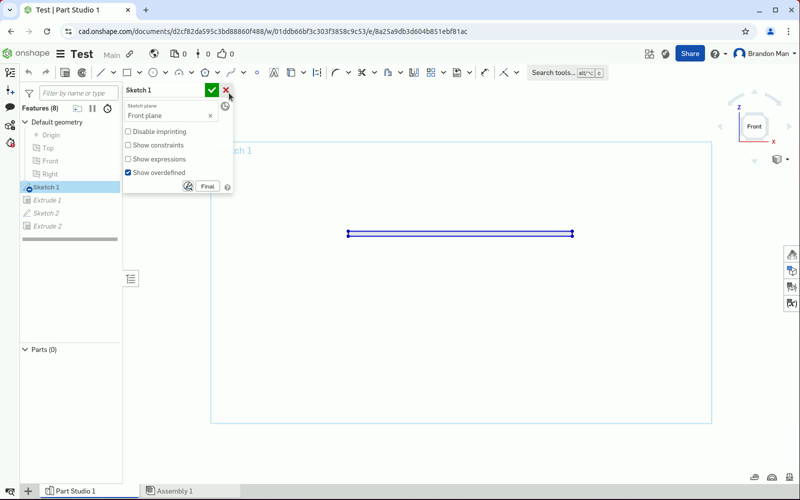
click(229, 92)
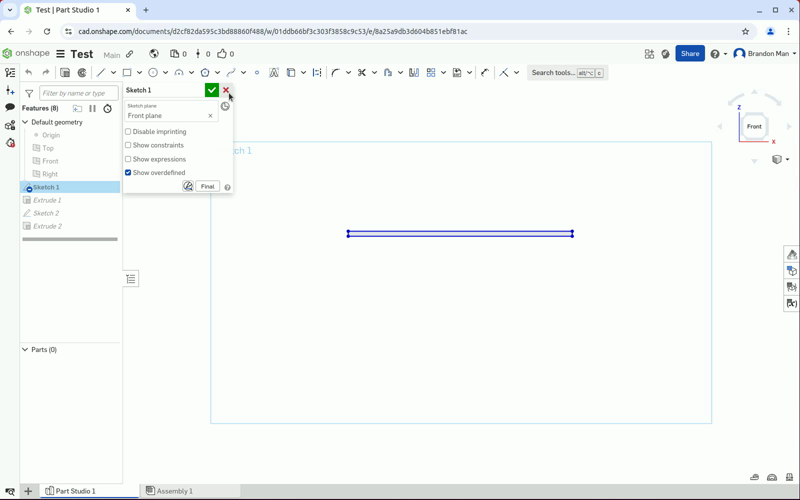
key(shift+s)
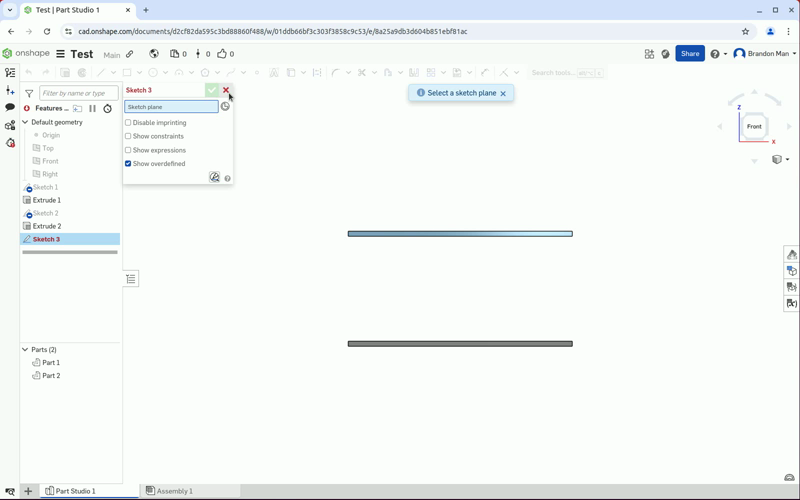
mouse_move(73, 163)
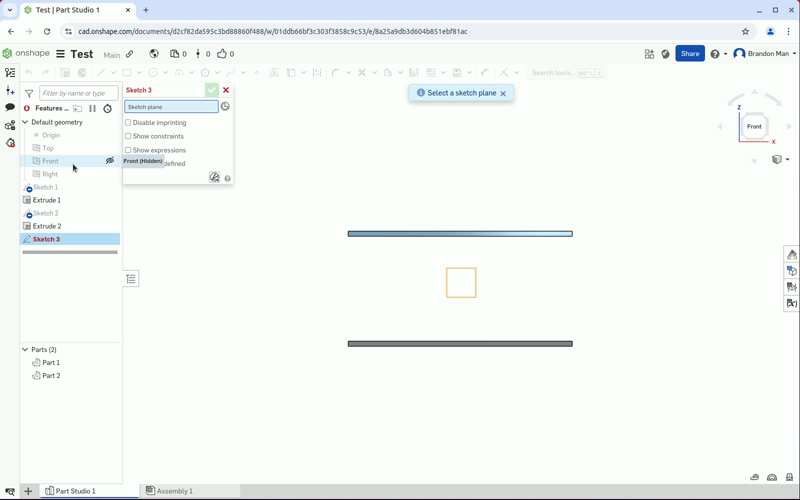
click(73, 163)
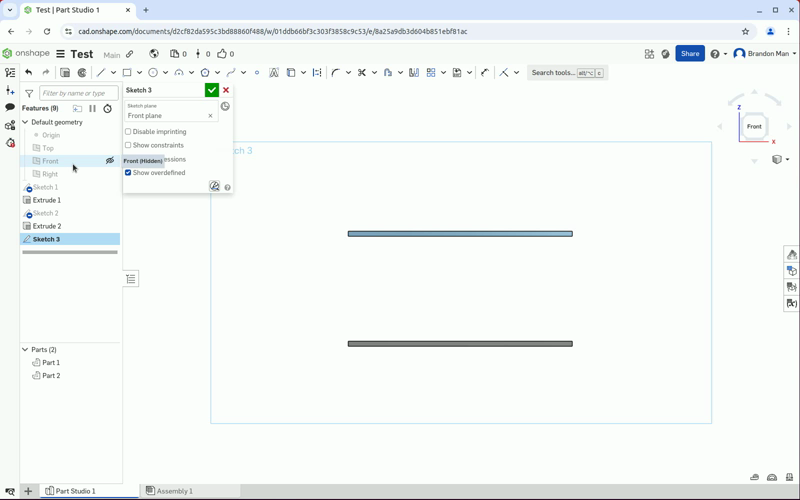
mouse_move(73, 352)
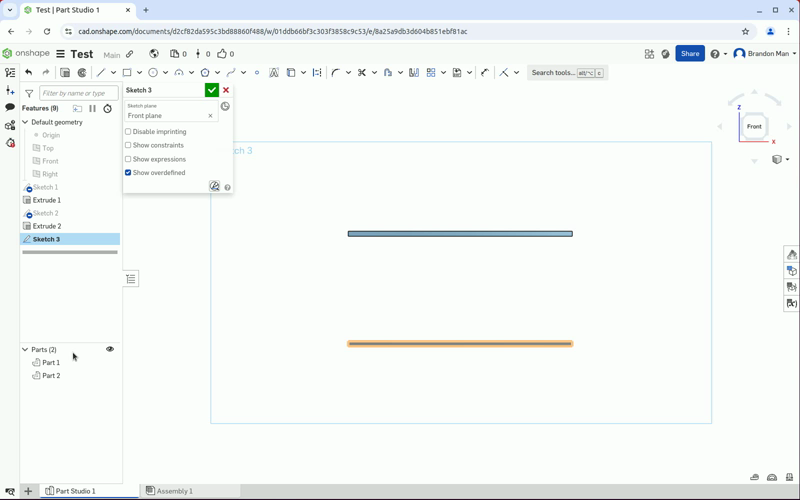
key(y)
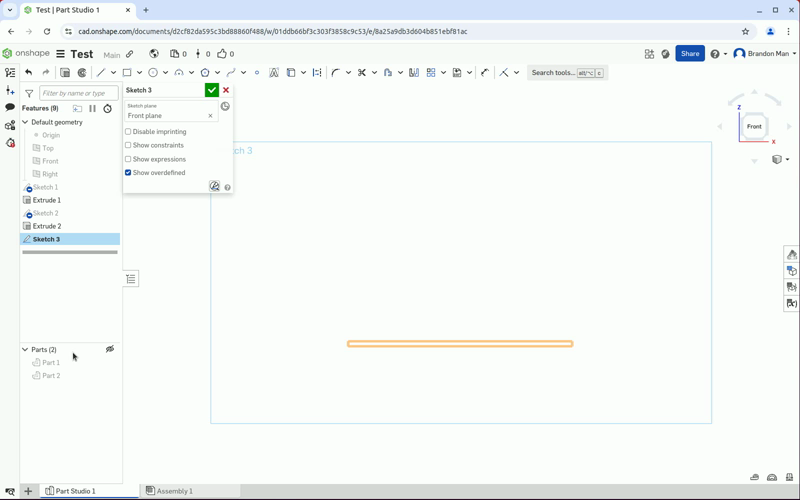
key(l)
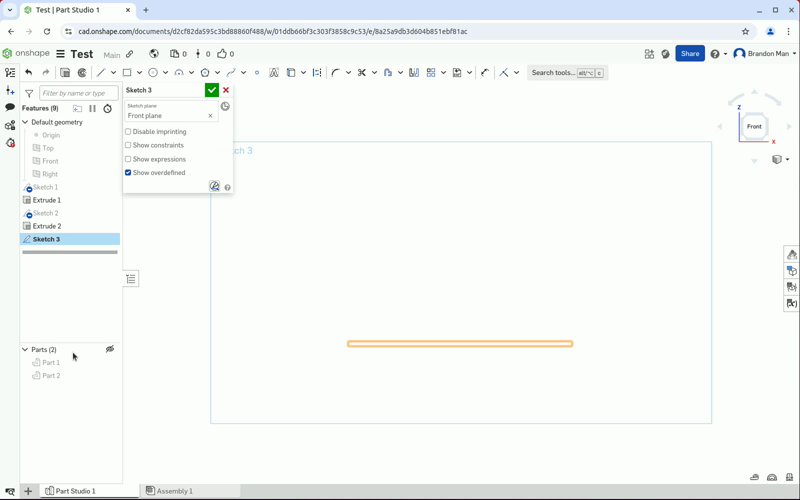
key_down(shift)
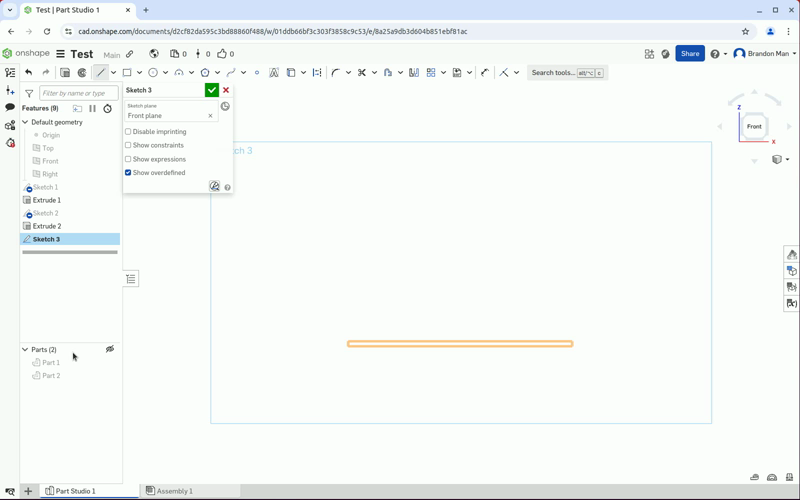
mouse_move(348, 340)
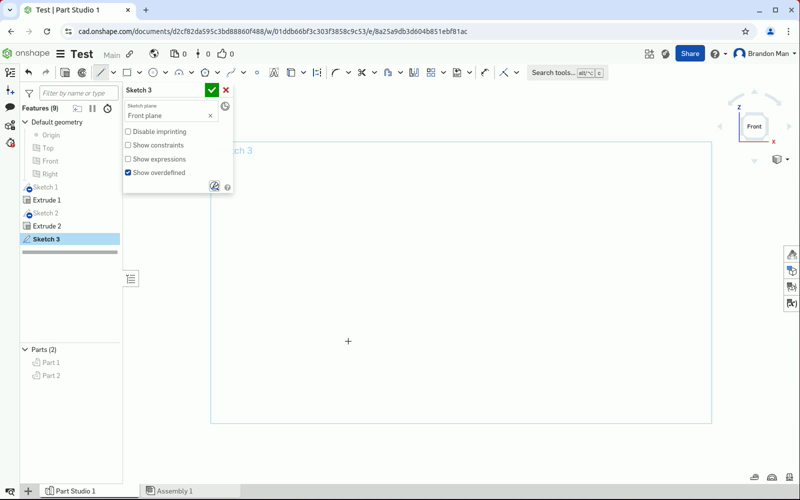
click(348, 340)
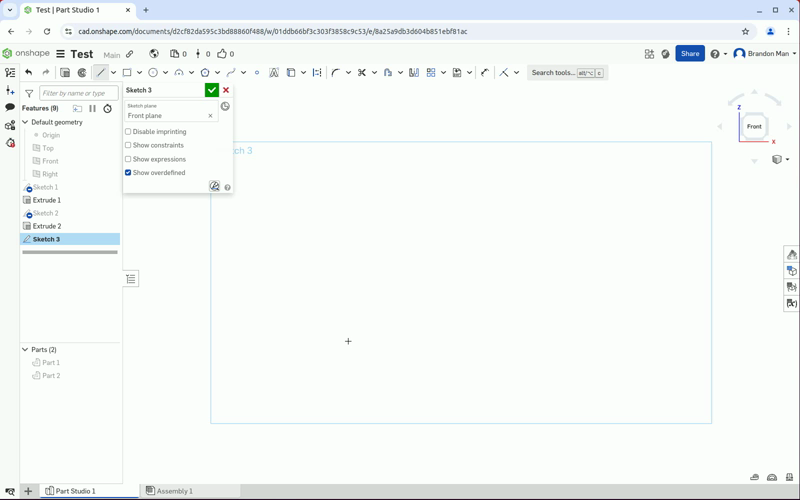
key_up(shift)
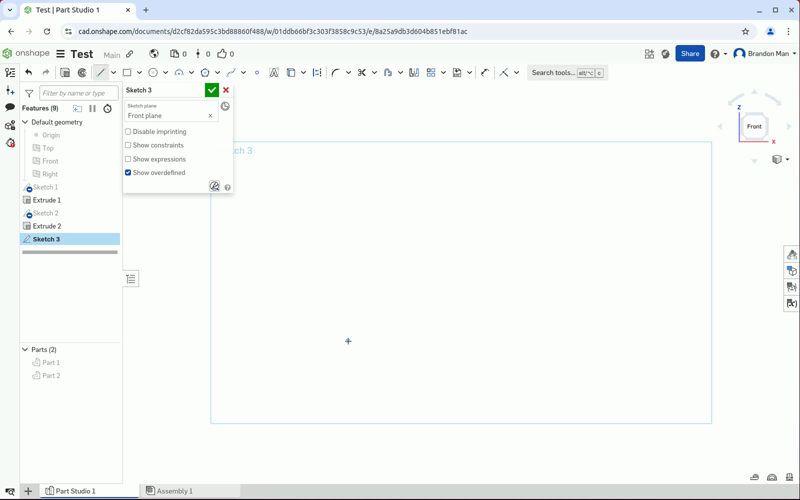
key_down(shift)
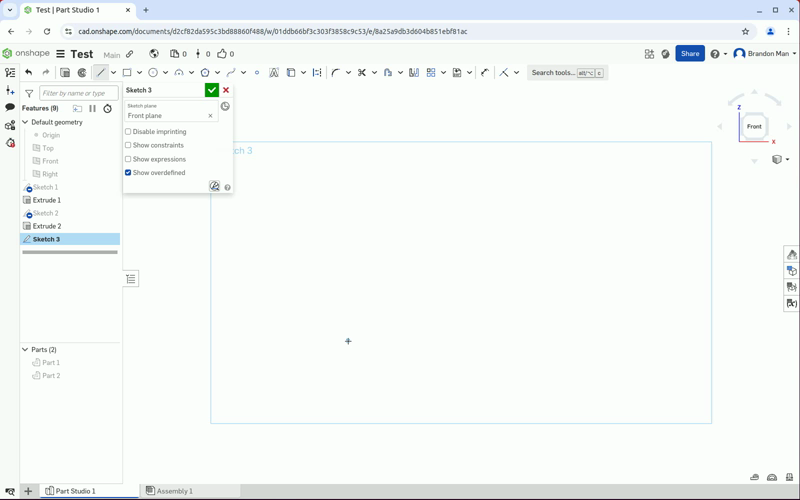
mouse_move(572, 340)
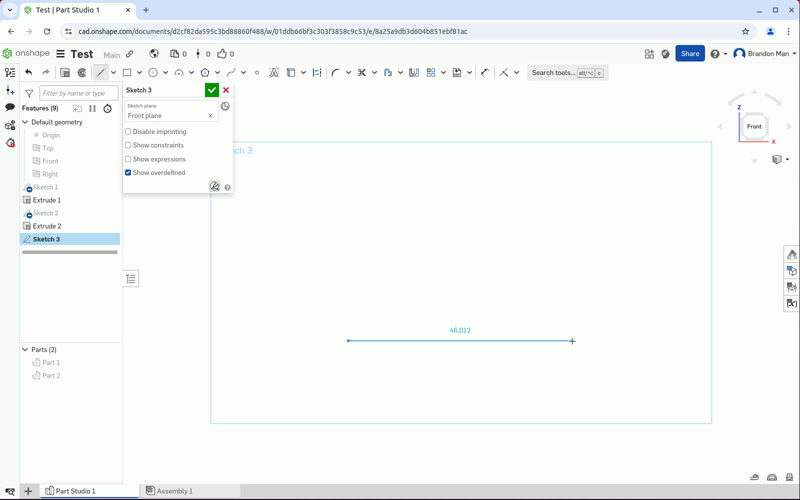
click(572, 340)
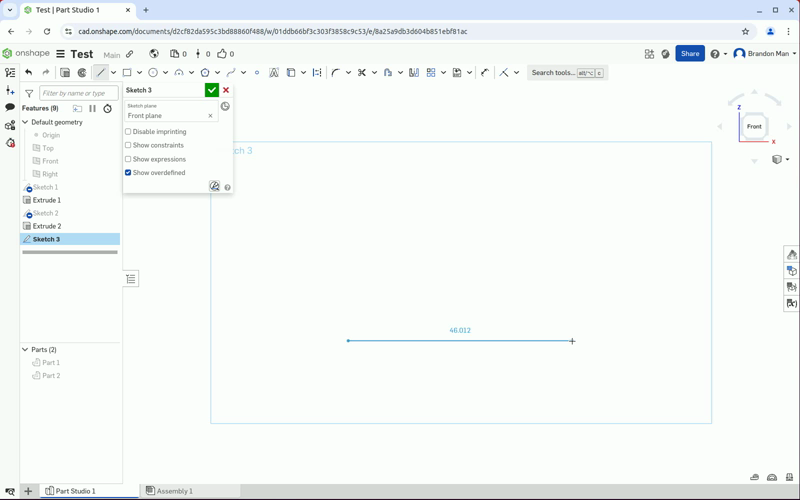
key_up(shift)
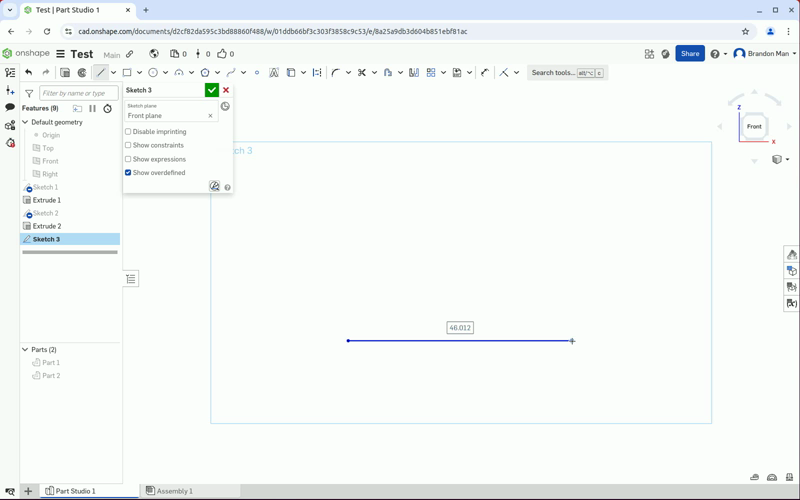
key_down(shift)
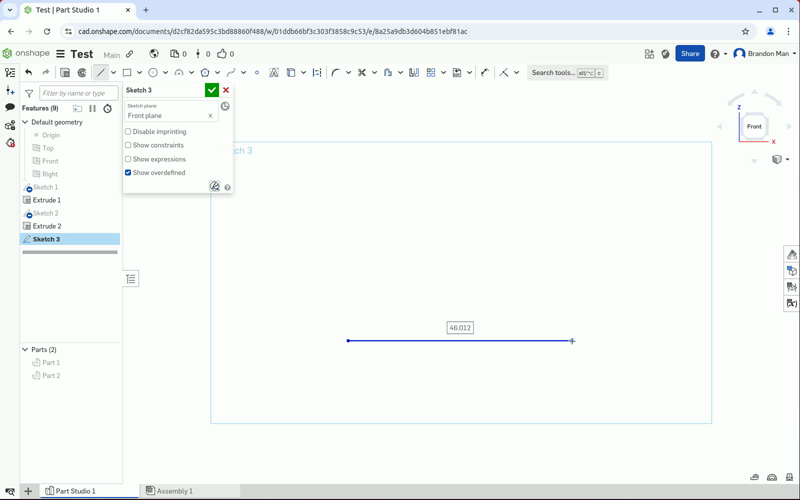
mouse_move(572, 236)
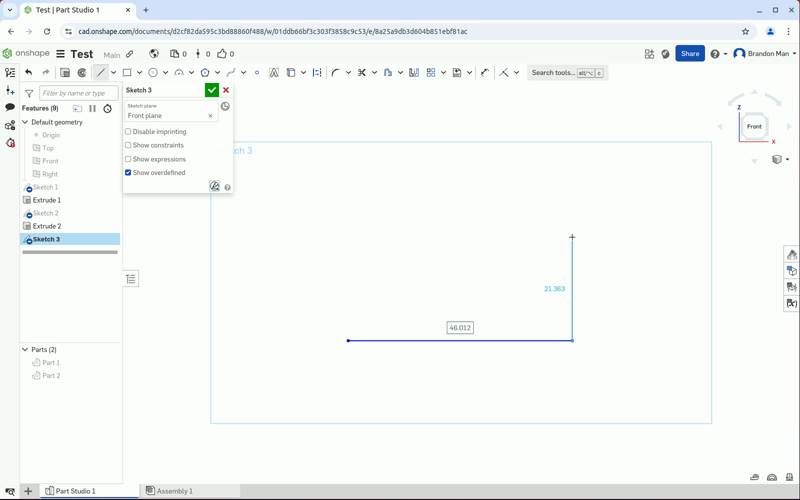
click(572, 236)
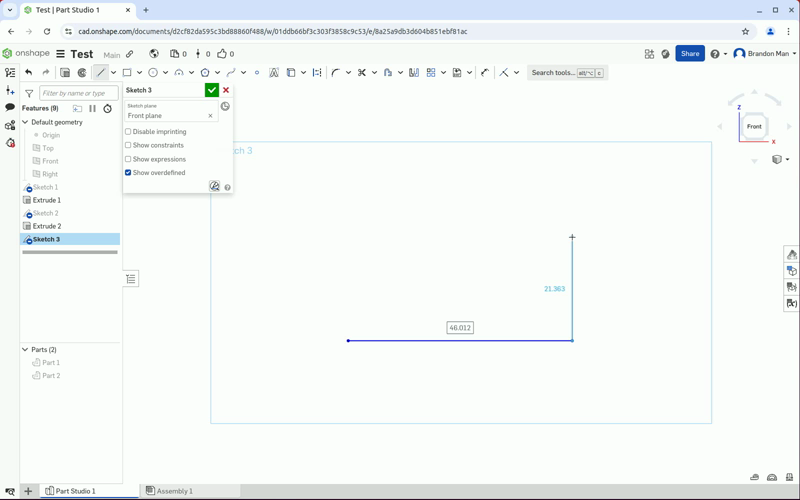
key_up(shift)
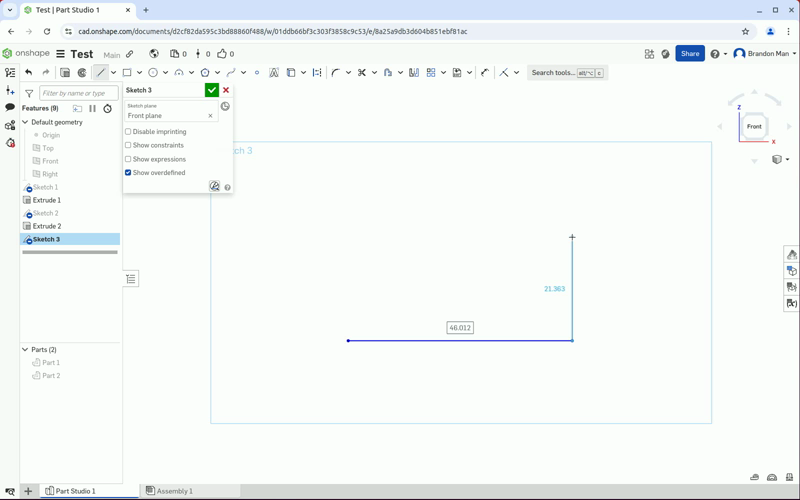
key_down(shift)
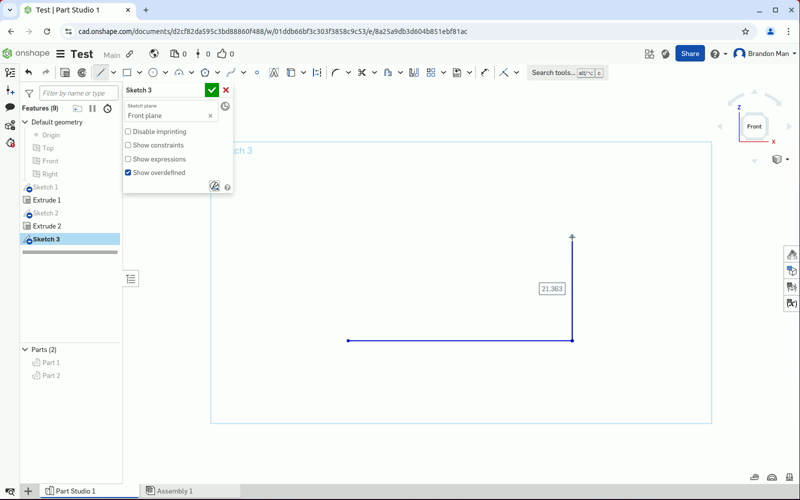
mouse_move(348, 236)
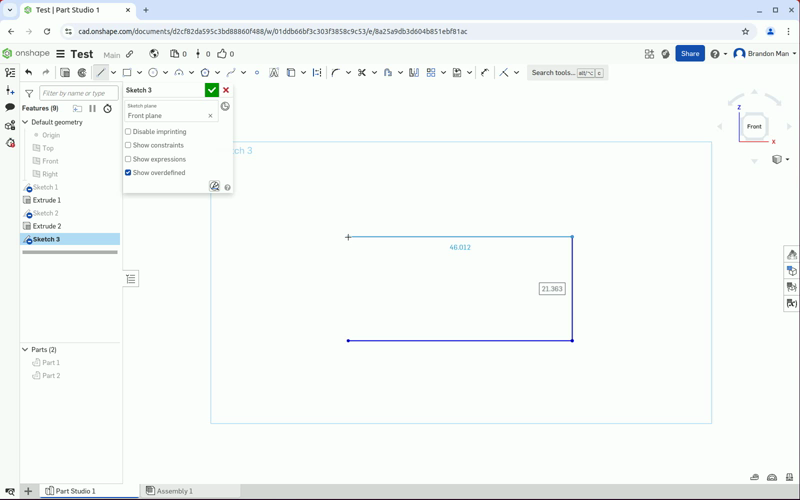
click(348, 236)
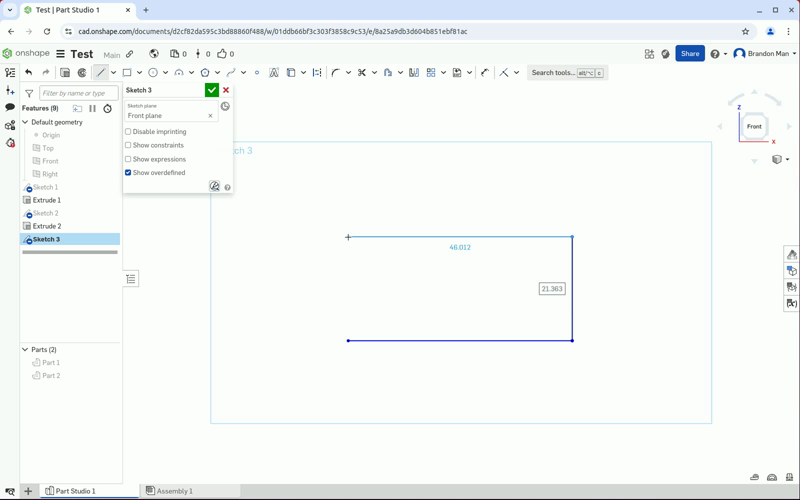
key_up(shift)
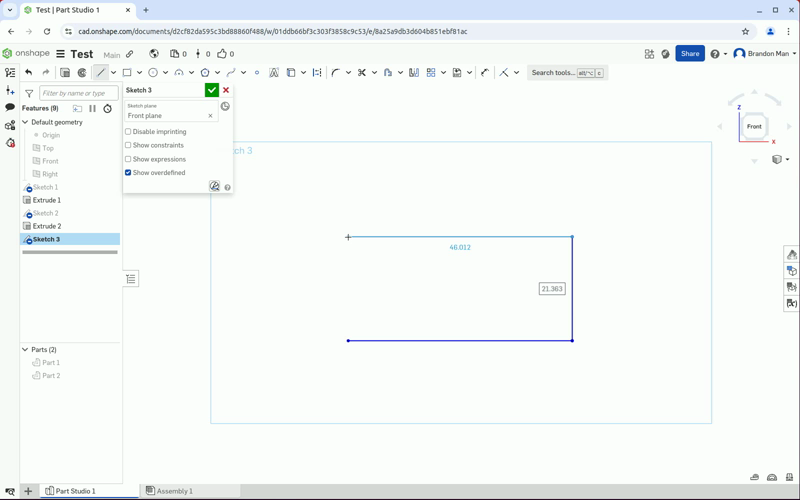
key_down(shift)
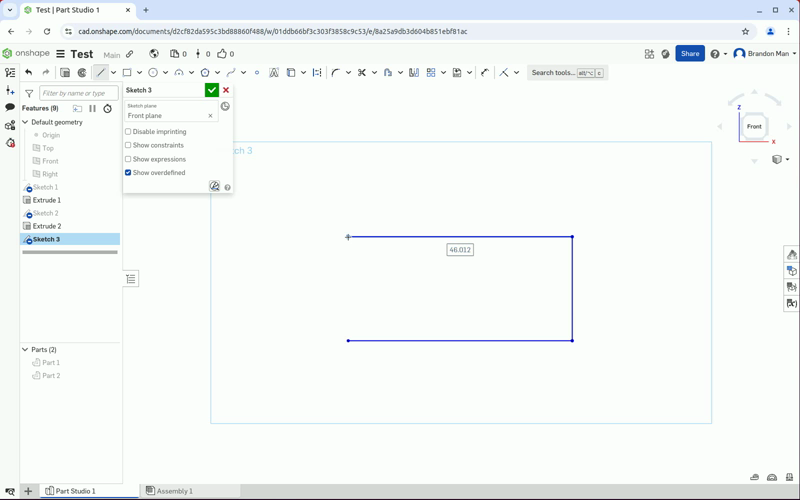
mouse_move(348, 340)
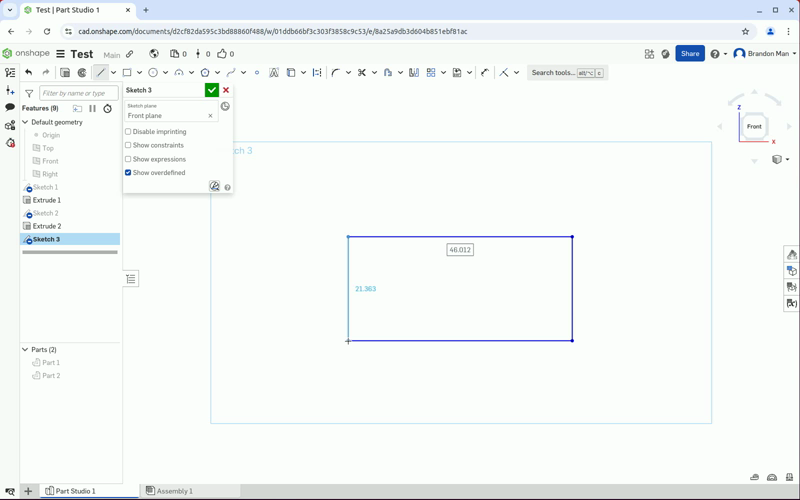
key_up(shift)
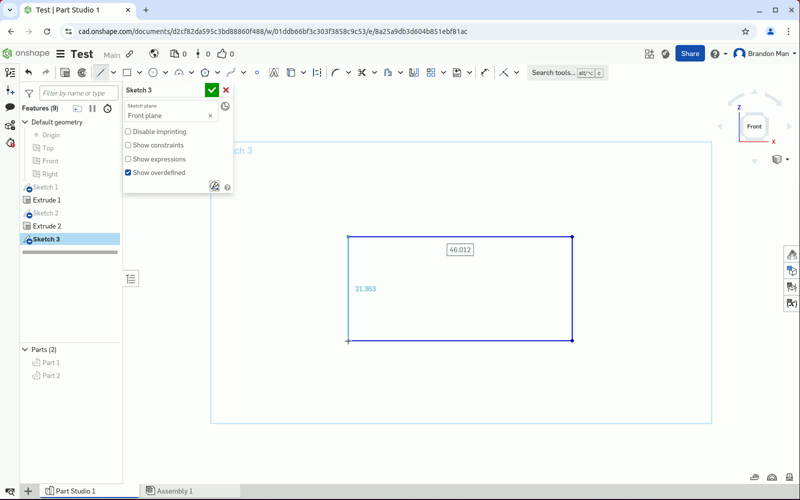
click(348, 340)
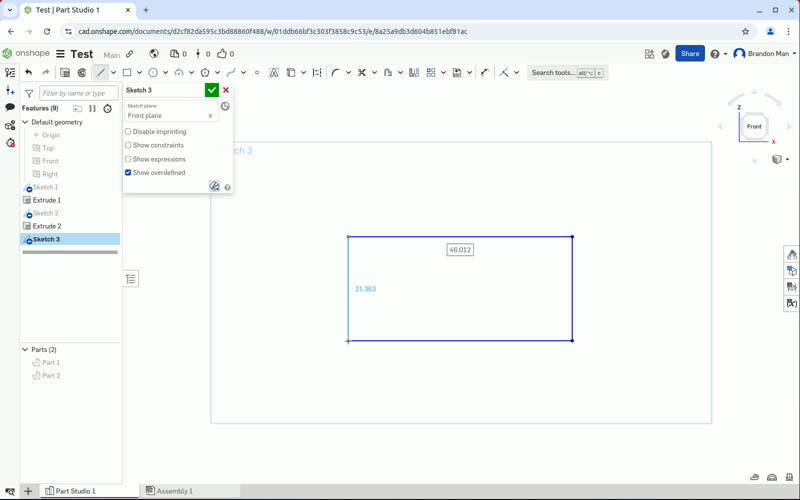
key(esc)
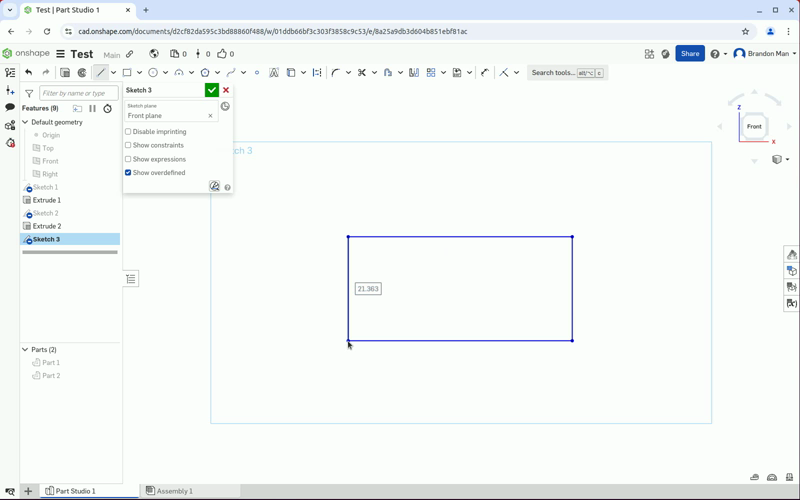
mouse_move(421, 278)
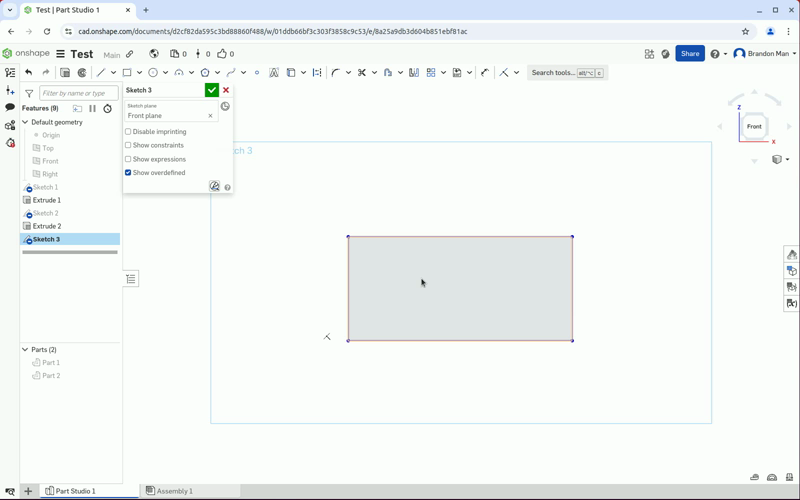
click(421, 278)
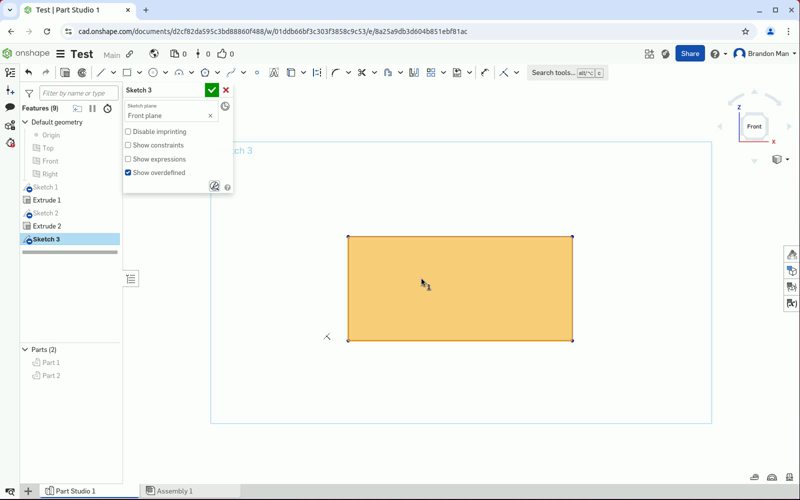
mouse_move(73, 352)
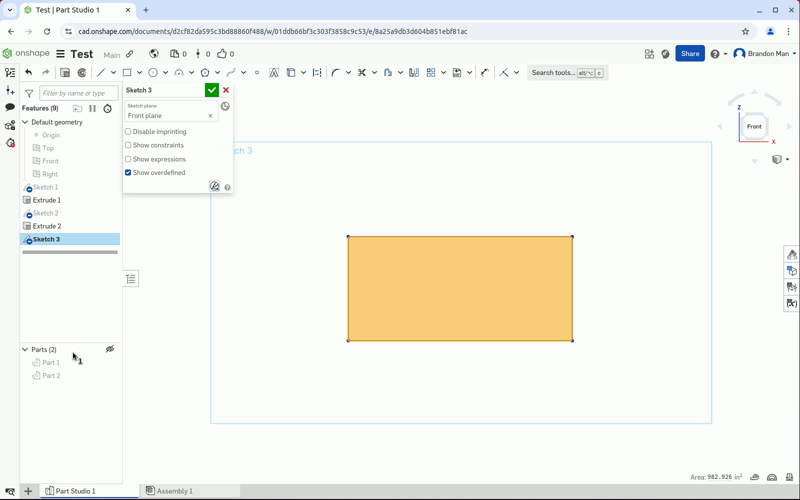
key(shift+y)
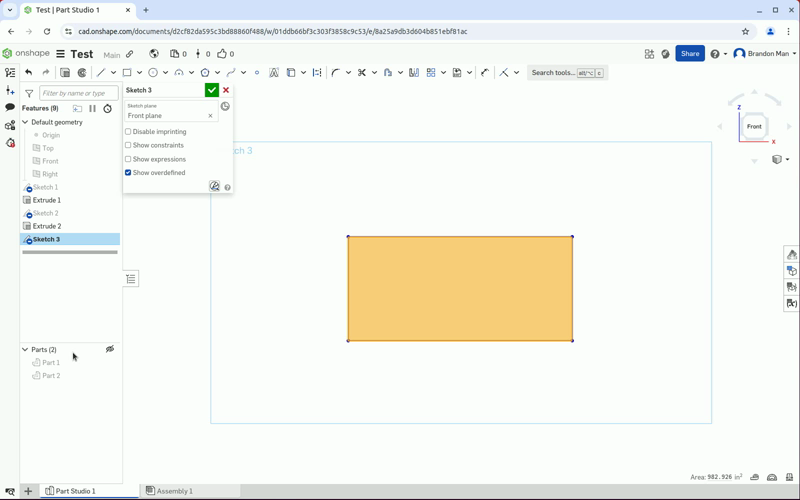
key(shift+e)
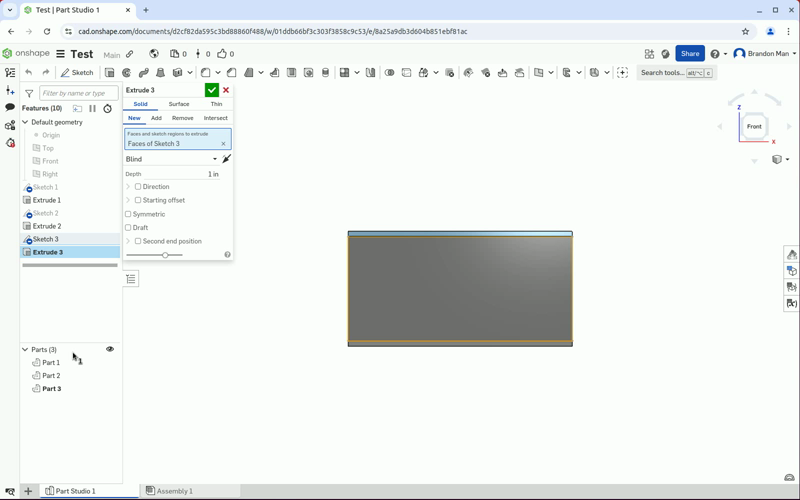
mouse_move(143, 106)
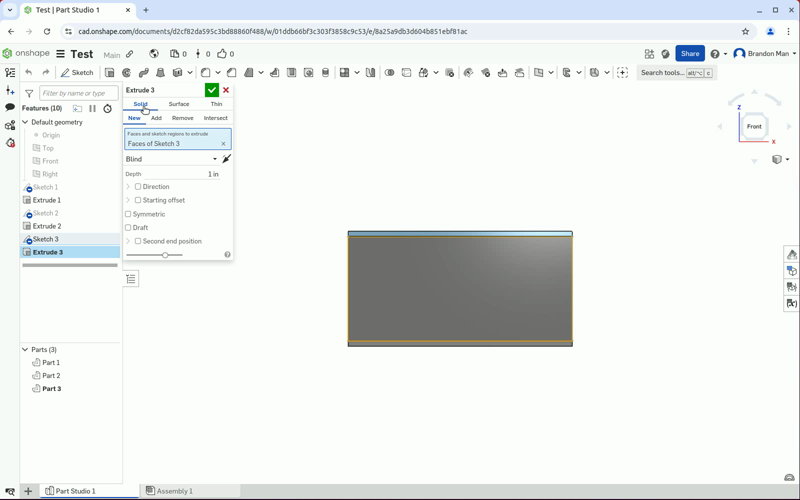
click(143, 106)
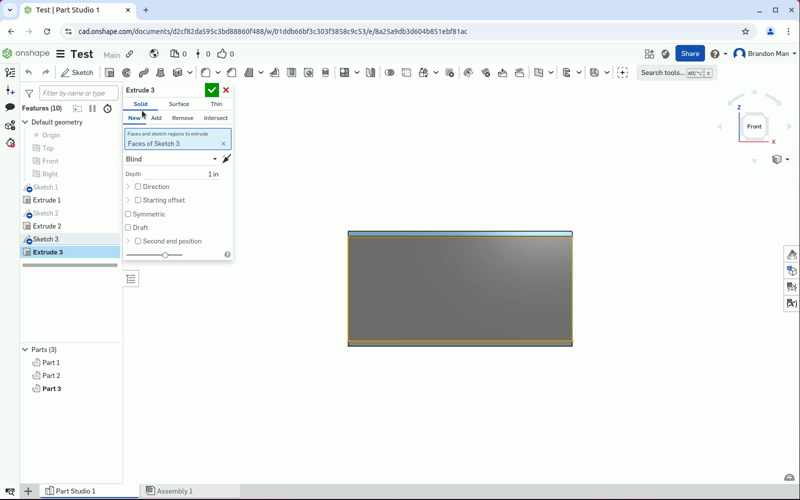
mouse_move(137, 120)
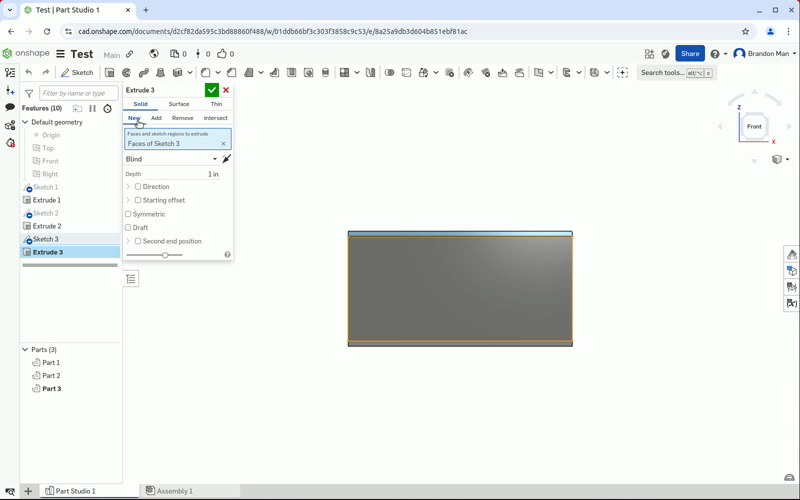
click(137, 120)
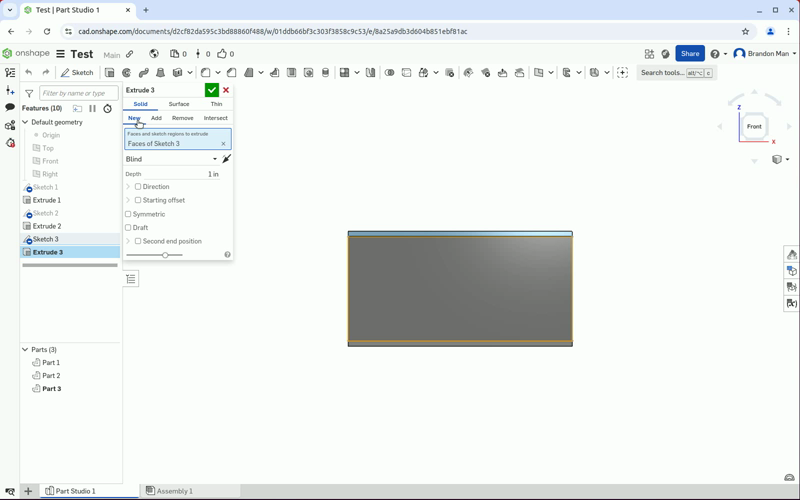
key(tab, 4)
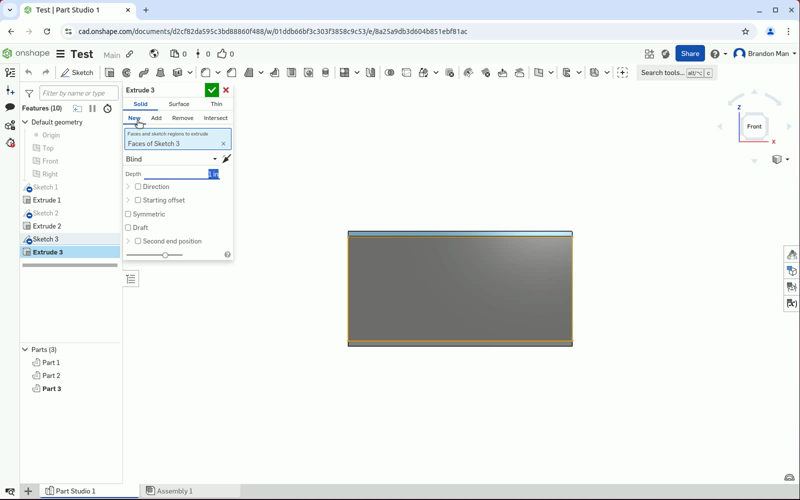
text(5.777)
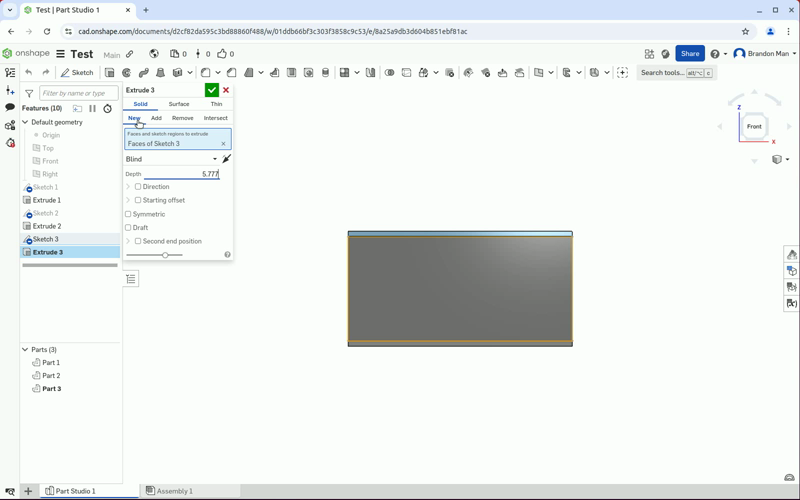
key(enter)
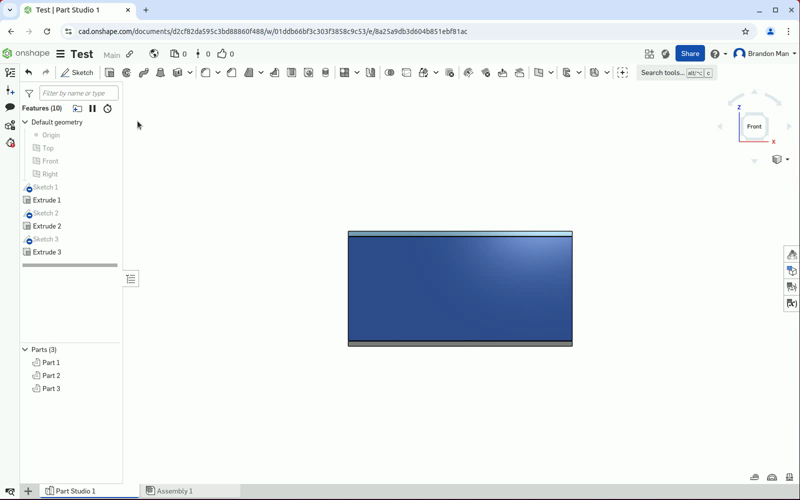
key(shift+h)
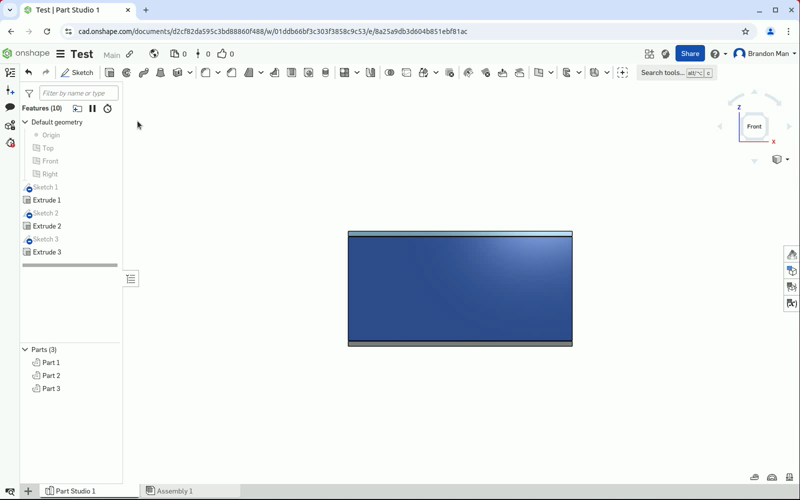
key(shift+h)
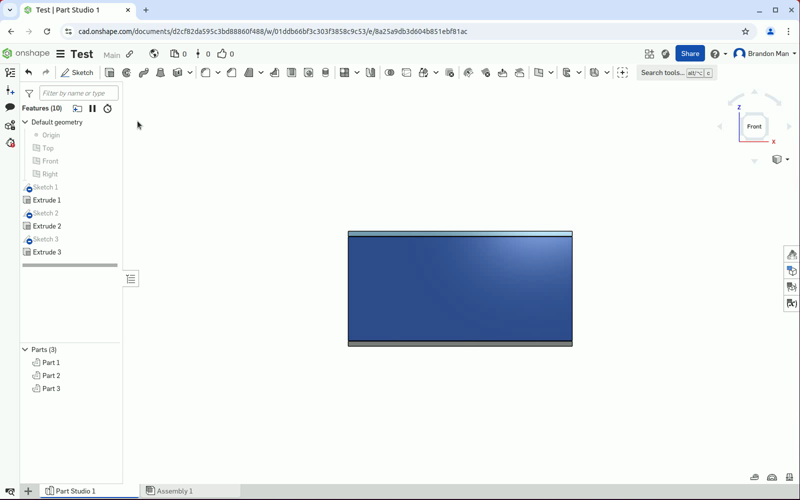
mouse_move(73, 189)
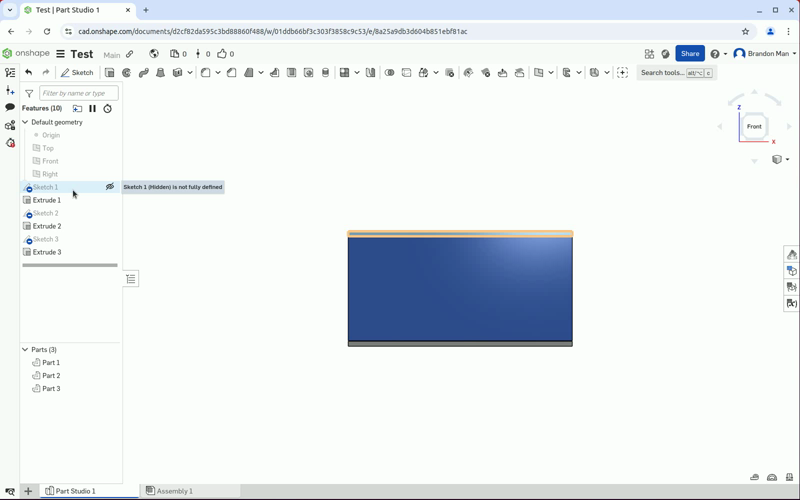
click(73, 189)
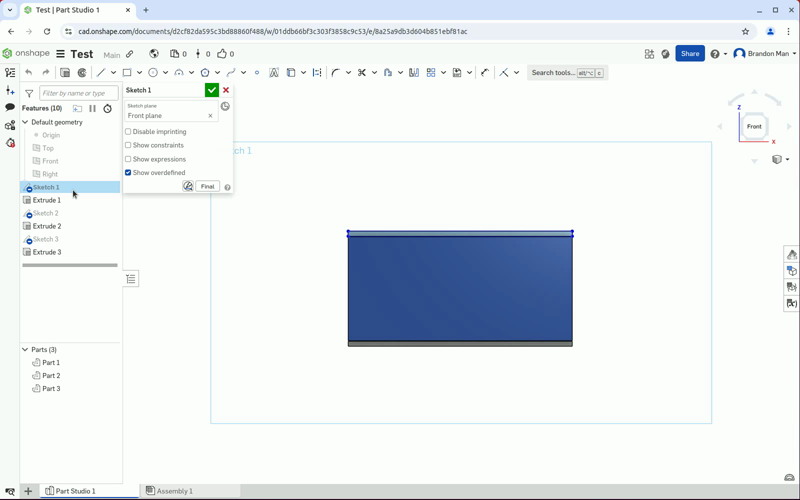
mouse_move(229, 92)
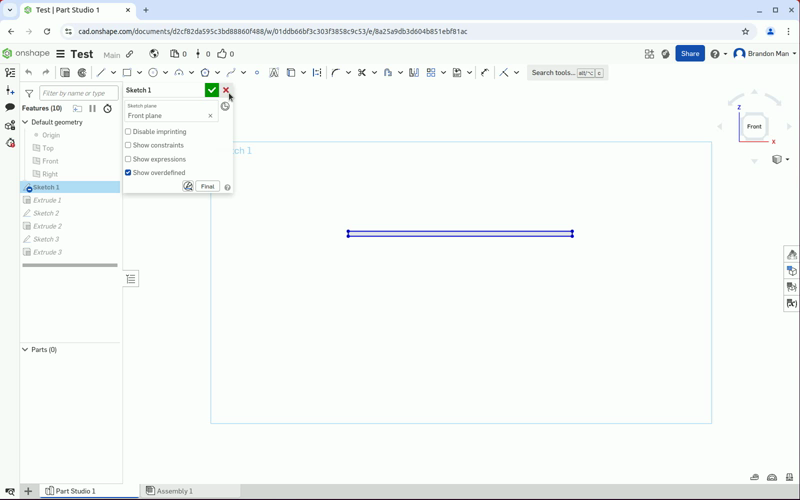
click(229, 92)
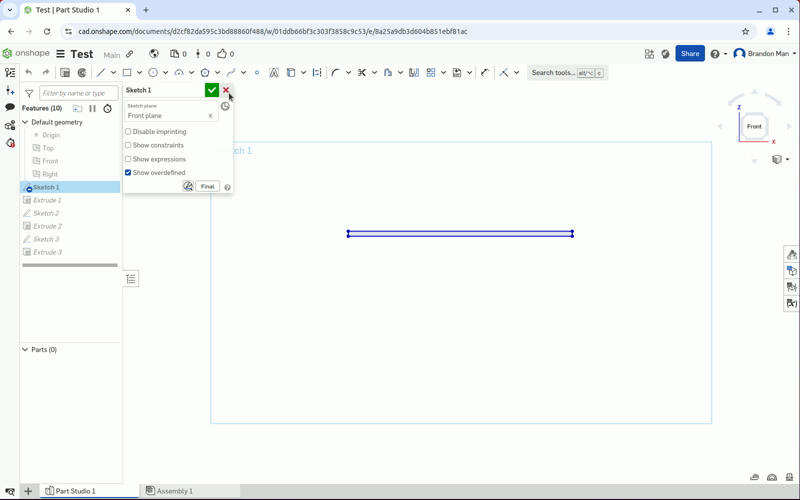
key(shift+s)
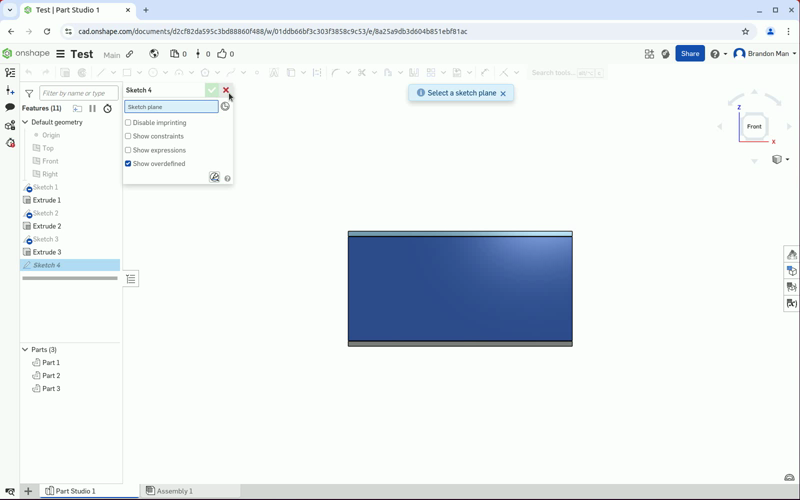
mouse_move(73, 163)
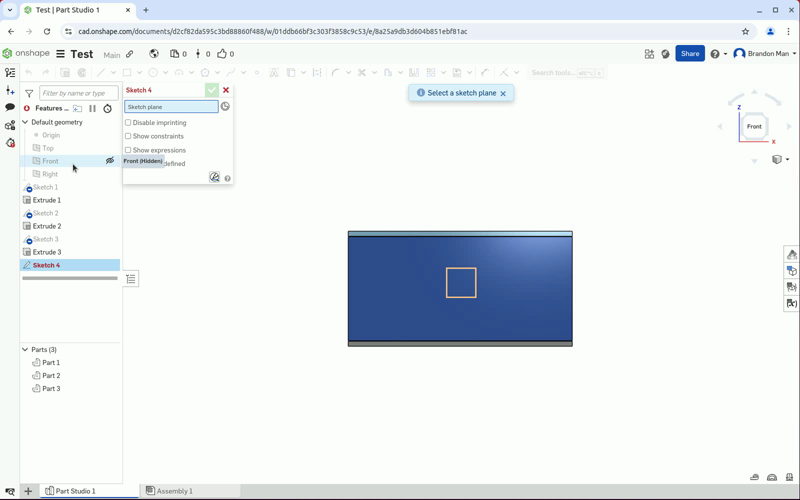
click(73, 163)
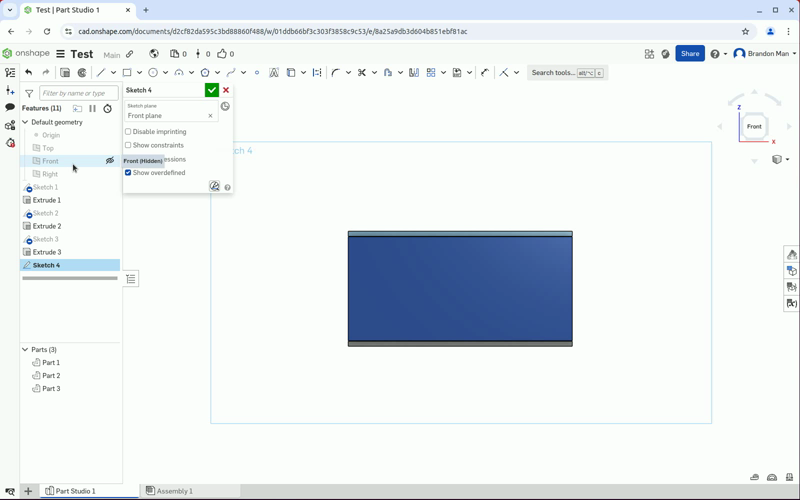
mouse_move(73, 352)
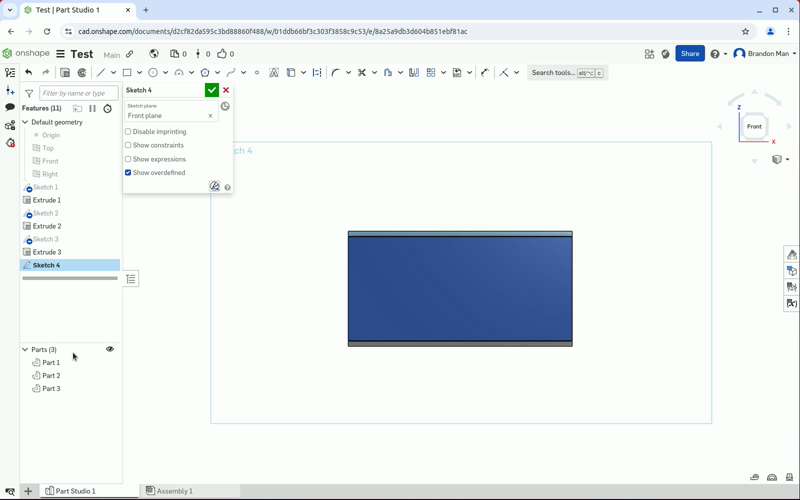
key(y)
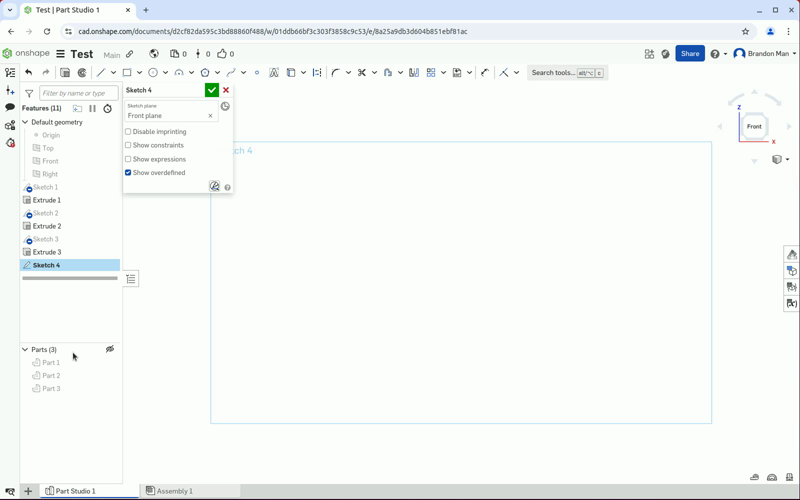
key(l)
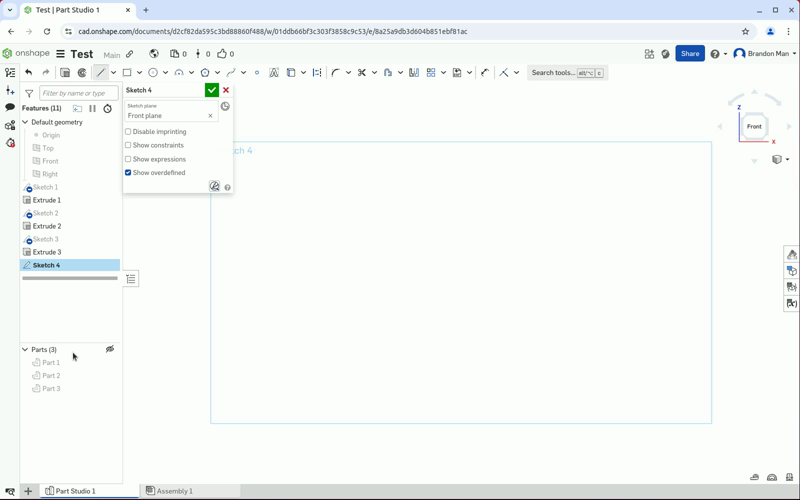
key_down(shift)
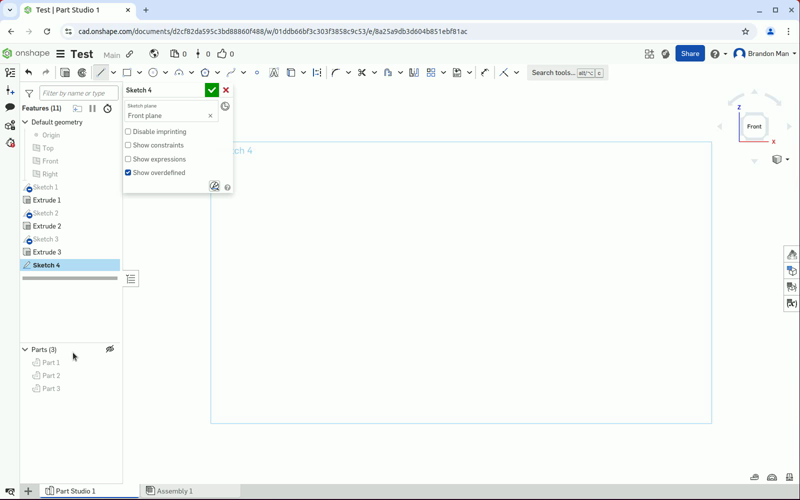
mouse_move(348, 231)
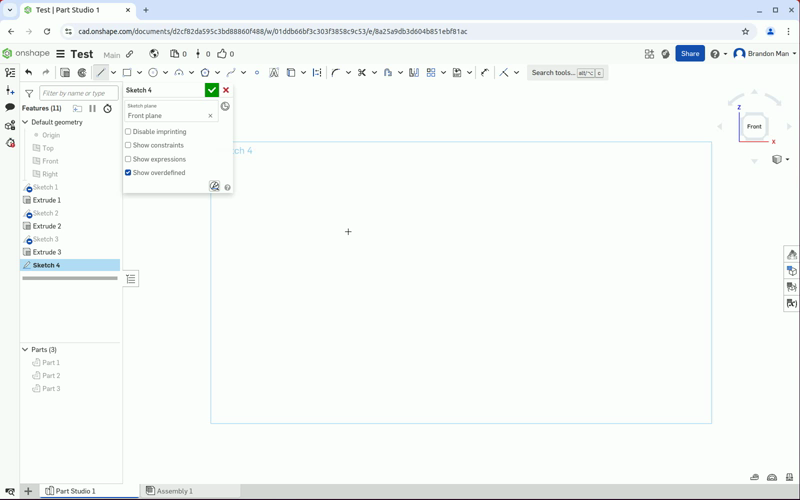
click(348, 231)
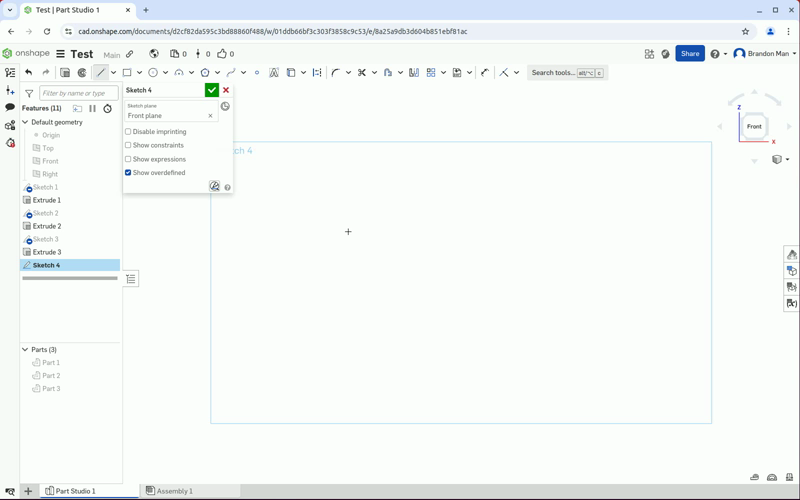
key_up(shift)
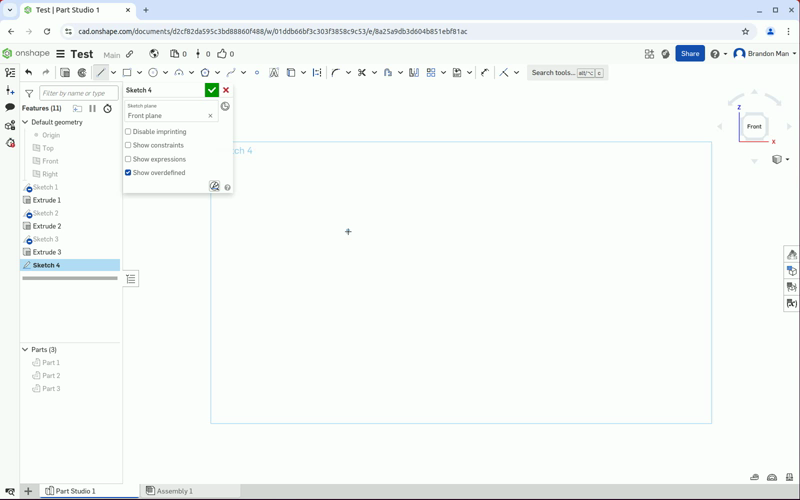
key_down(shift)
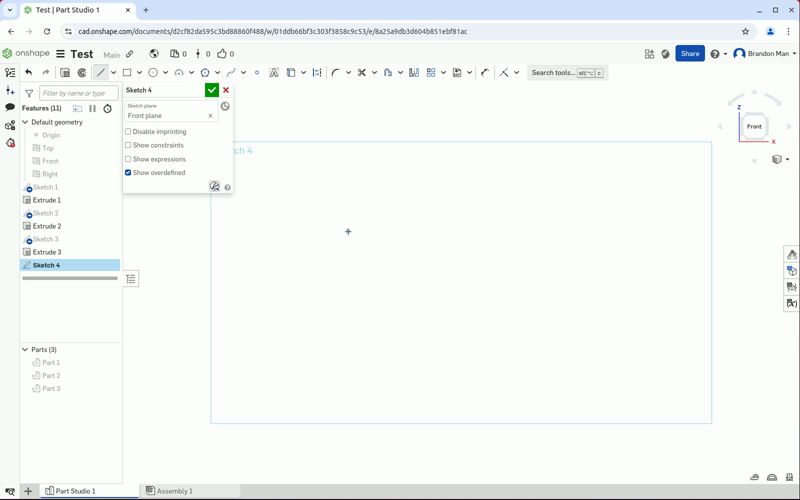
mouse_move(572, 231)
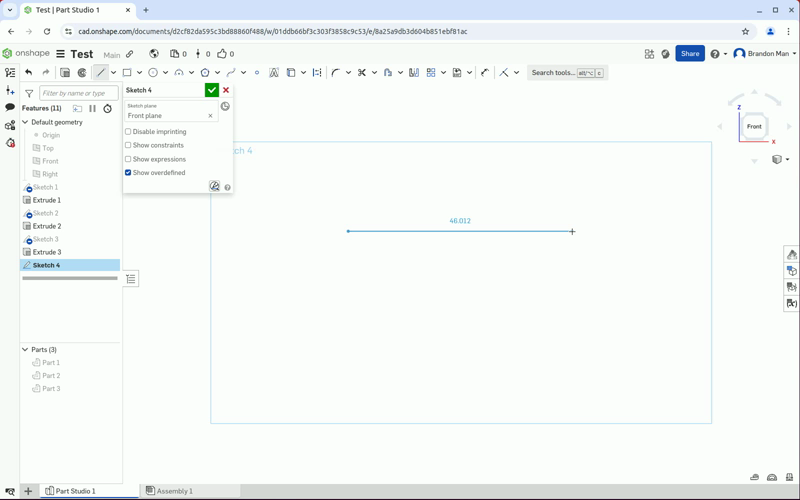
click(572, 231)
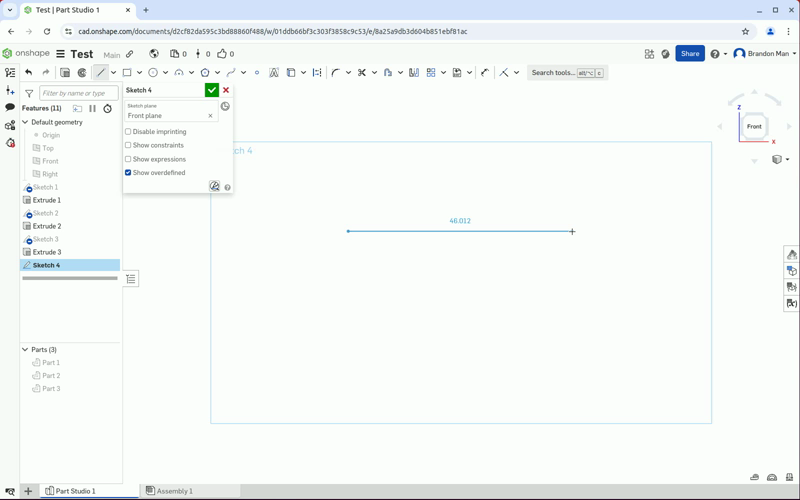
key_up(shift)
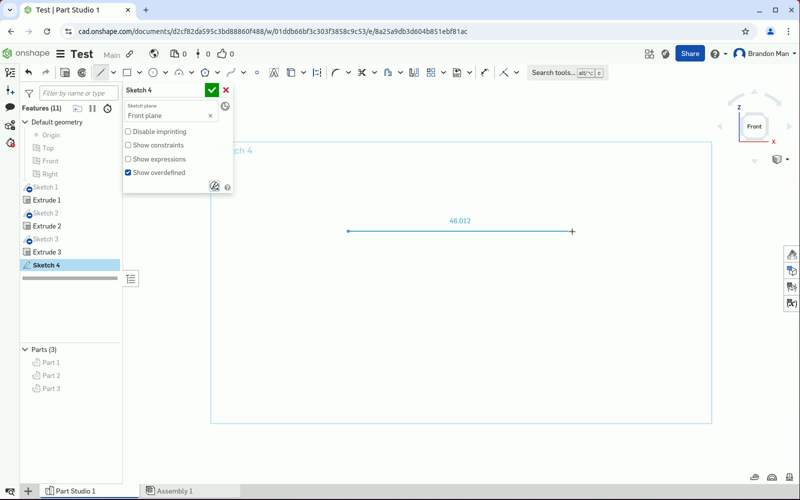
key_down(shift)
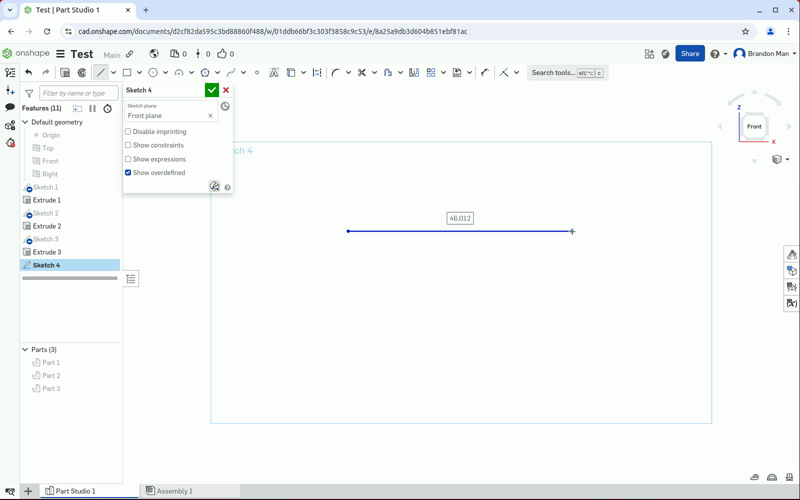
mouse_move(589, 231)
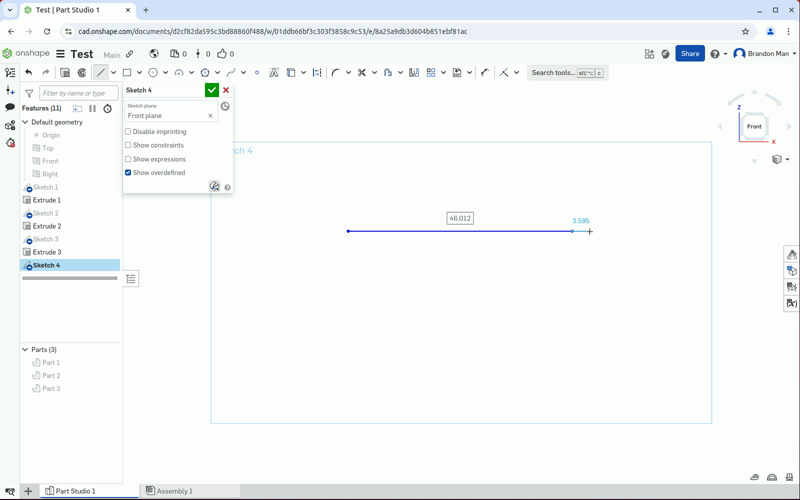
mouse_move(572, 219)
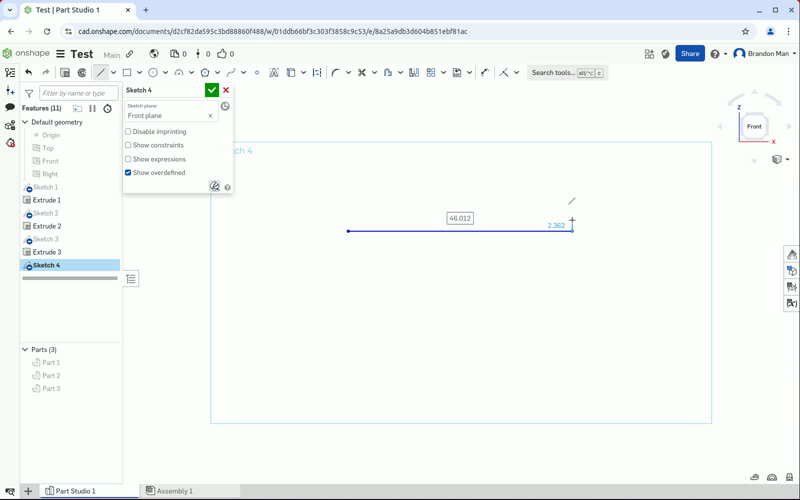
click(572, 219)
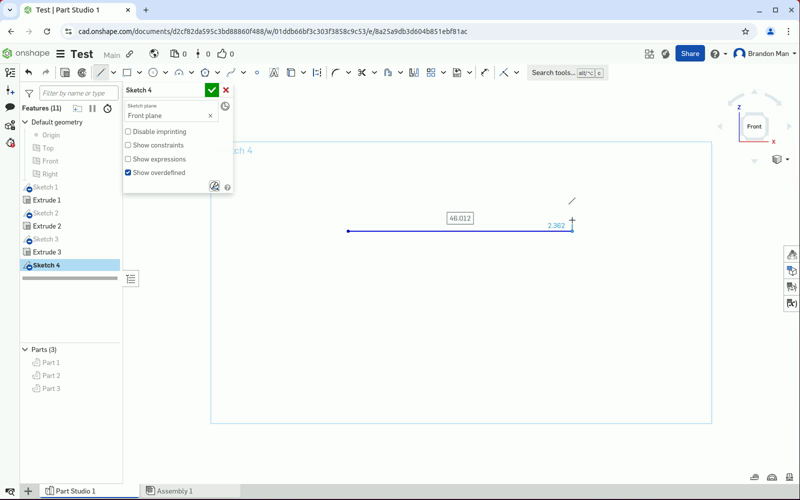
key_up(shift)
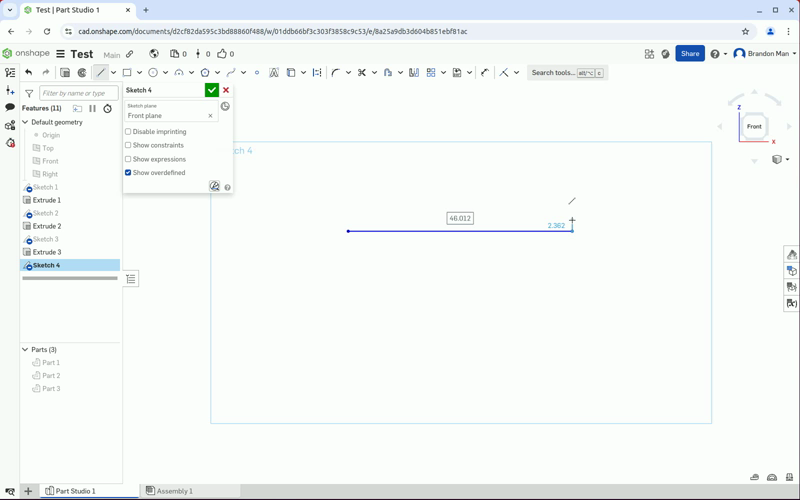
key_down(shift)
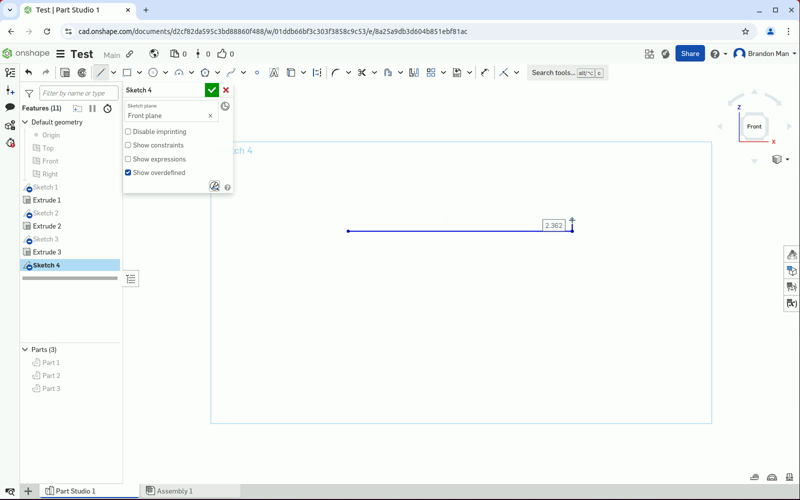
mouse_move(348, 219)
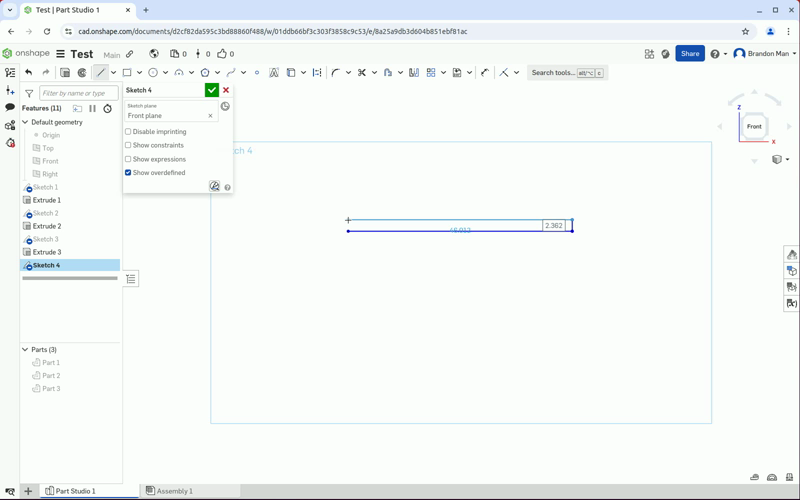
click(348, 219)
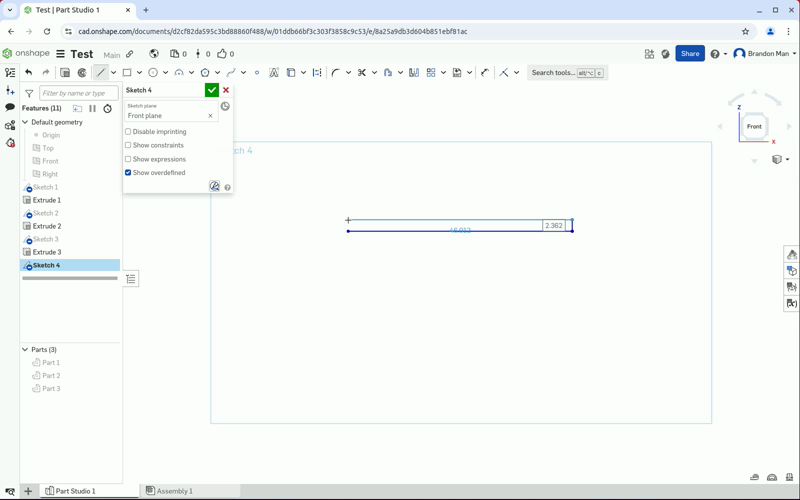
key_up(shift)
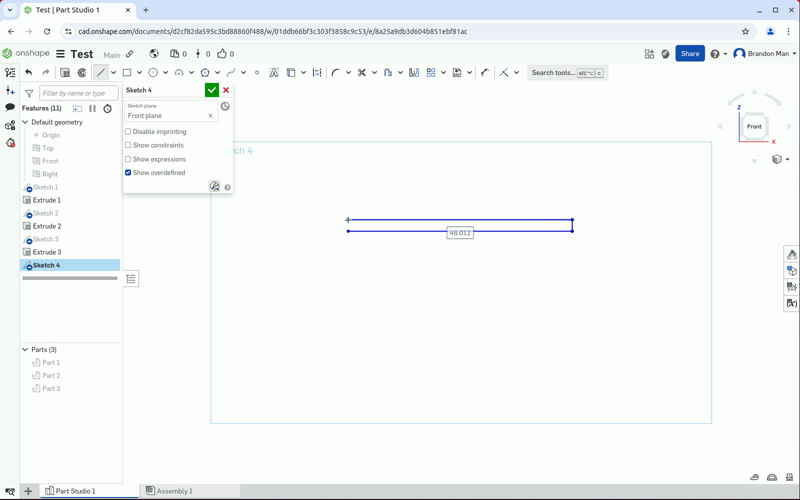
mouse_move(378, 219)
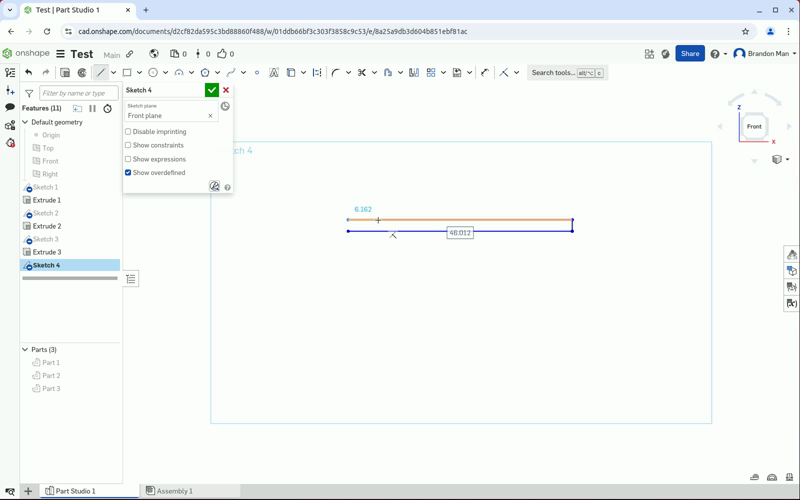
key_down(shift)
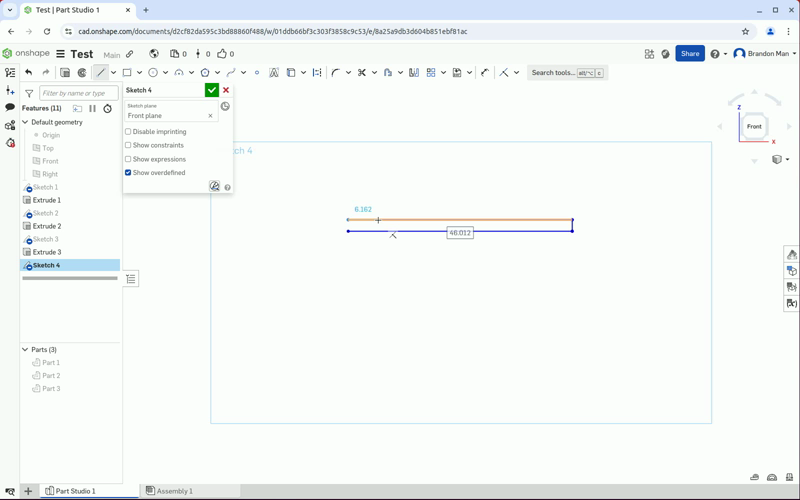
mouse_move(348, 231)
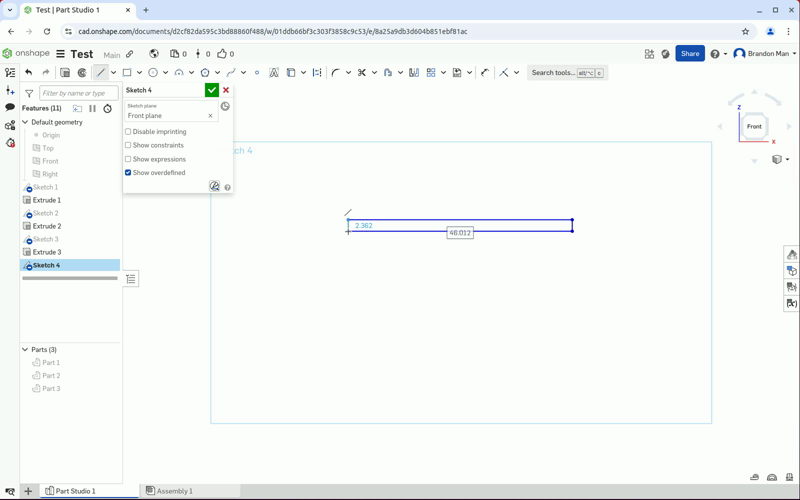
key_up(shift)
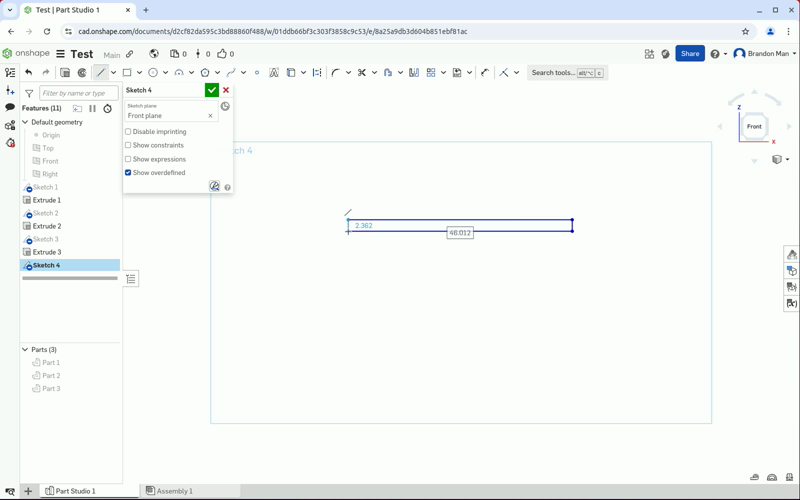
click(348, 231)
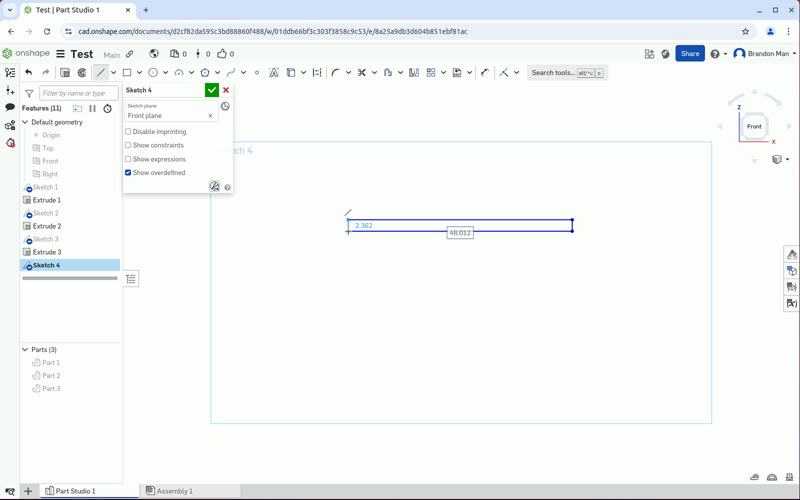
key(esc)
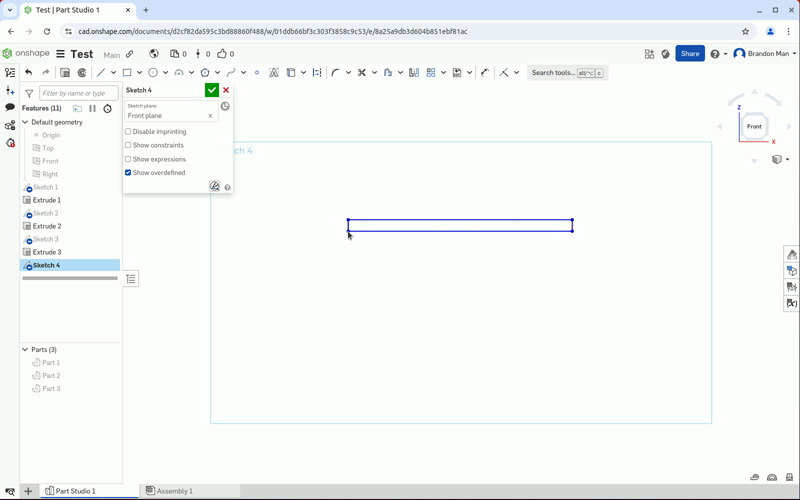
mouse_move(410, 224)
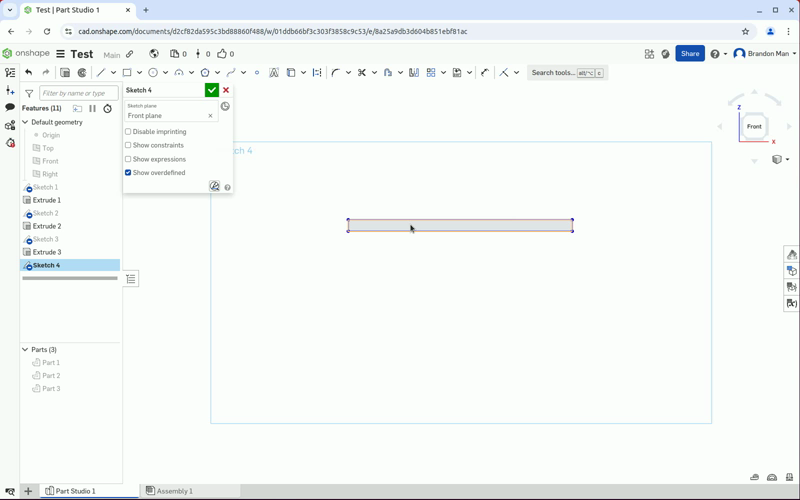
click(410, 224)
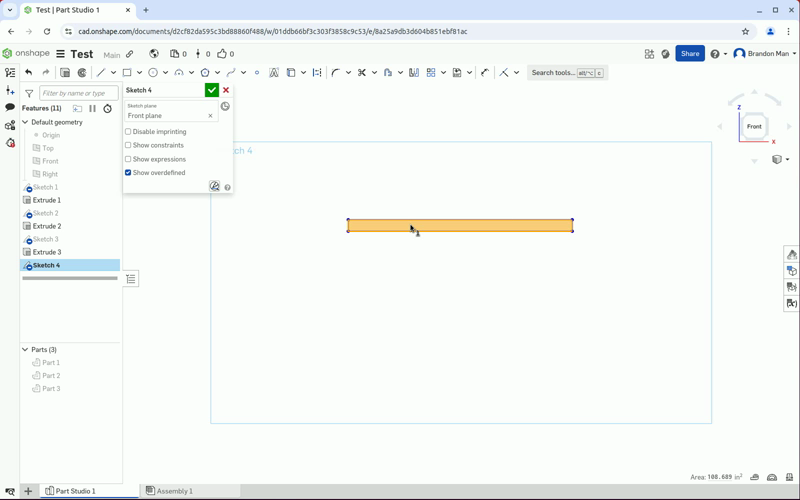
mouse_move(73, 352)
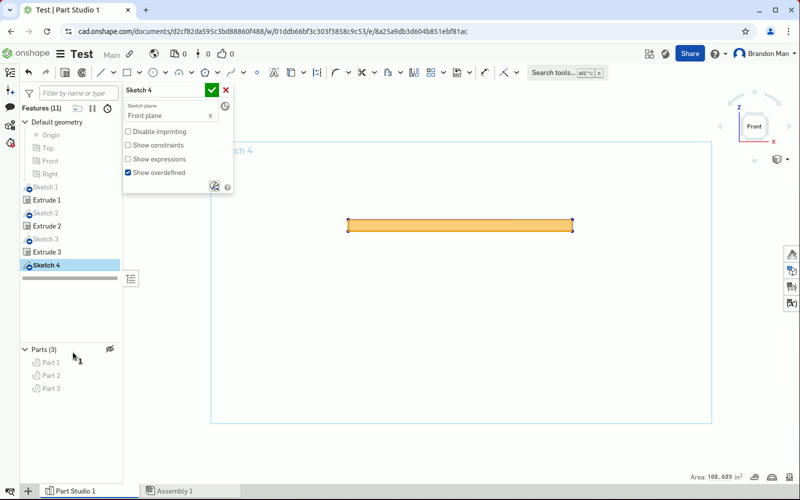
key(shift+y)
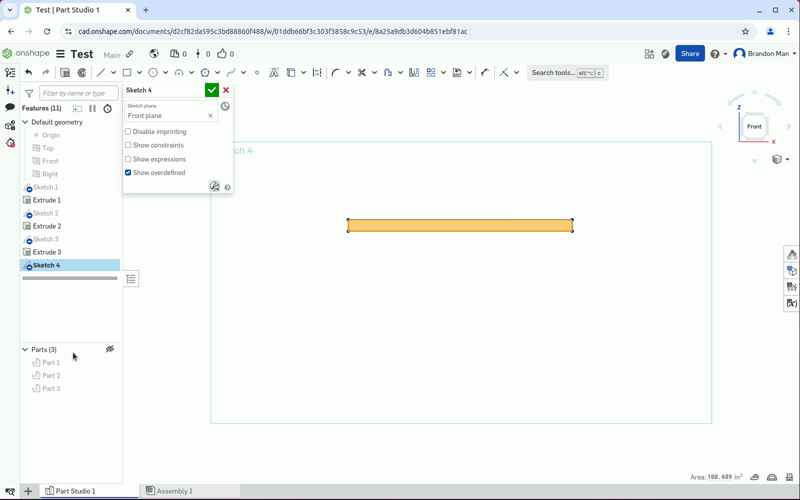
key(shift+e)
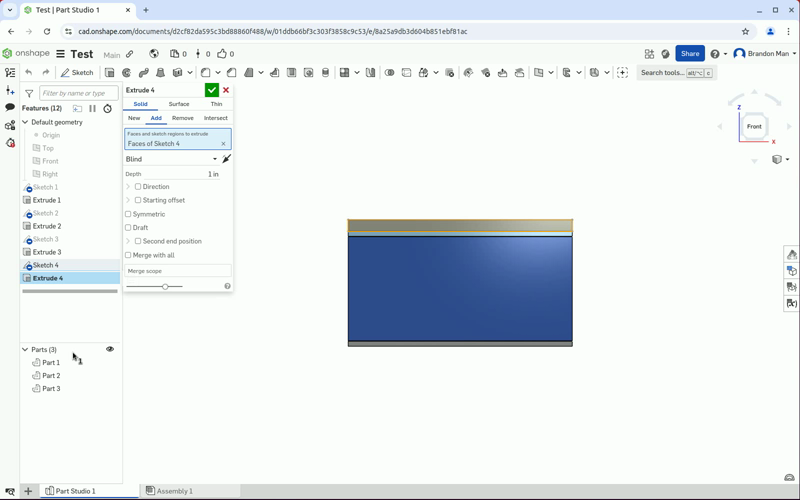
mouse_move(143, 106)
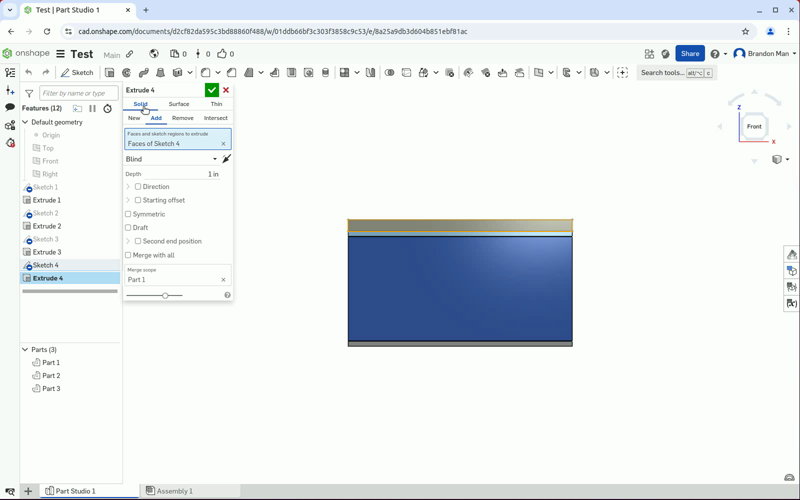
click(143, 106)
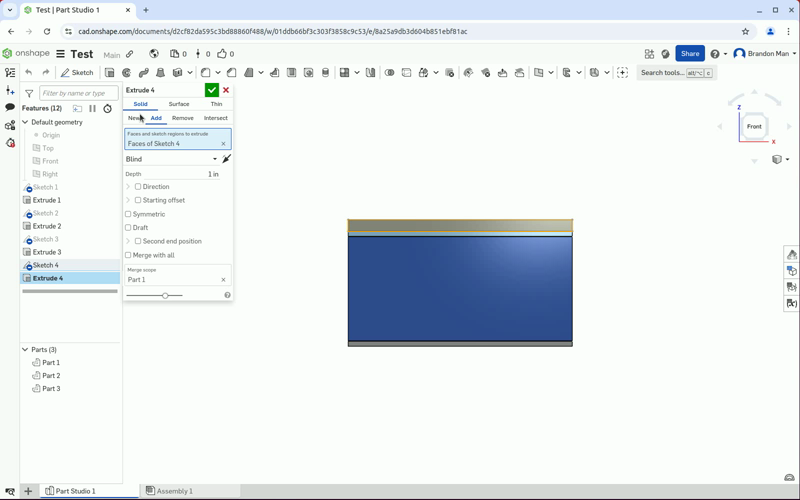
mouse_move(137, 120)
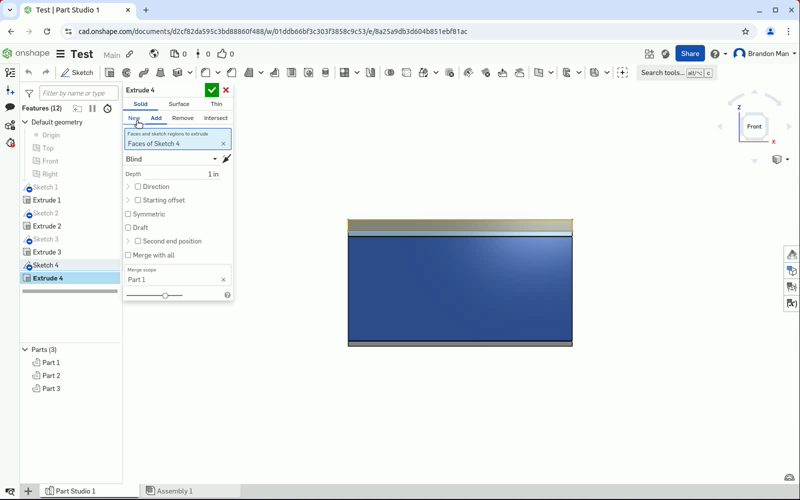
click(137, 120)
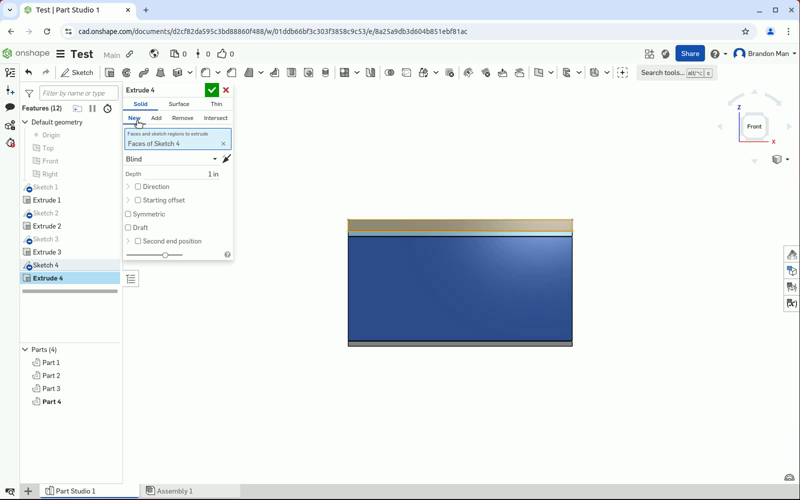
key(tab, 4)
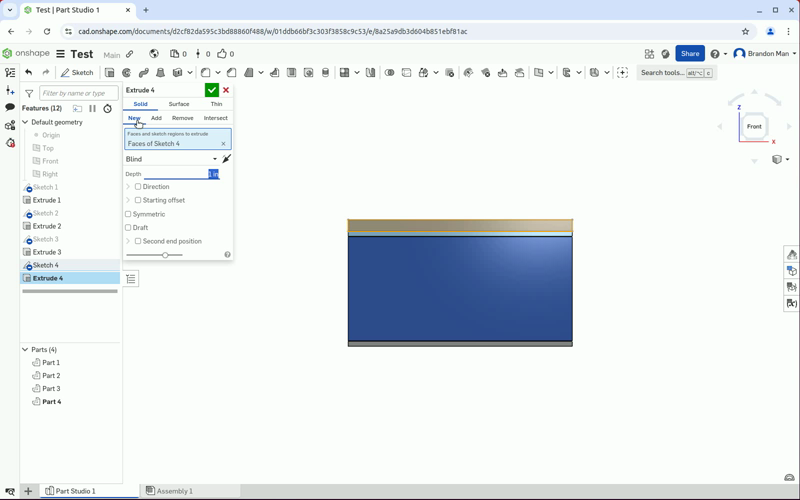
text(5.777)
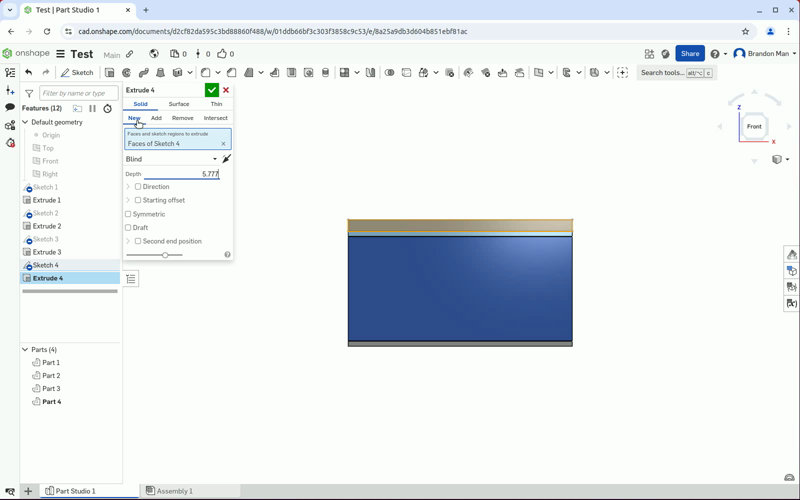
key(enter)
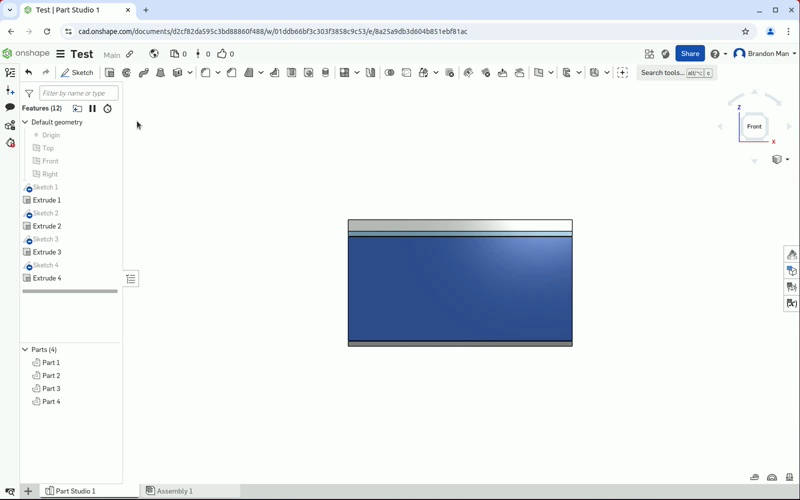
key(shift+h)
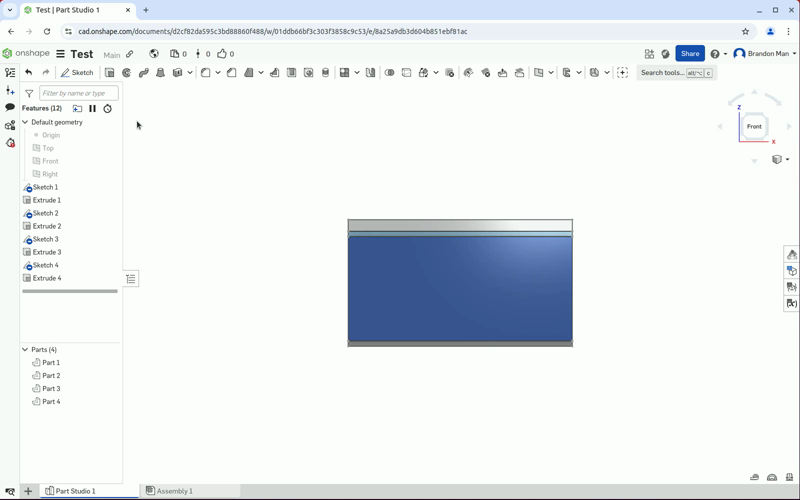
key(shift+h)
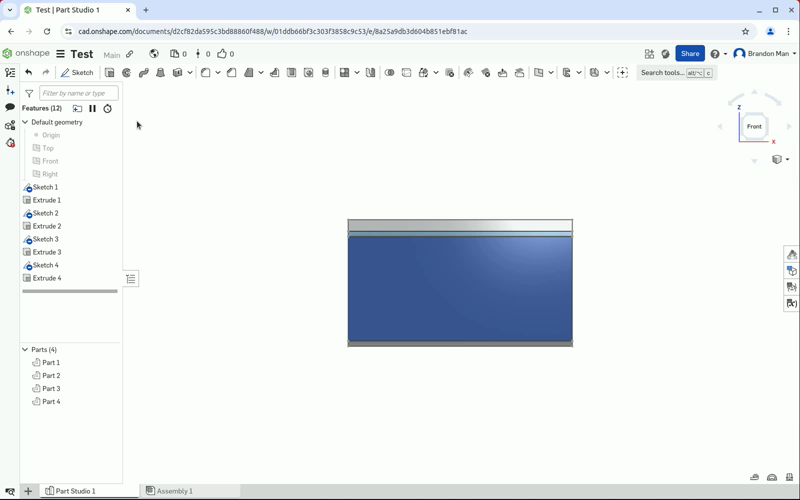
key(shift+7)
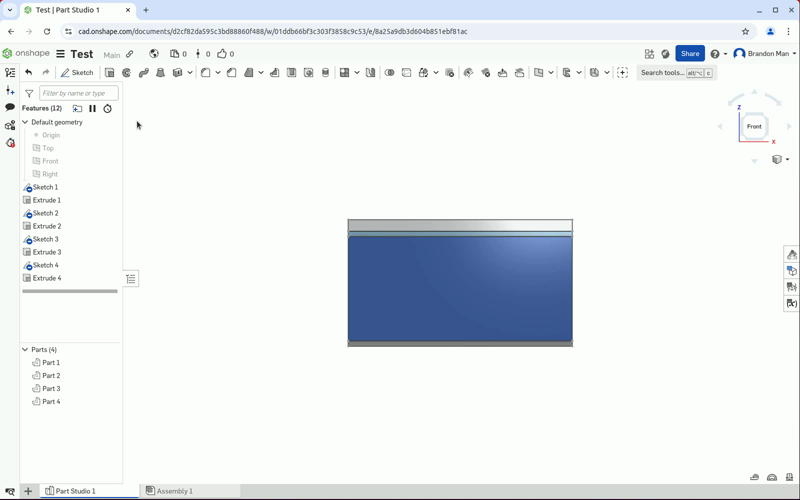
key(left, 2)
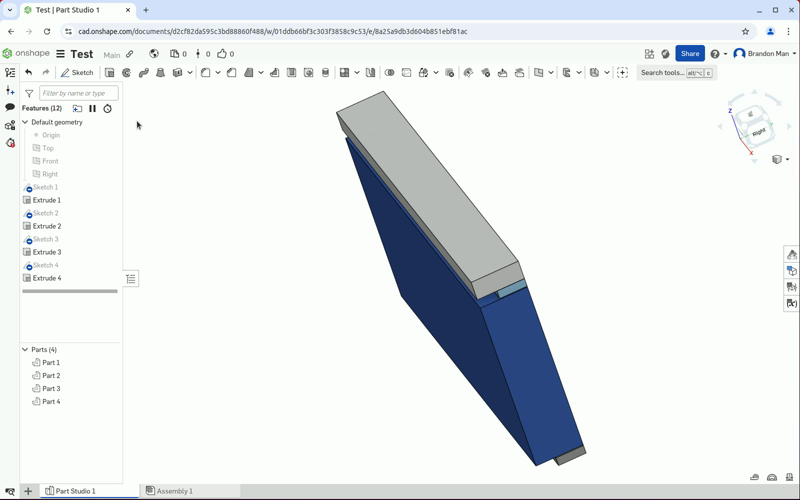
key(down, 2)
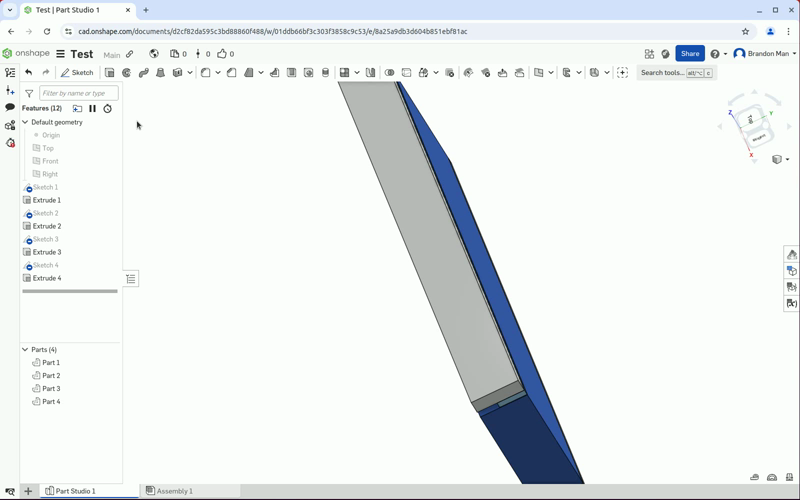
key(up, 2)
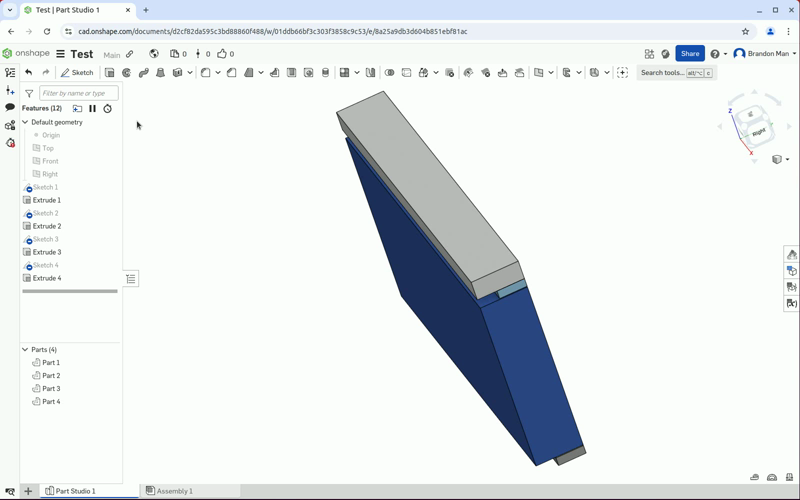
key(right, 2)
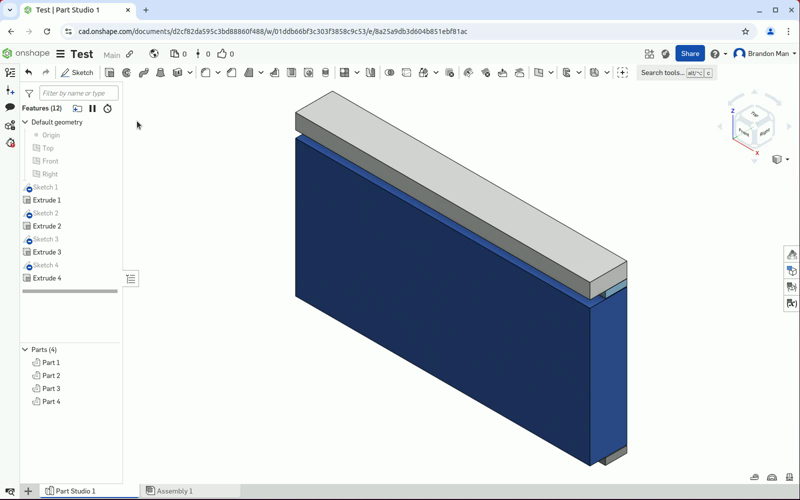
mouse_move(73, 189)
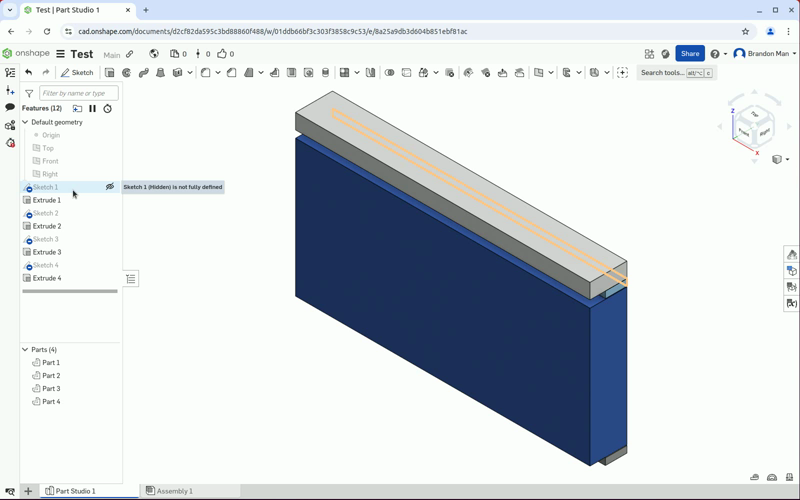
click(73, 189)